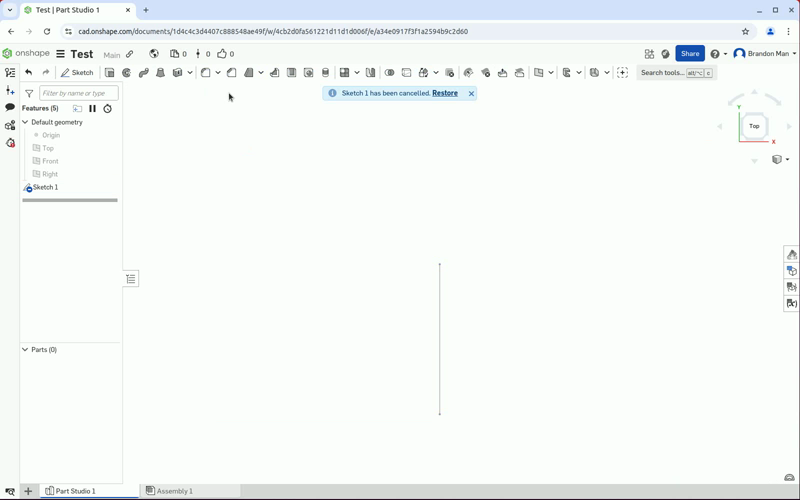
key(shift+h)
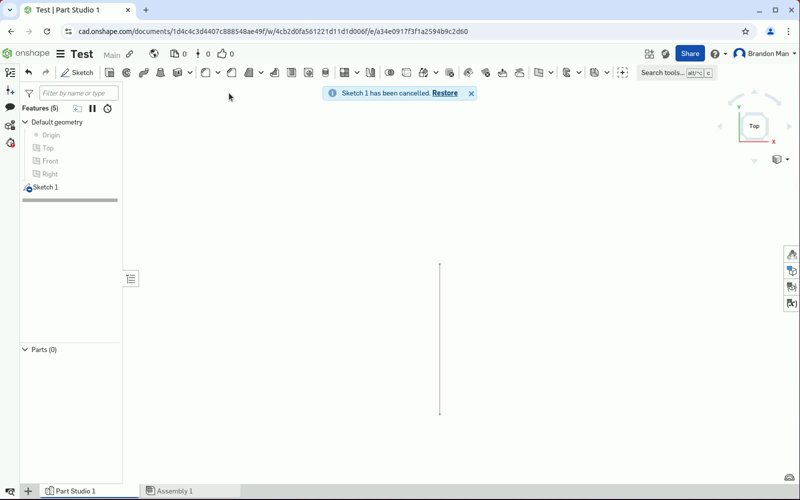
key(shift+s)
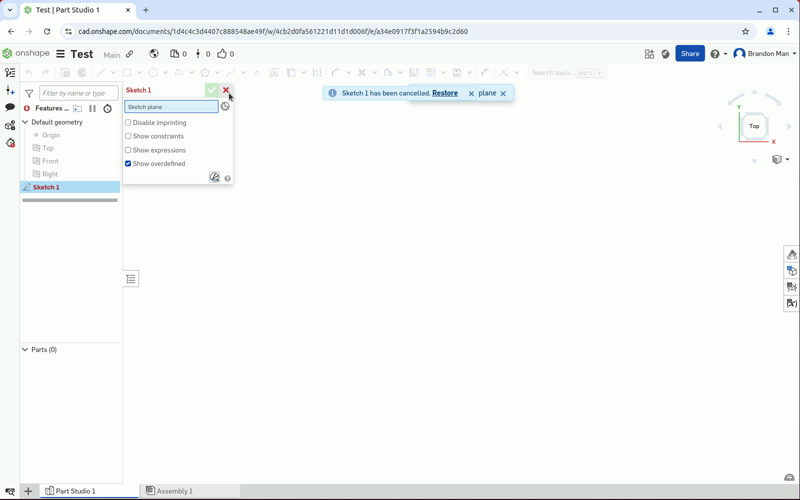
mouse_move(73, 150)
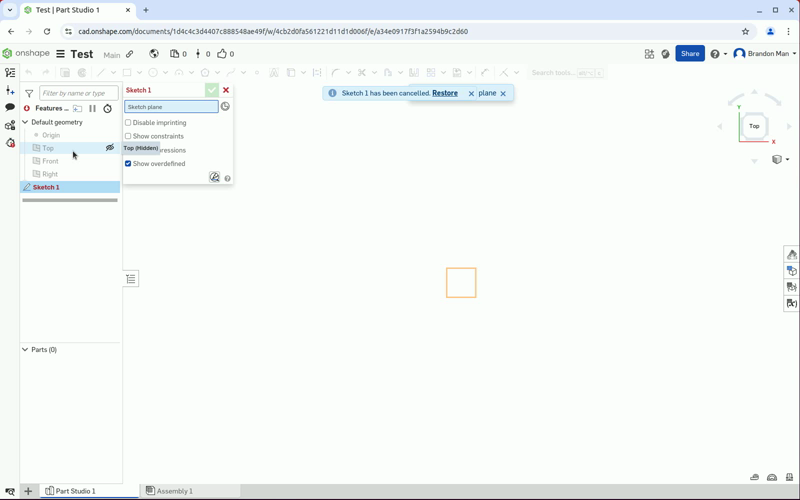
click(73, 150)
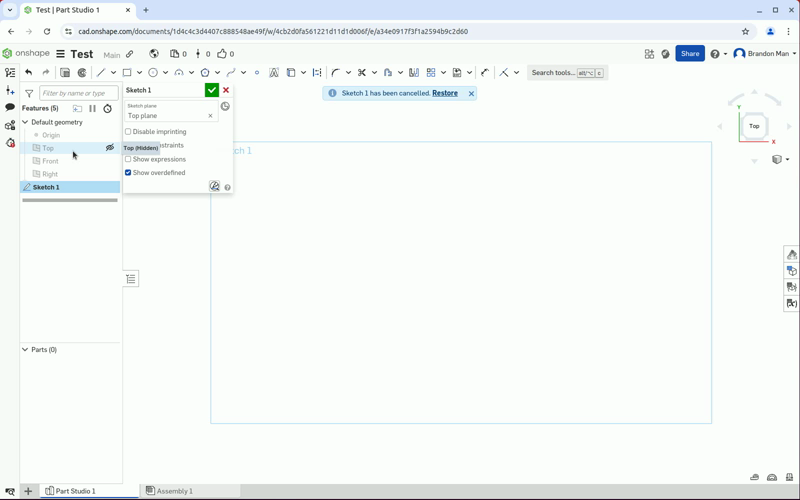
mouse_move(73, 352)
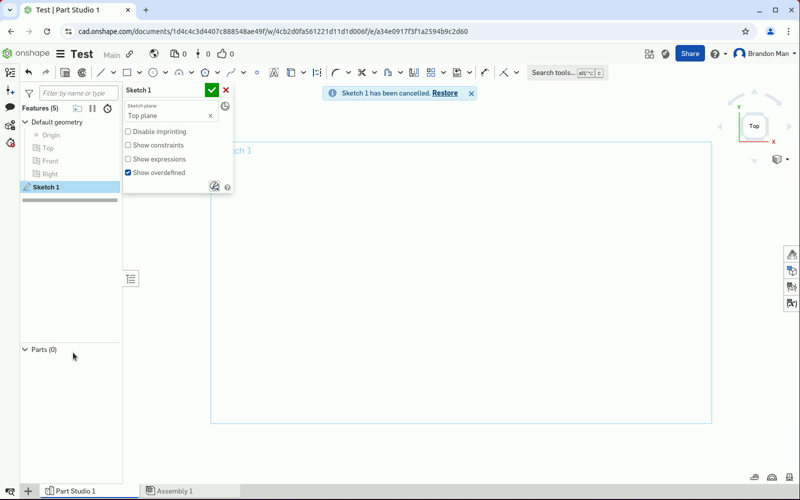
key(y)
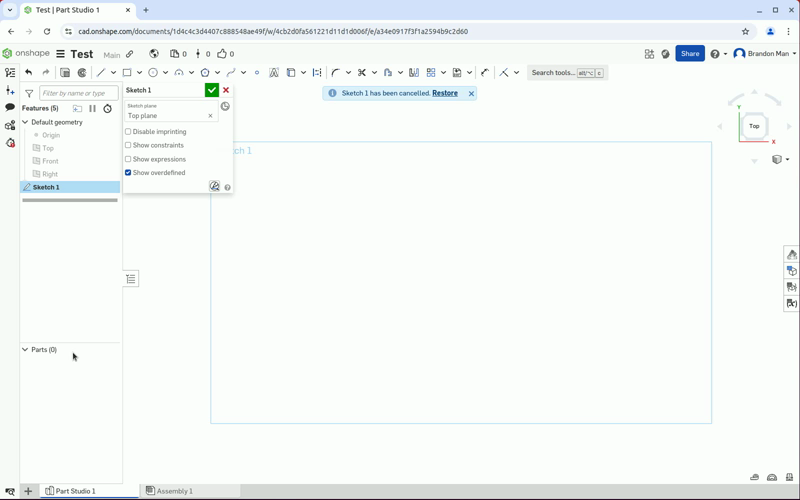
key(l)
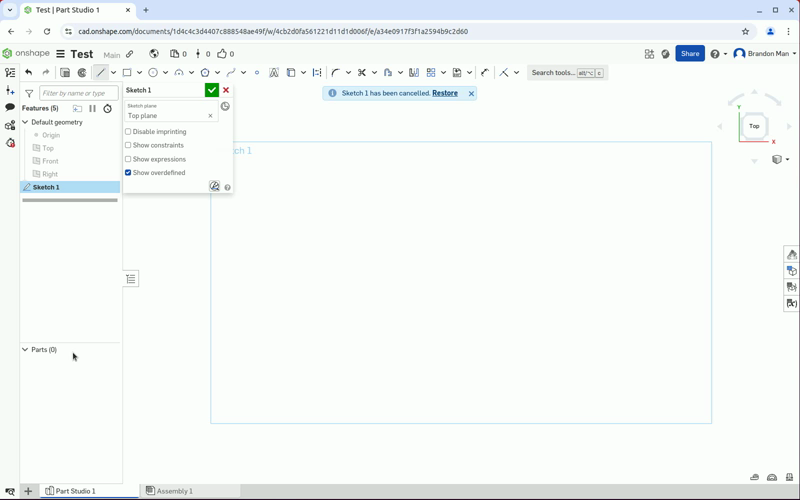
key_down(shift)
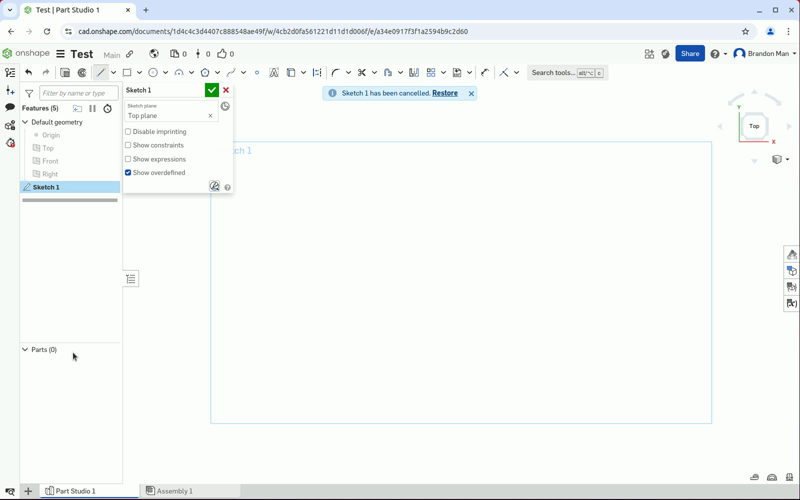
mouse_move(348, 282)
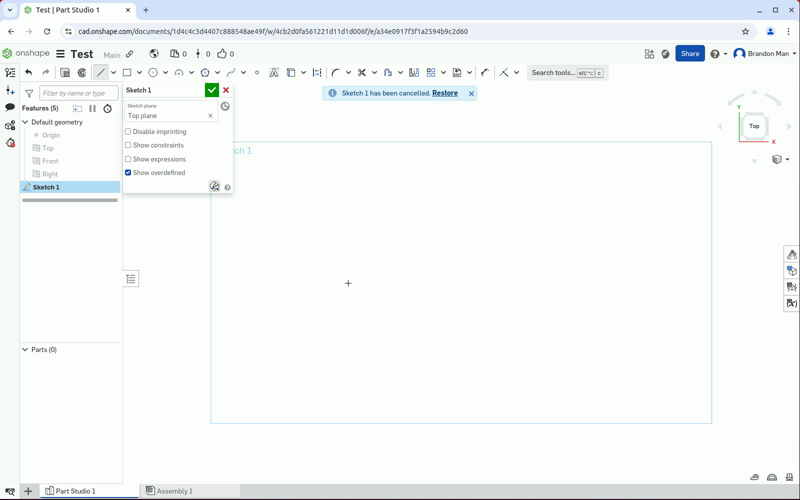
click(348, 282)
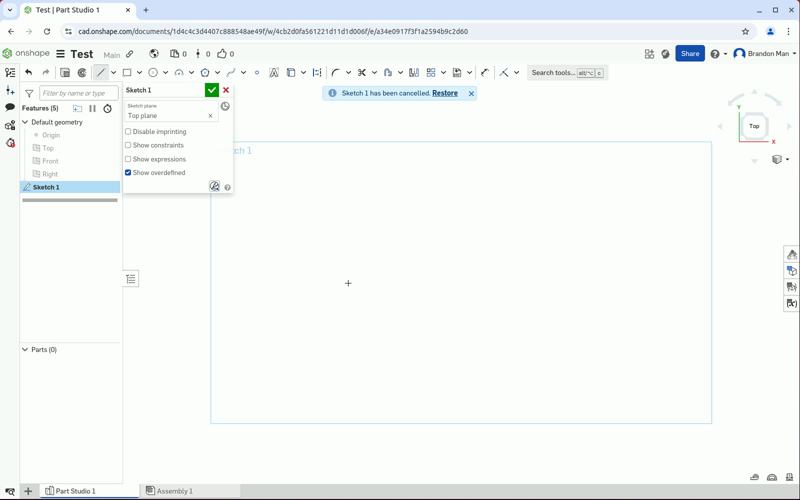
key_up(shift)
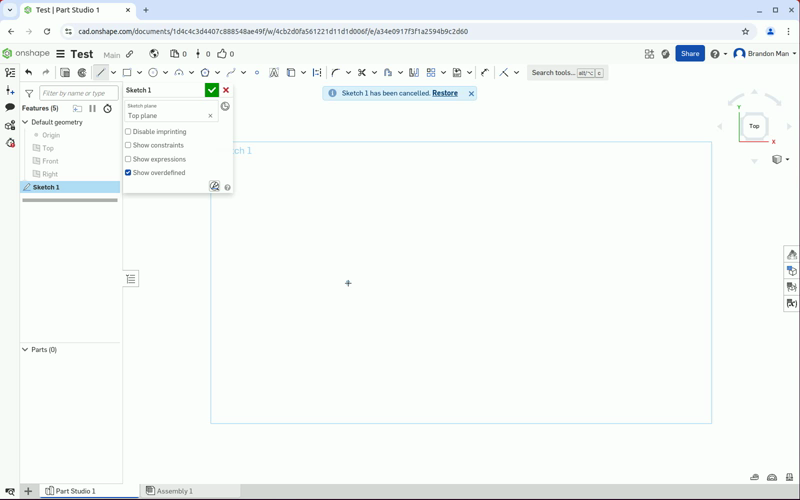
key_down(shift)
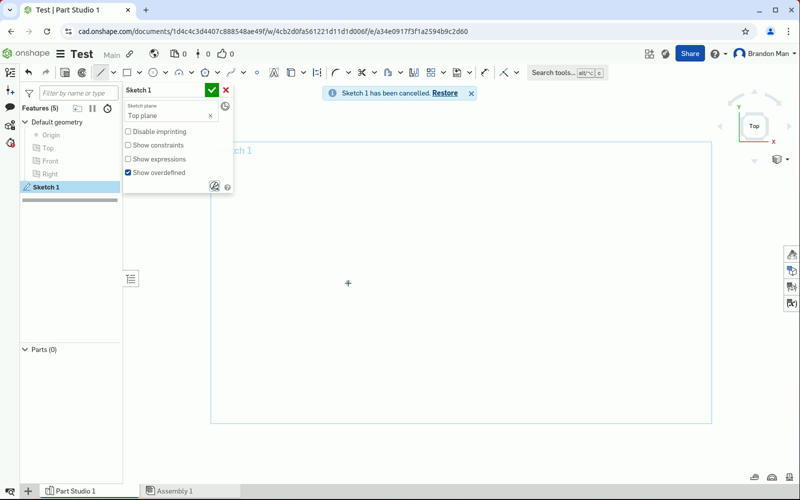
mouse_move(460, 282)
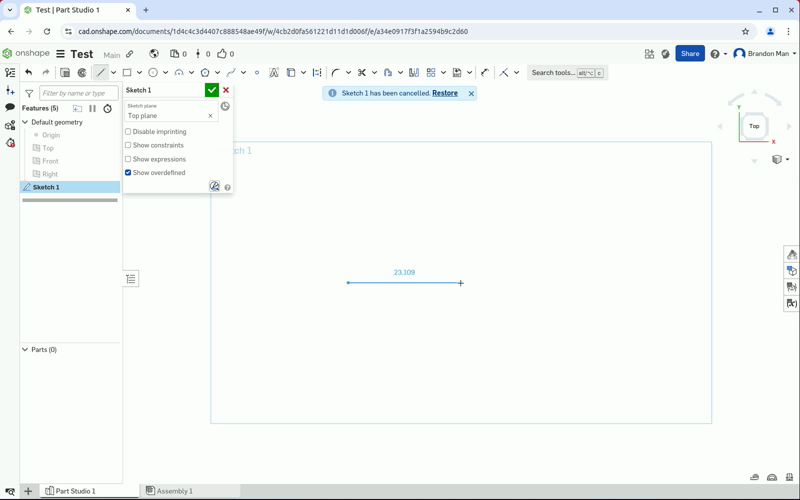
click(460, 282)
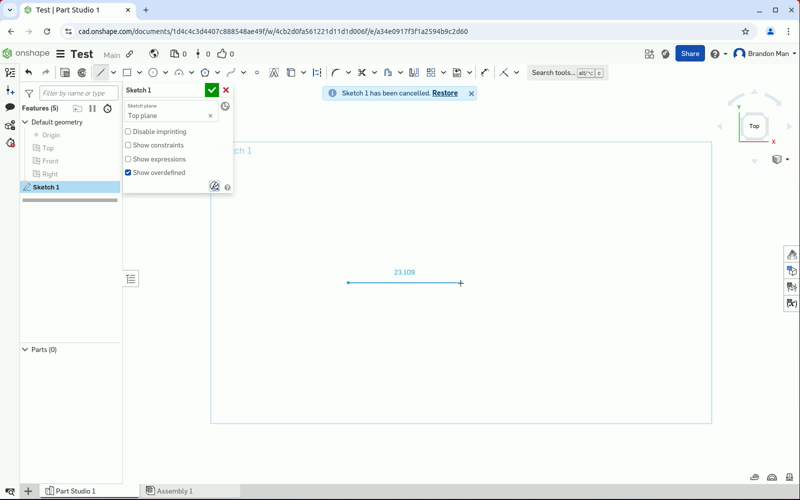
key_up(shift)
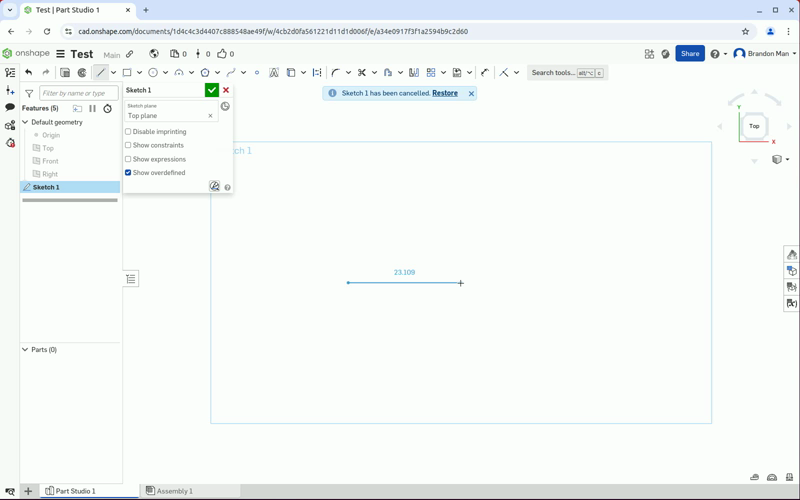
key_down(shift)
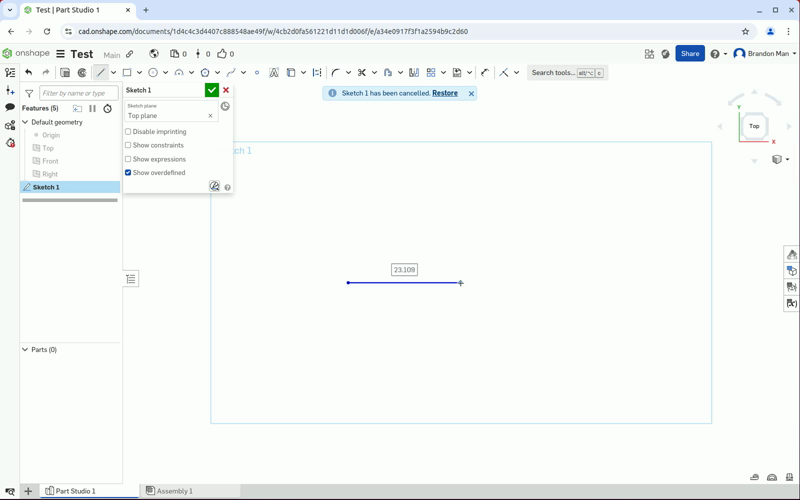
mouse_move(490, 282)
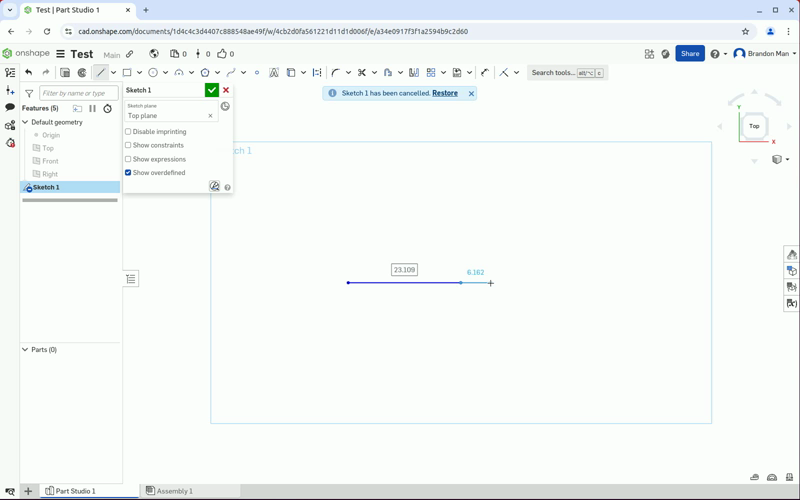
mouse_move(460, 250)
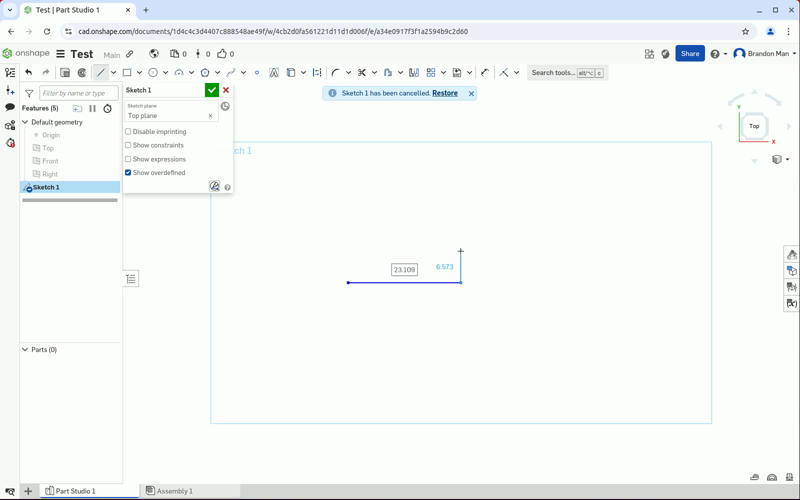
click(460, 250)
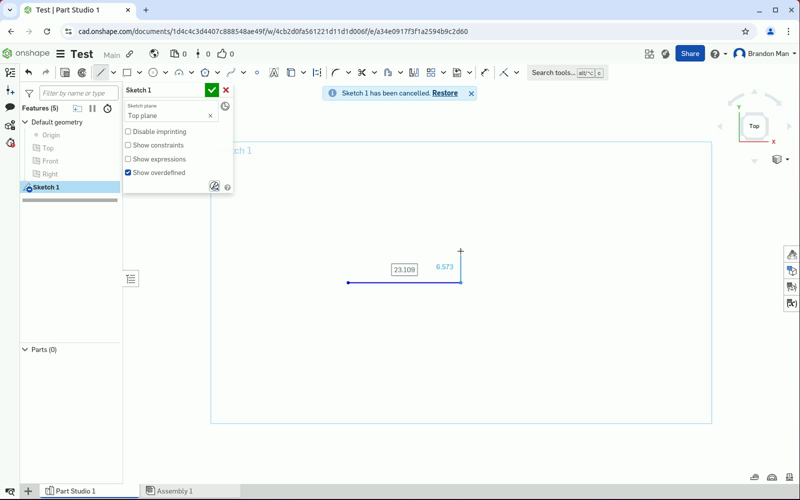
key_up(shift)
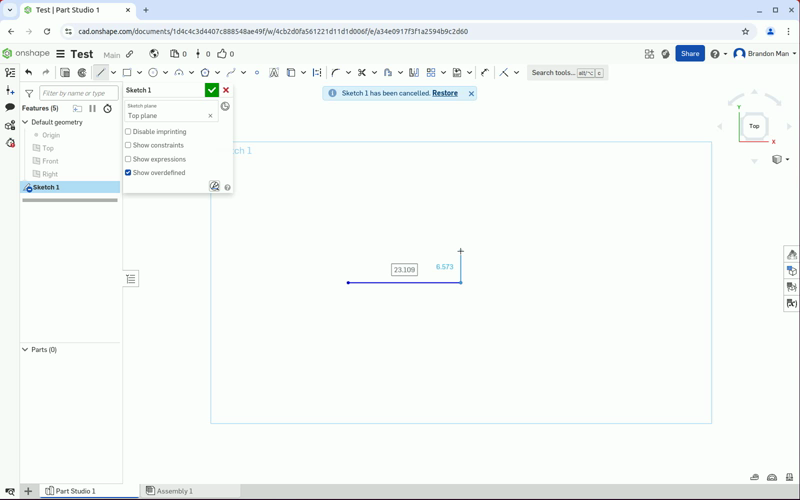
key_down(shift)
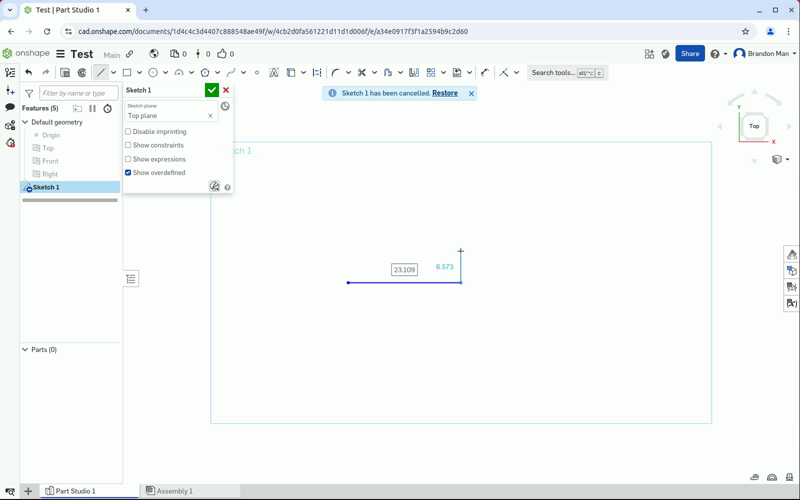
mouse_move(348, 250)
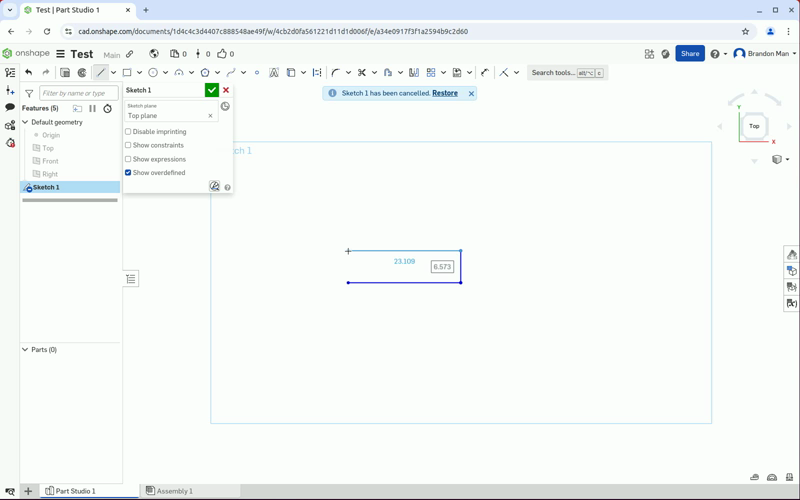
click(348, 250)
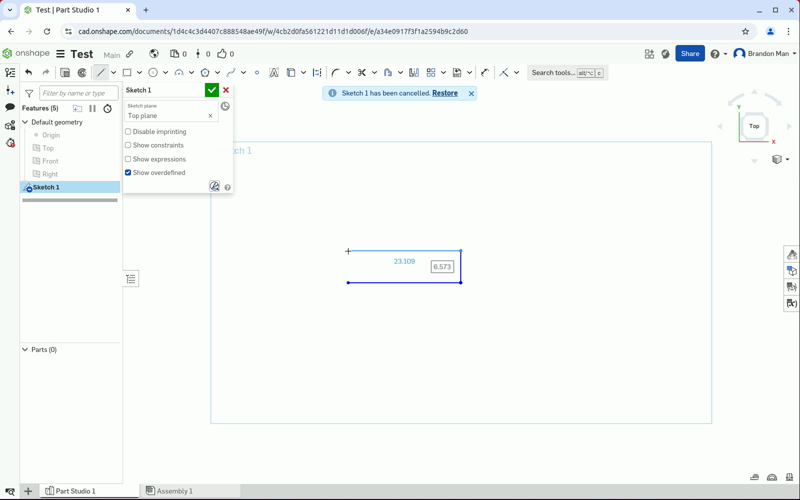
key_up(shift)
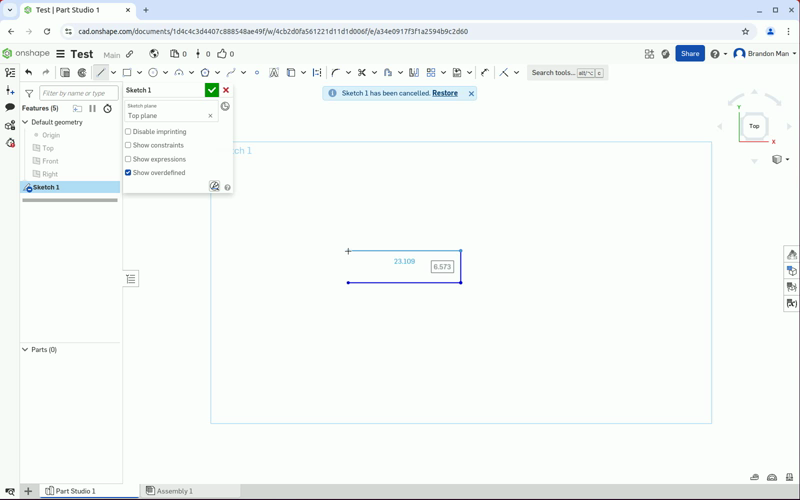
mouse_move(378, 250)
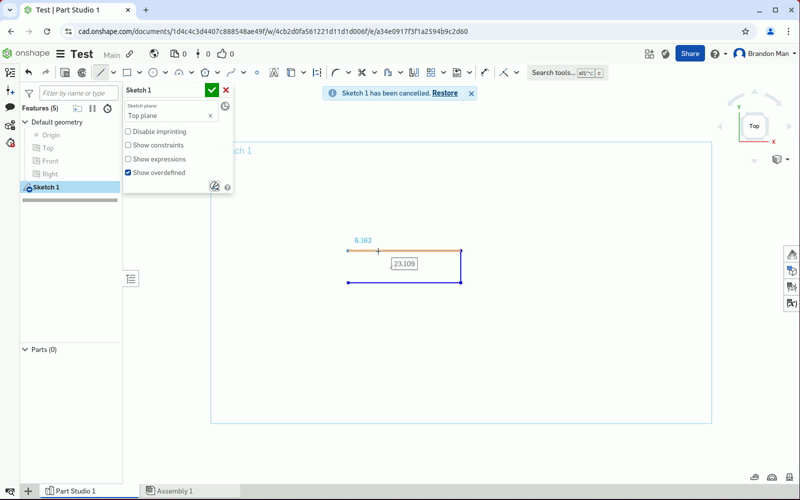
key_down(shift)
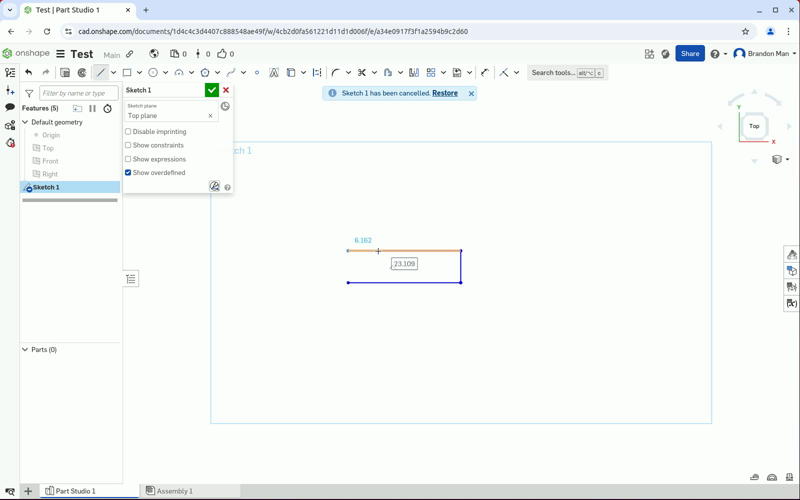
mouse_move(348, 282)
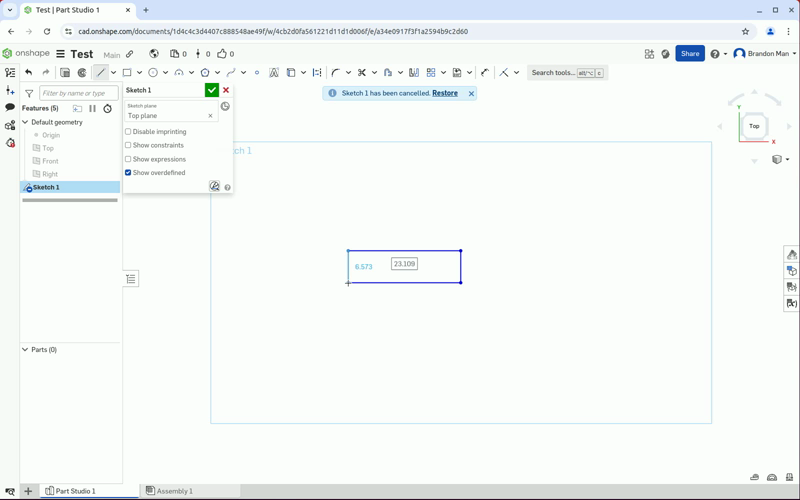
key_up(shift)
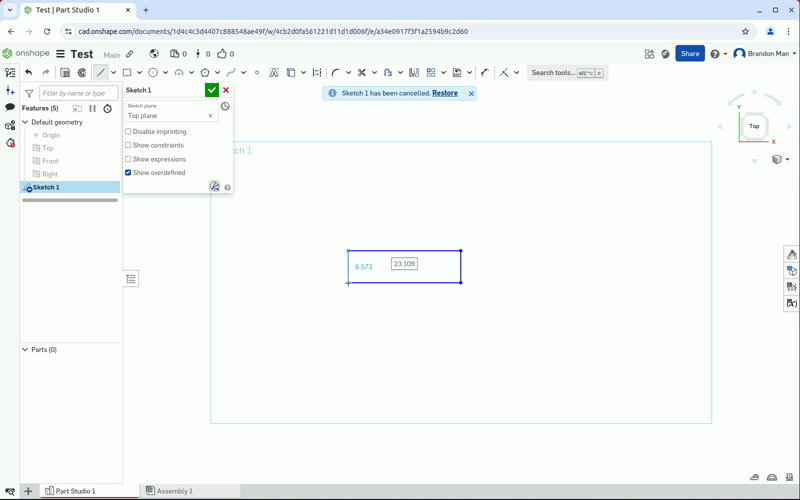
click(348, 282)
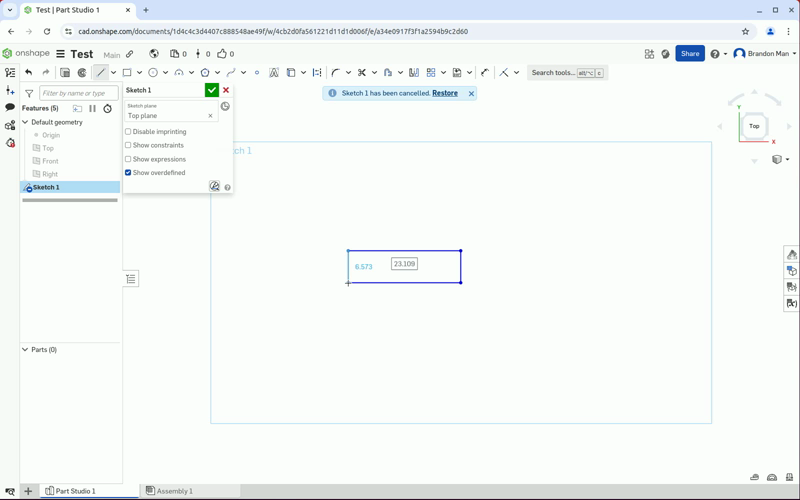
key(esc)
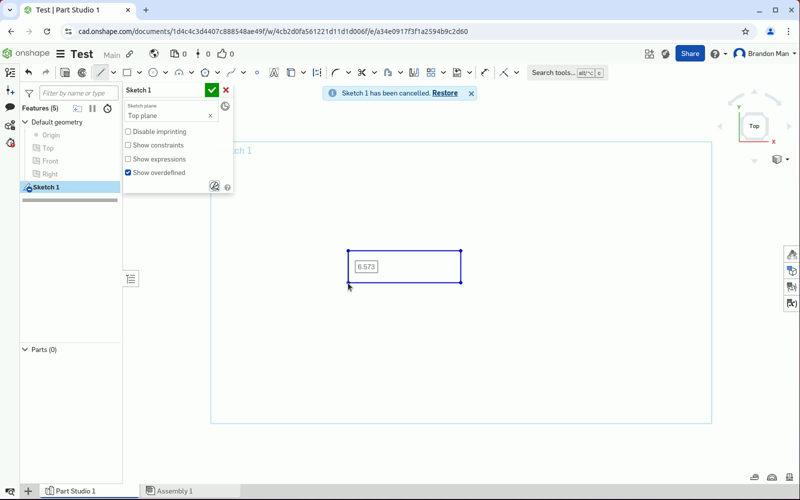
mouse_move(436, 270)
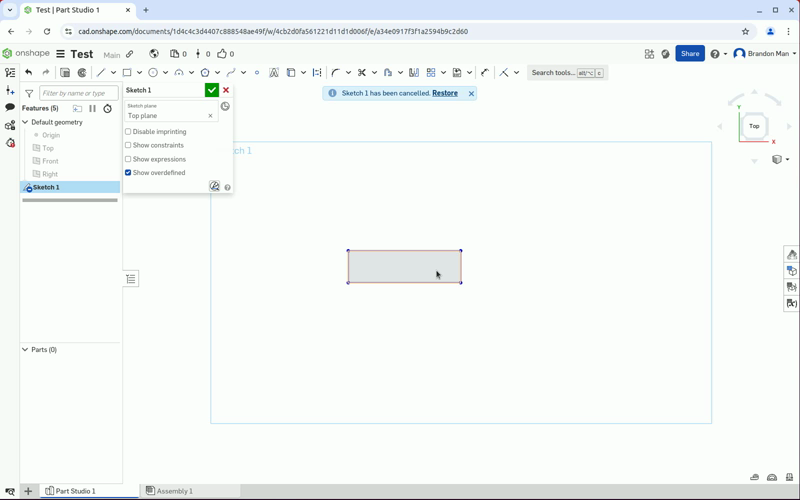
click(436, 270)
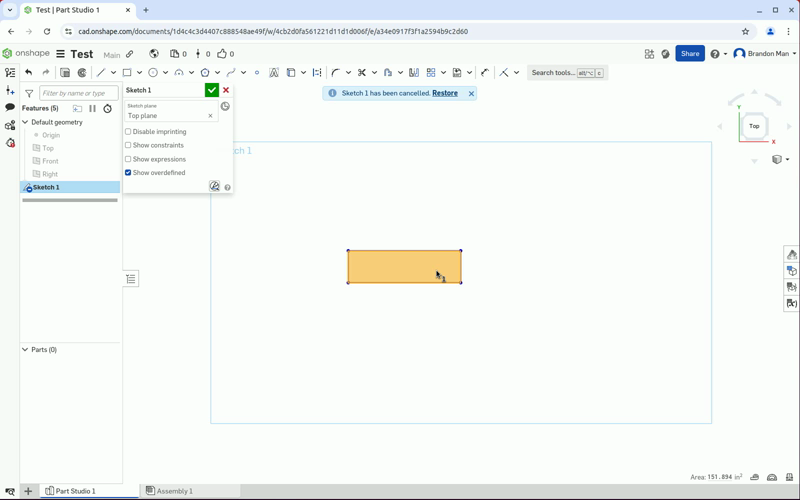
mouse_move(73, 352)
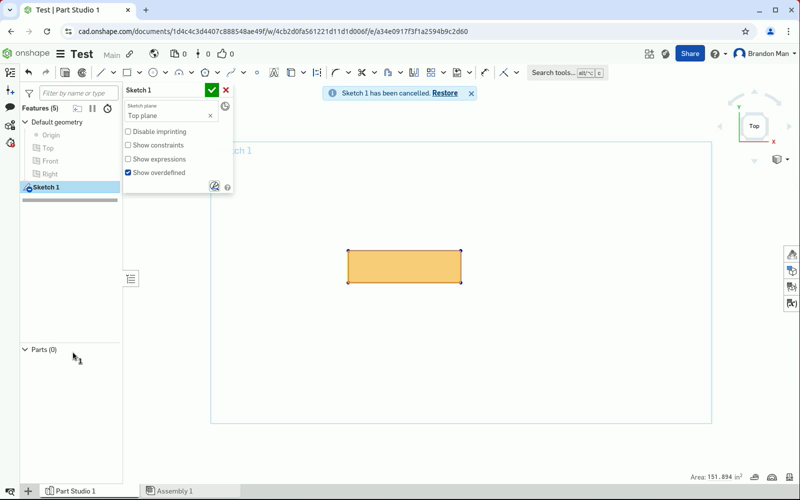
key(shift+y)
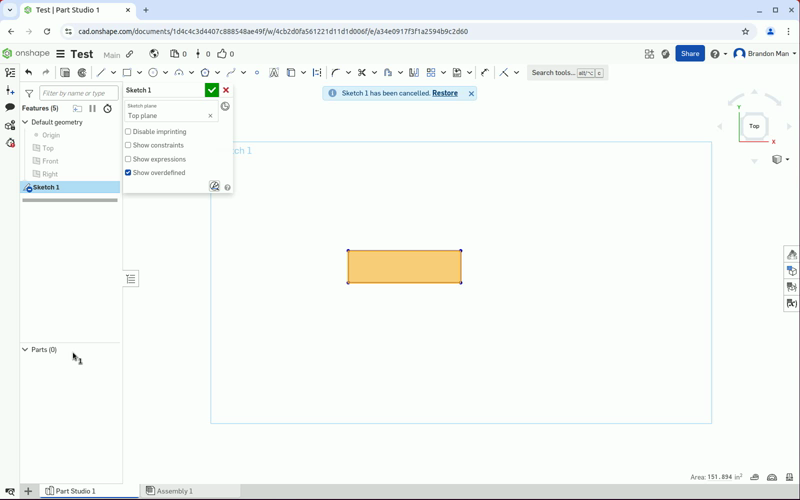
key(shift+e)
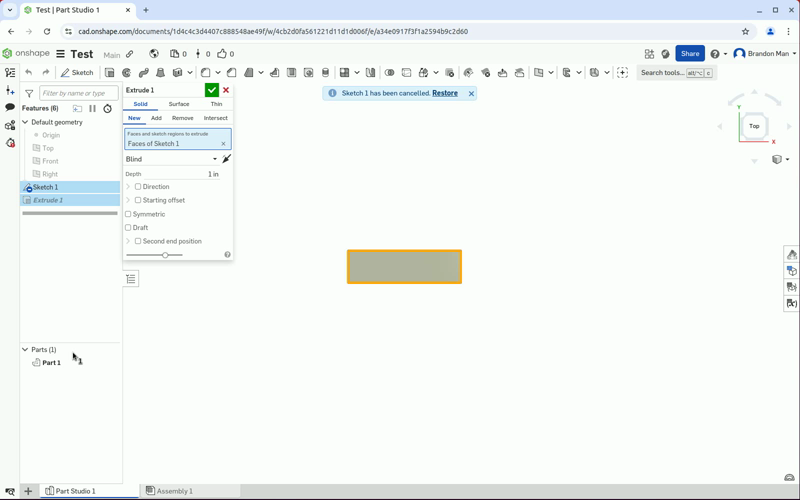
mouse_move(143, 106)
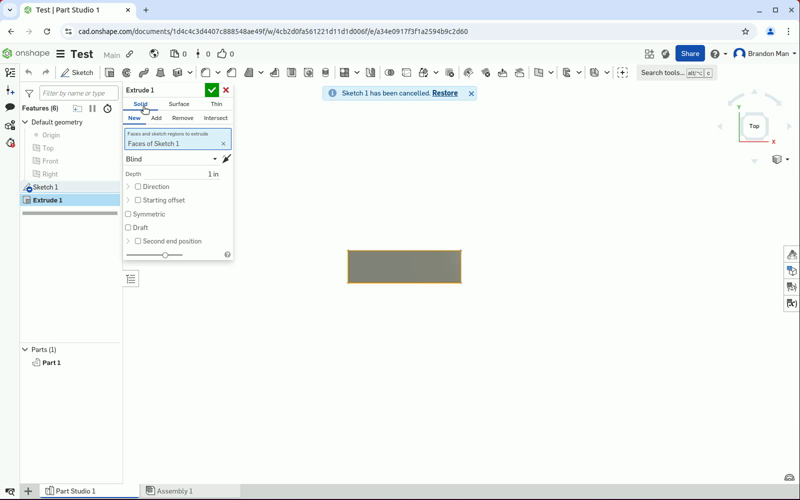
click(143, 106)
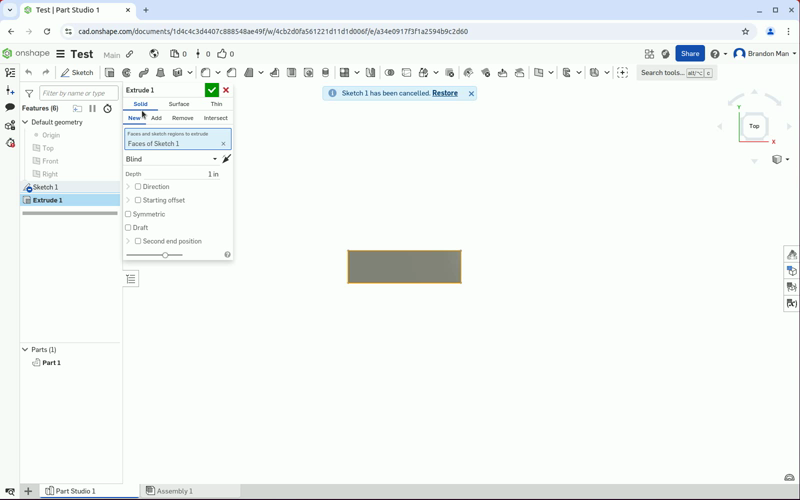
mouse_move(137, 120)
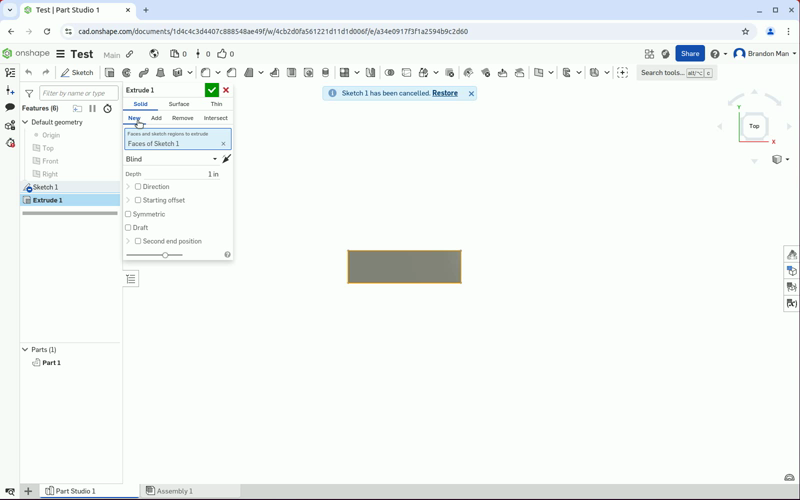
click(137, 120)
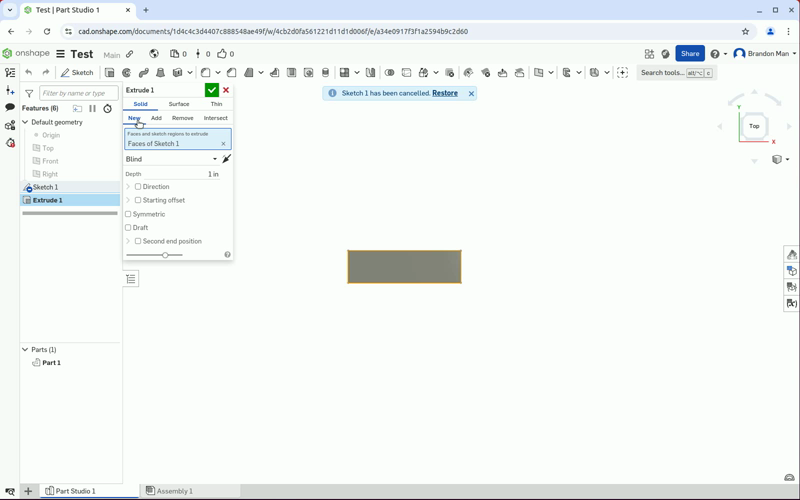
key(tab, 4)
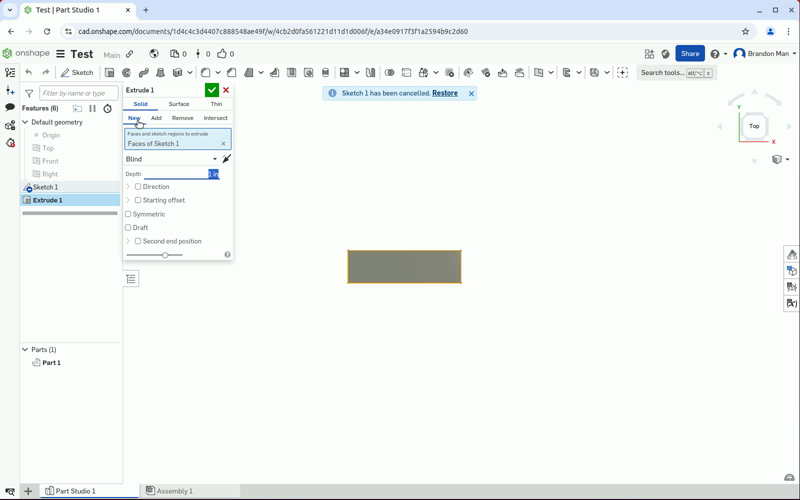
text(0.722)
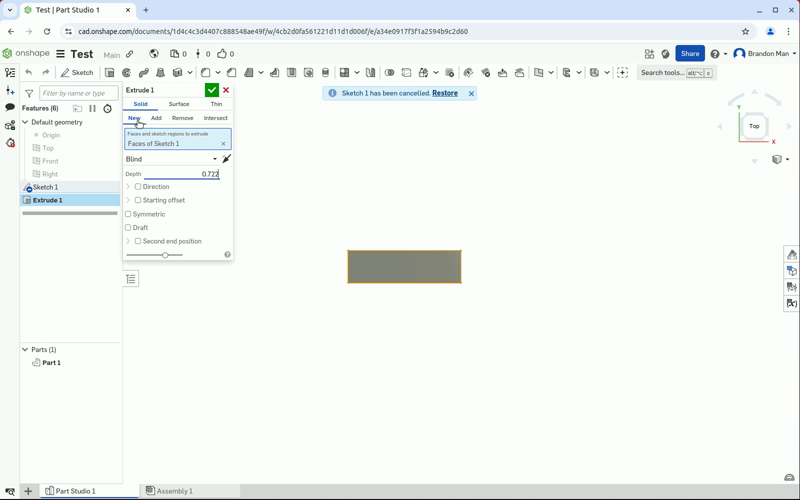
key(enter)
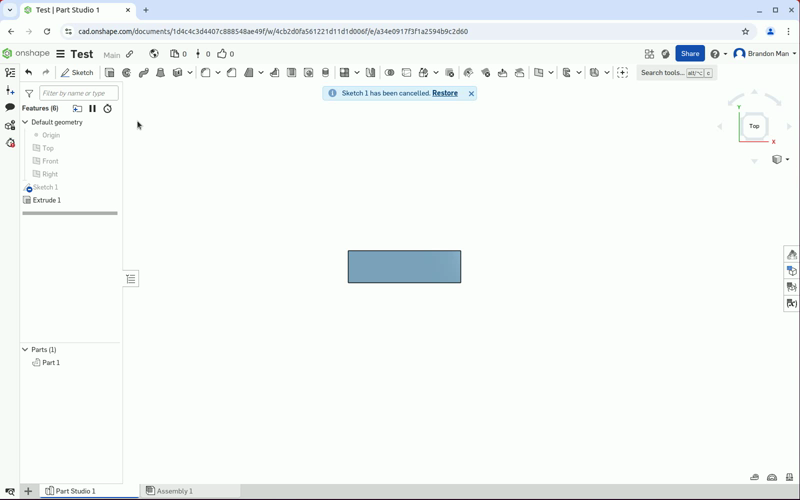
key(shift+h)
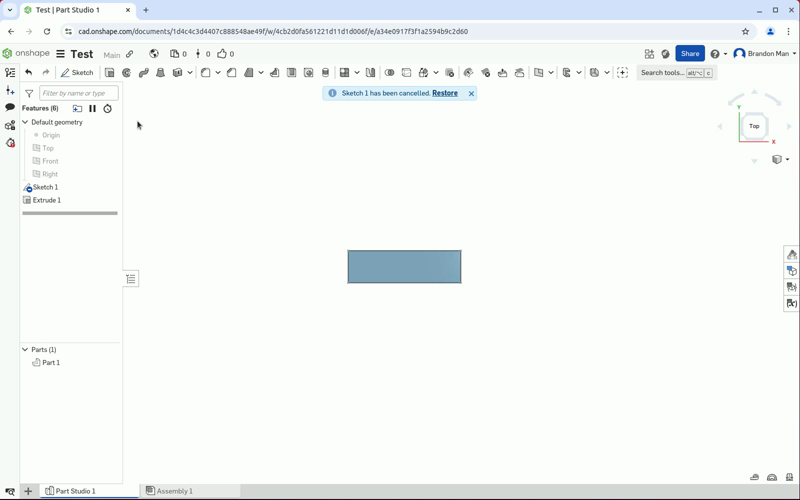
key(shift+h)
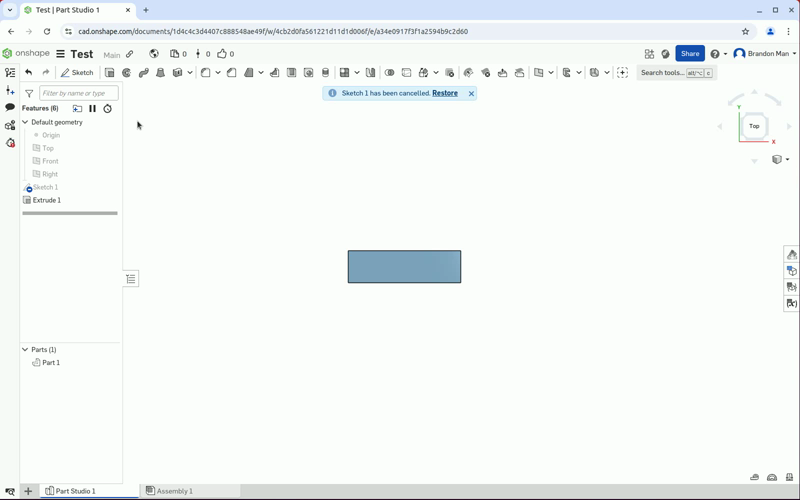
mouse_move(73, 189)
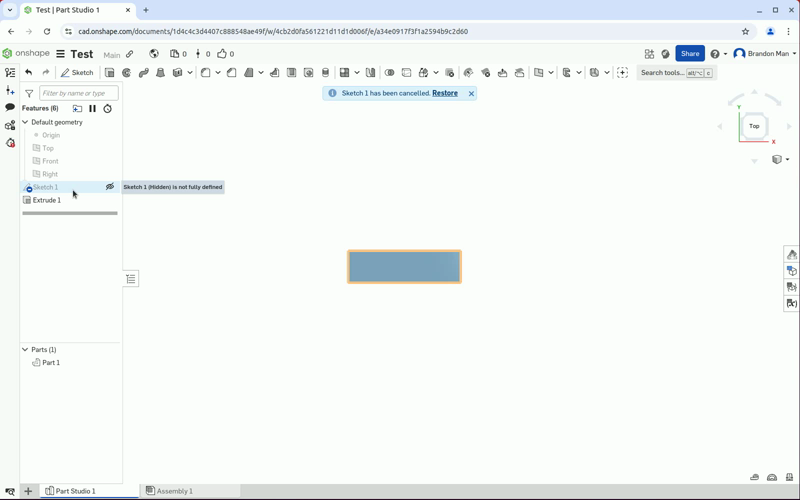
click(73, 189)
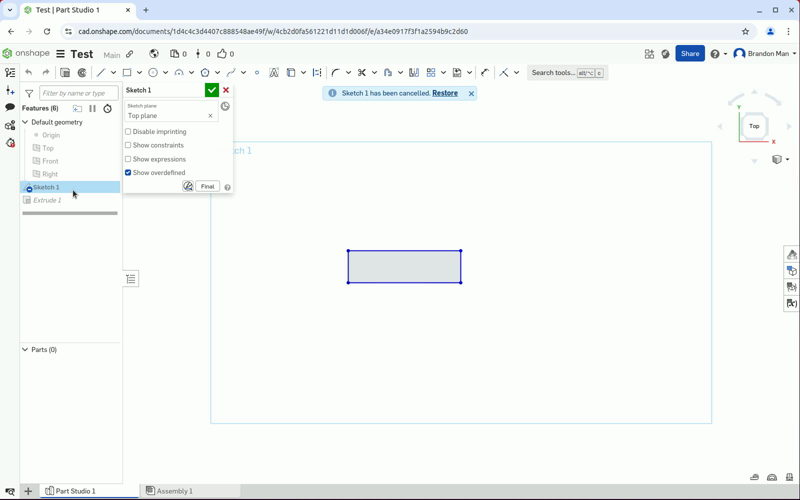
mouse_move(229, 92)
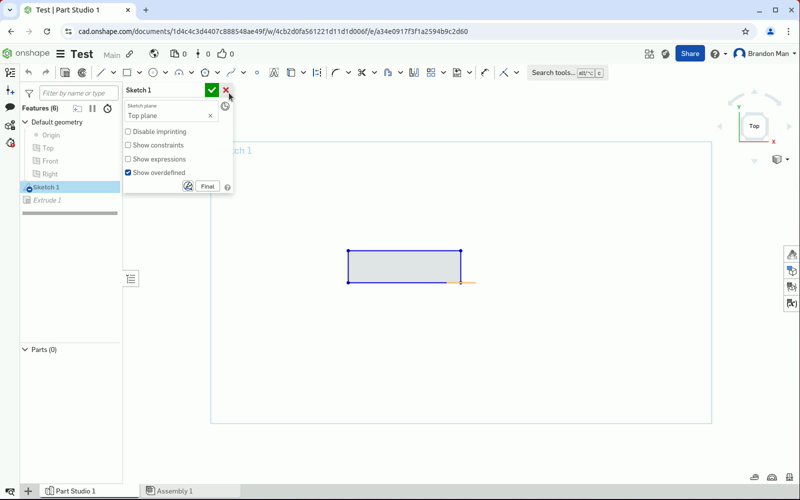
click(229, 92)
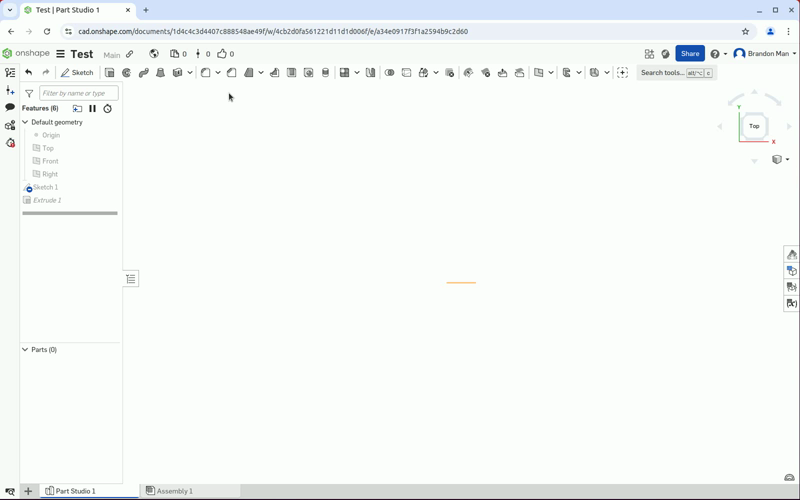
mouse_move(541, 75)
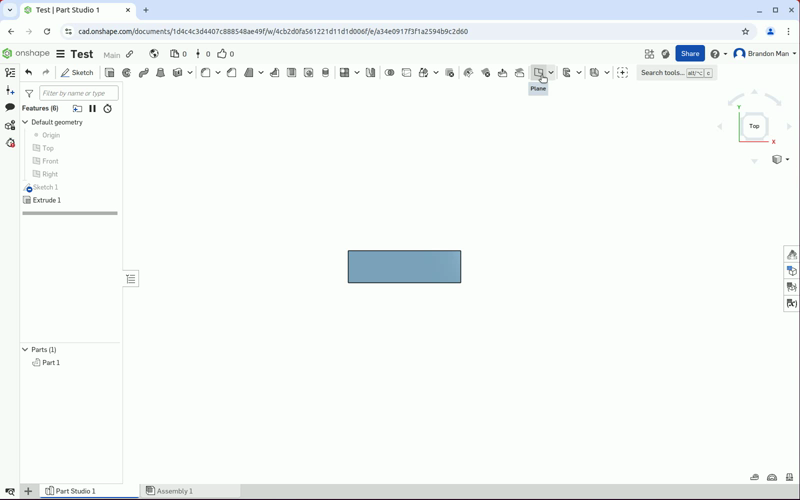
click(541, 75)
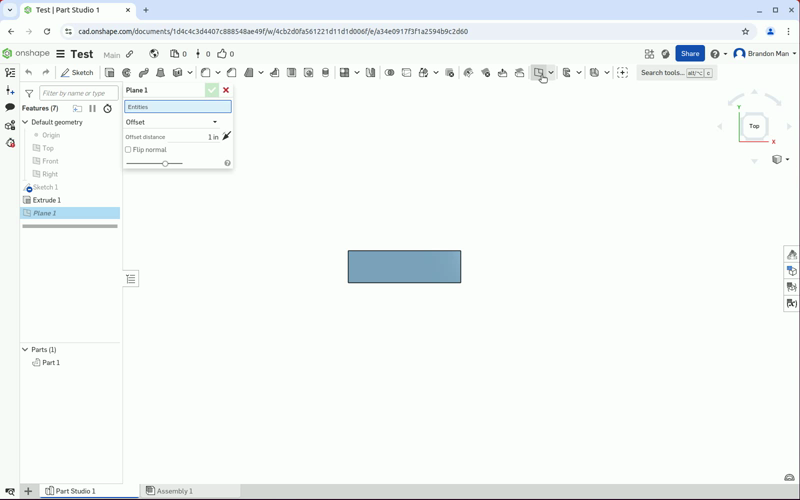
mouse_move(73, 150)
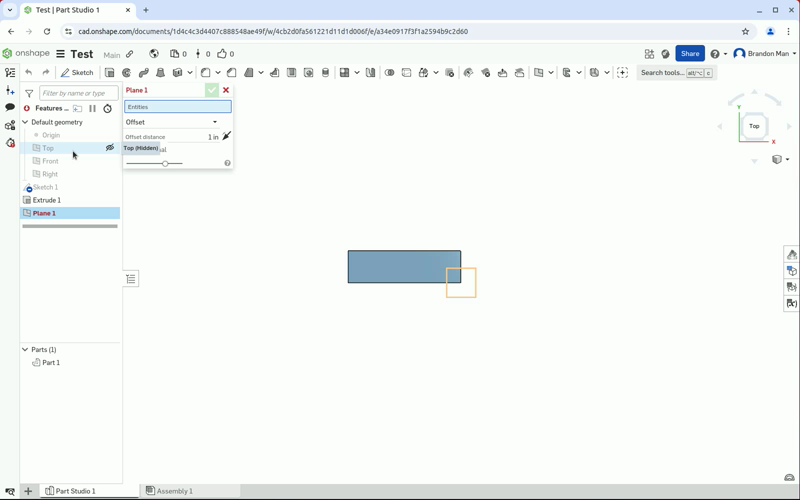
click(73, 150)
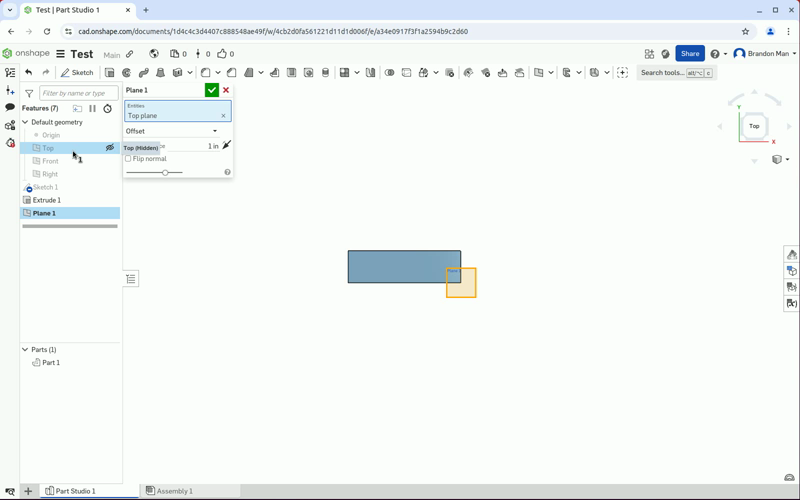
key(tab, 2)
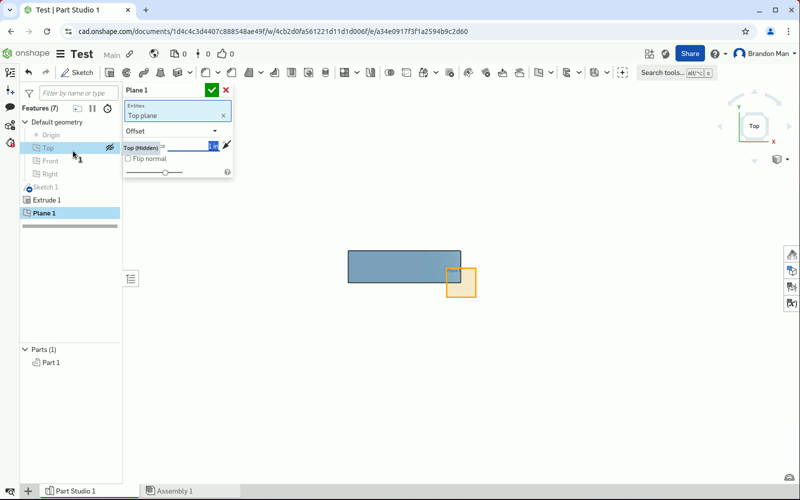
text(0.709)
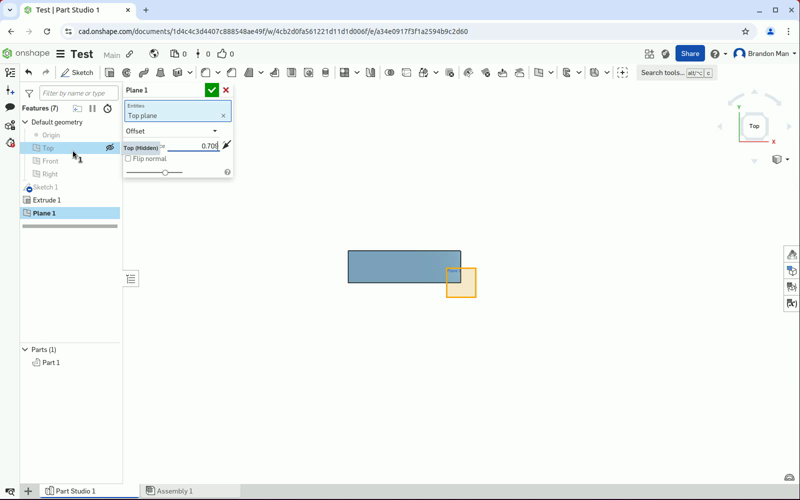
key(enter, 2)
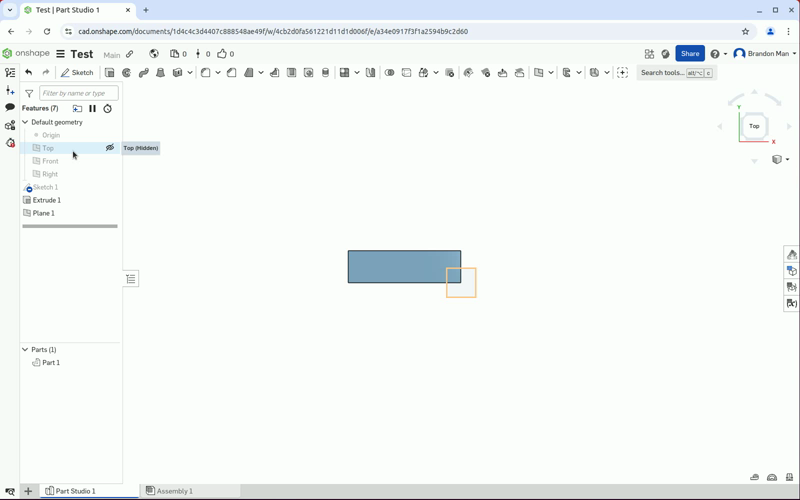
key(shift+s)
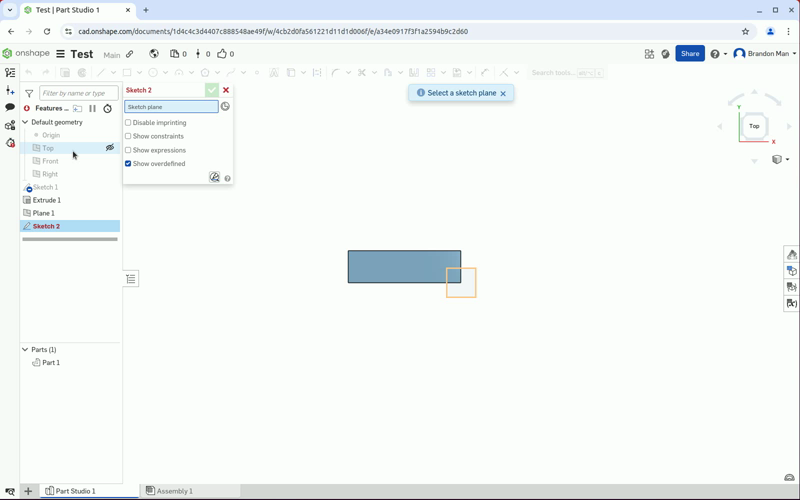
mouse_move(73, 215)
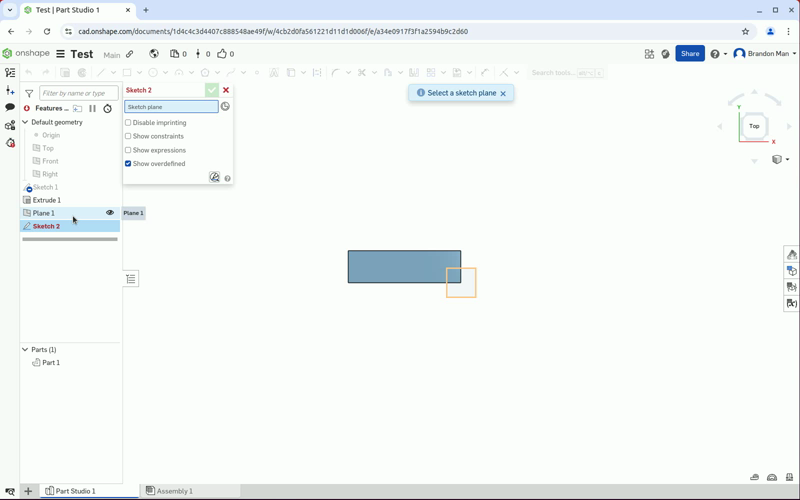
click(73, 215)
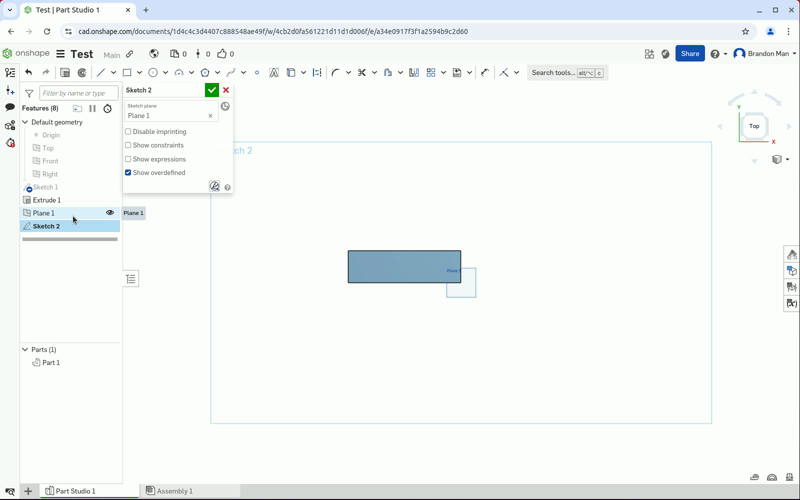
mouse_move(73, 352)
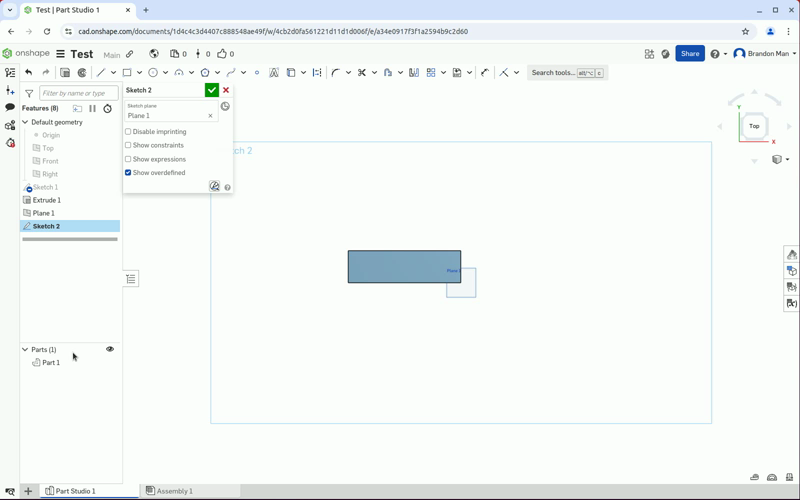
key(y)
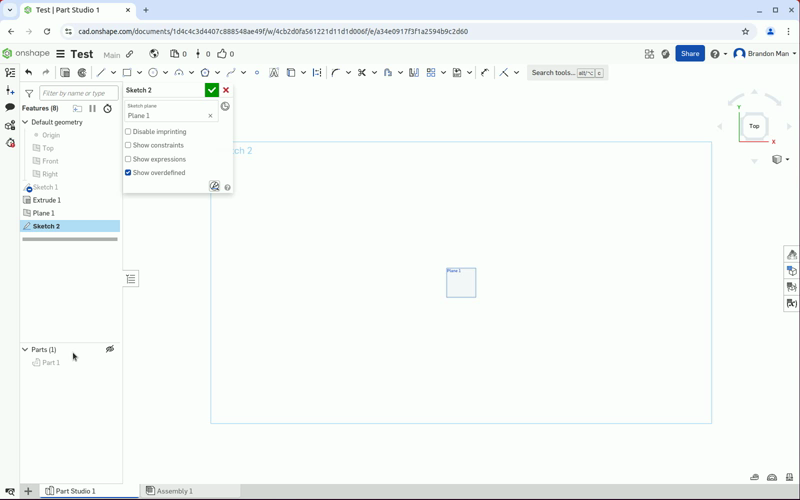
key(l)
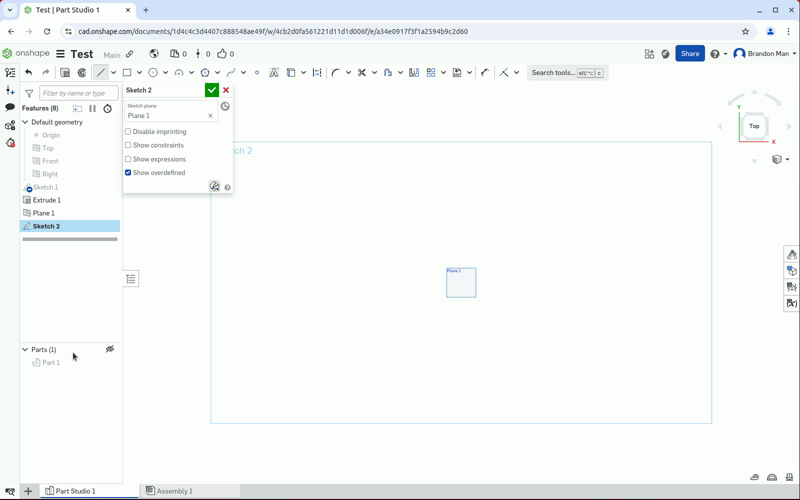
key_down(shift)
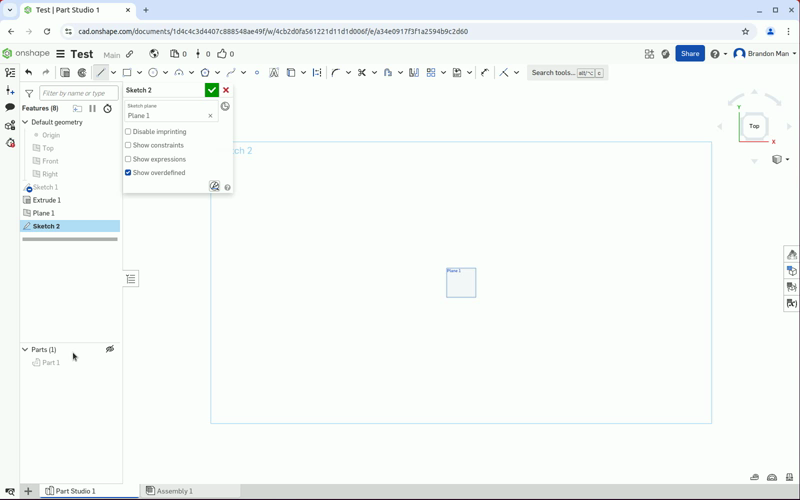
mouse_move(350, 265)
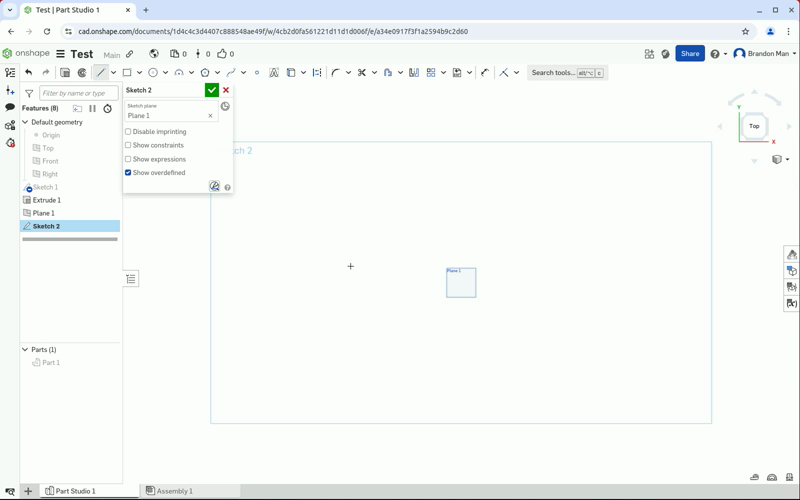
click(350, 265)
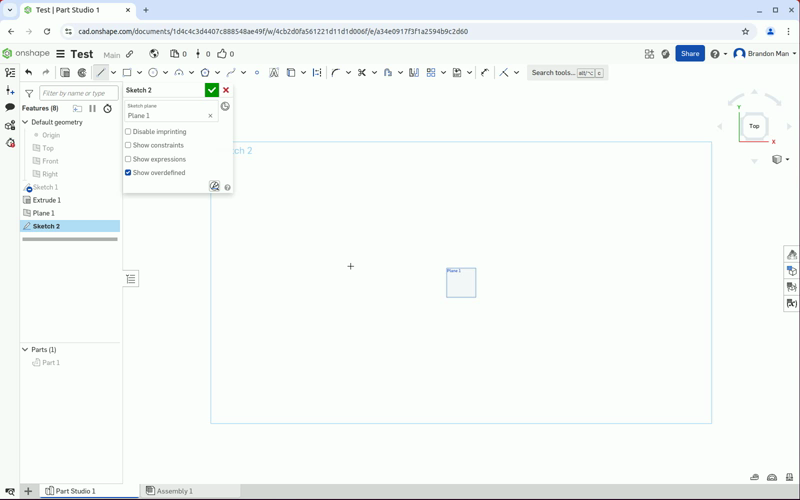
key_up(shift)
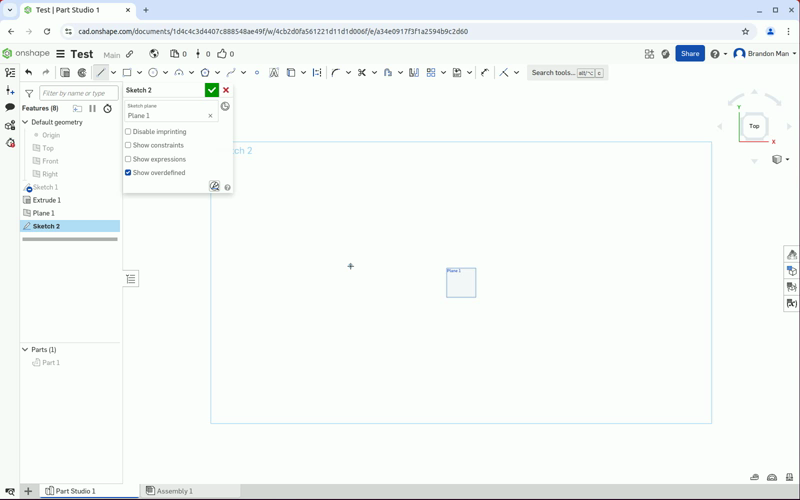
key_down(shift)
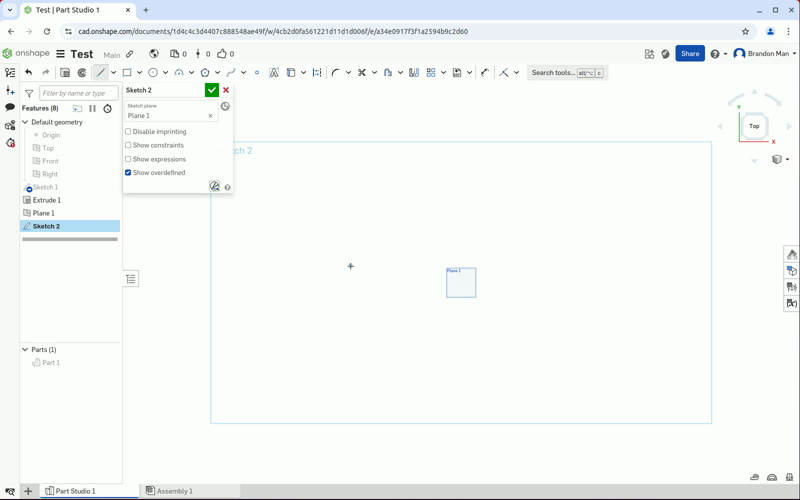
mouse_move(457, 265)
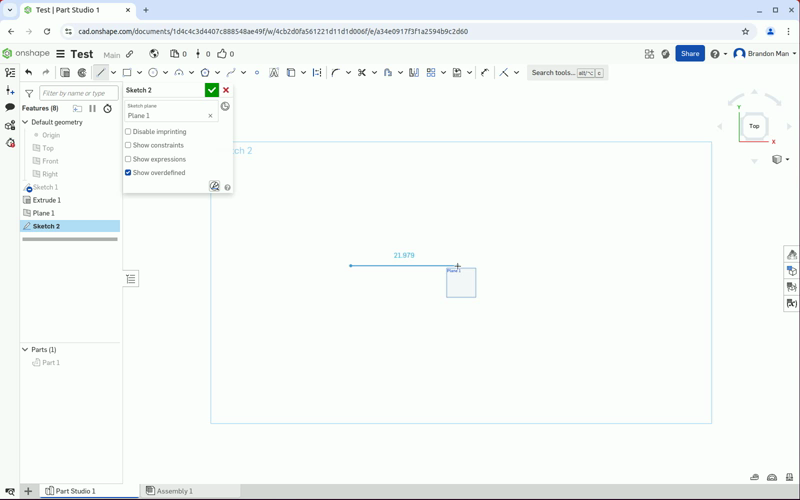
click(457, 265)
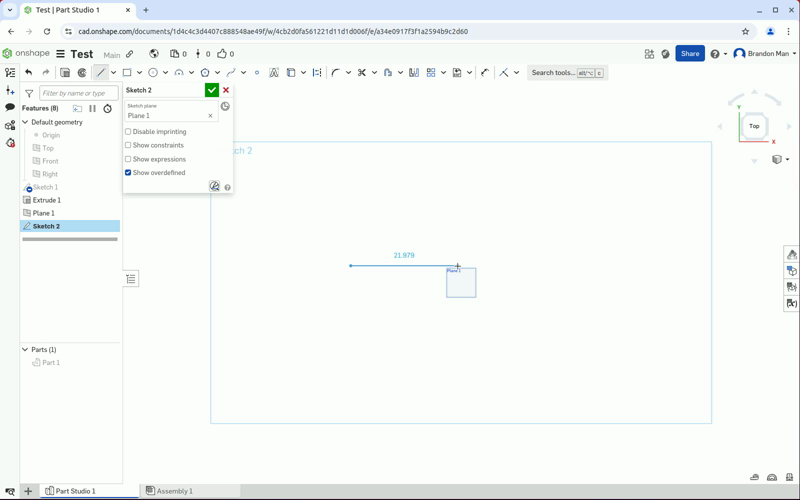
key_up(shift)
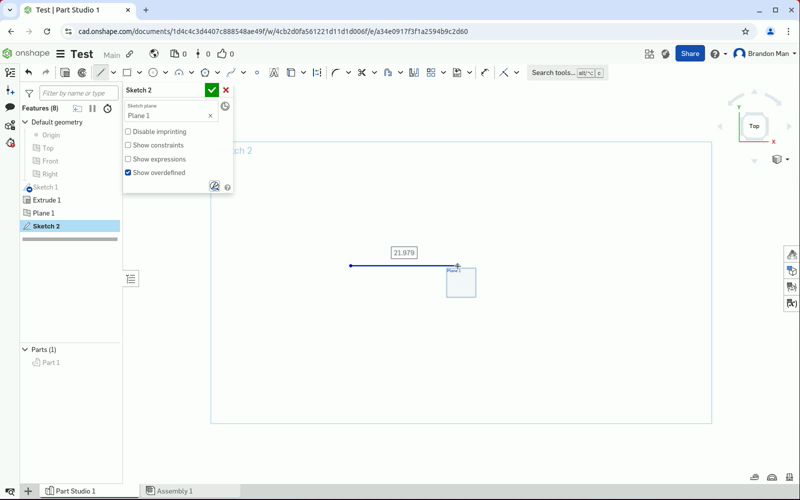
key_down(shift)
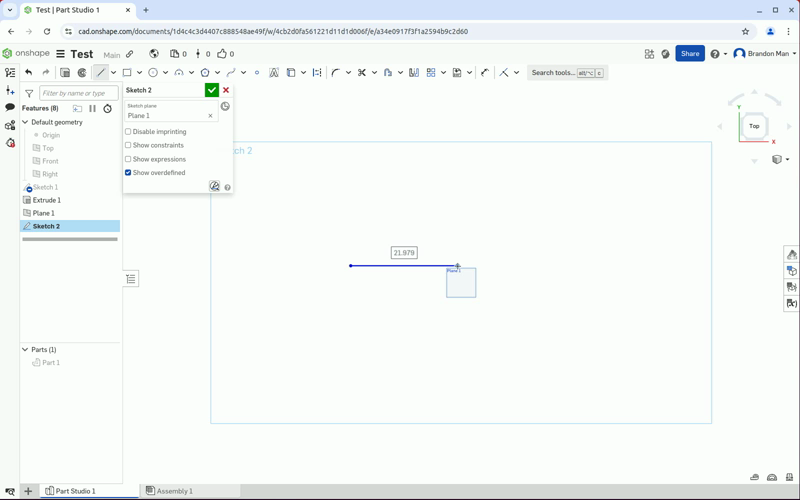
mouse_move(487, 265)
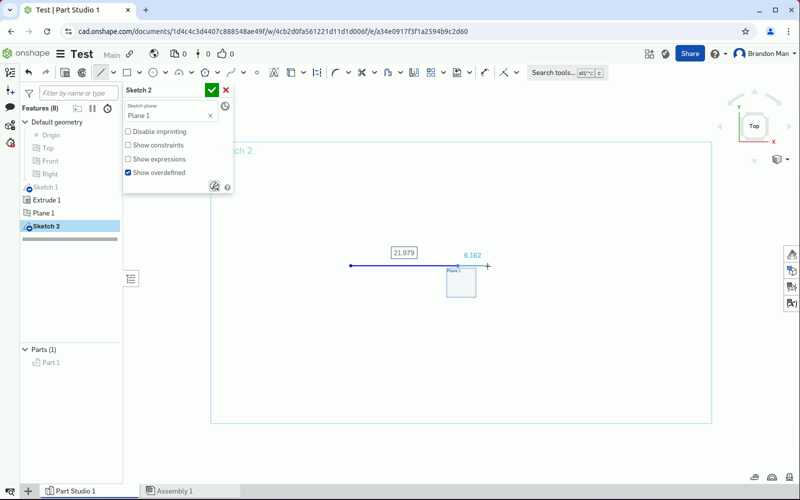
mouse_move(457, 261)
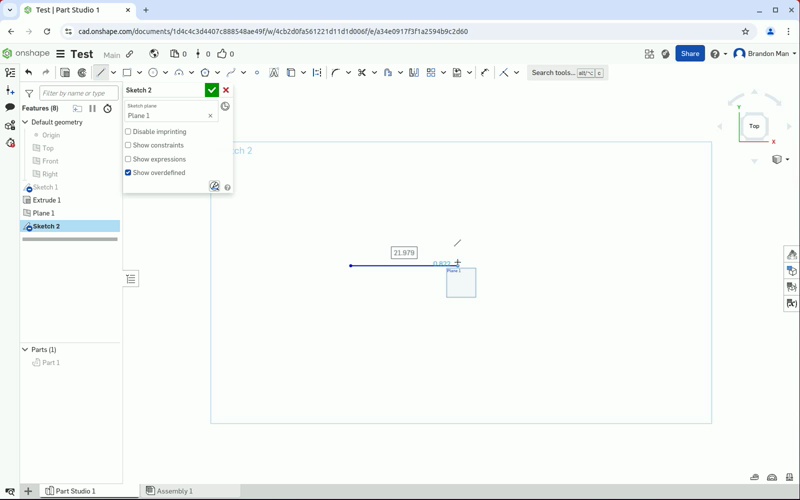
scroll(6)
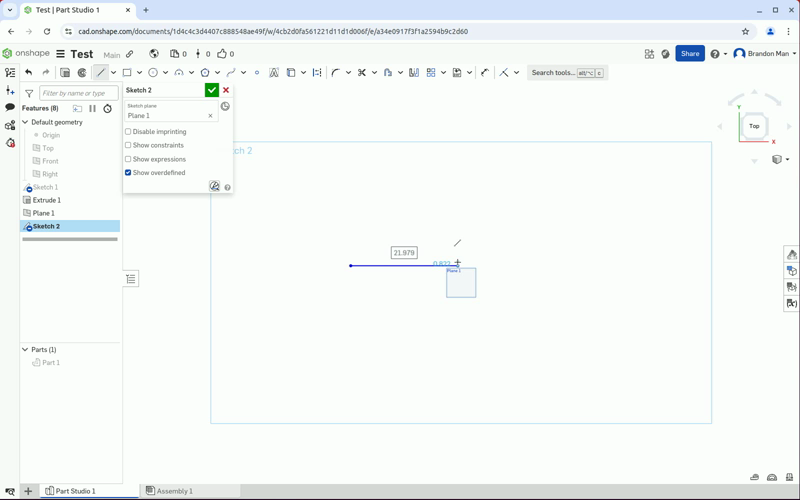
scroll(6)
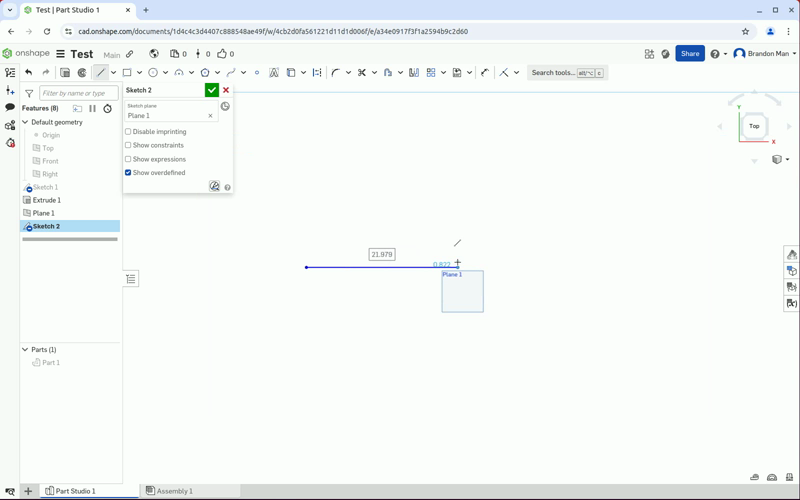
scroll(6)
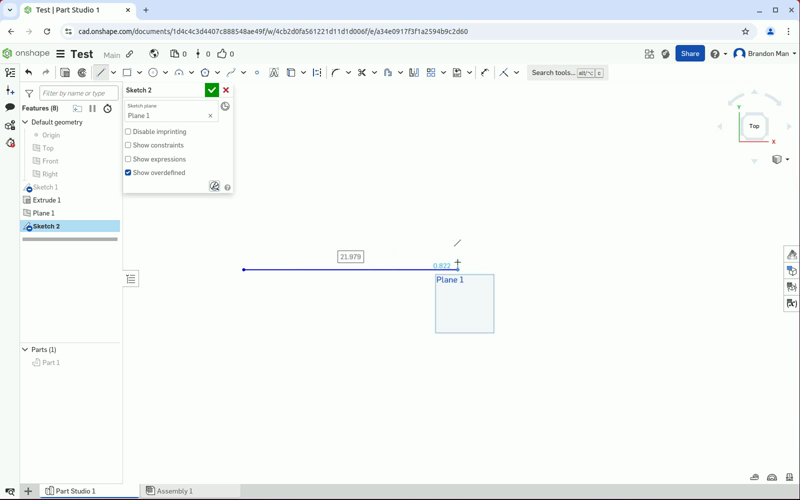
scroll(6)
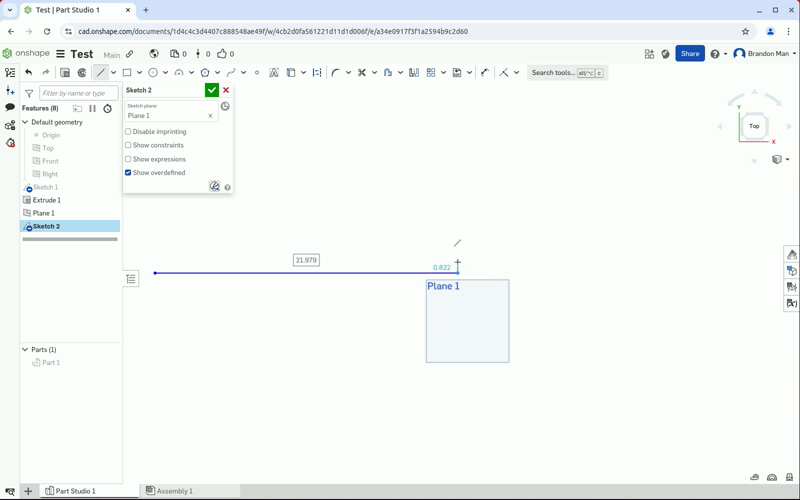
scroll(6)
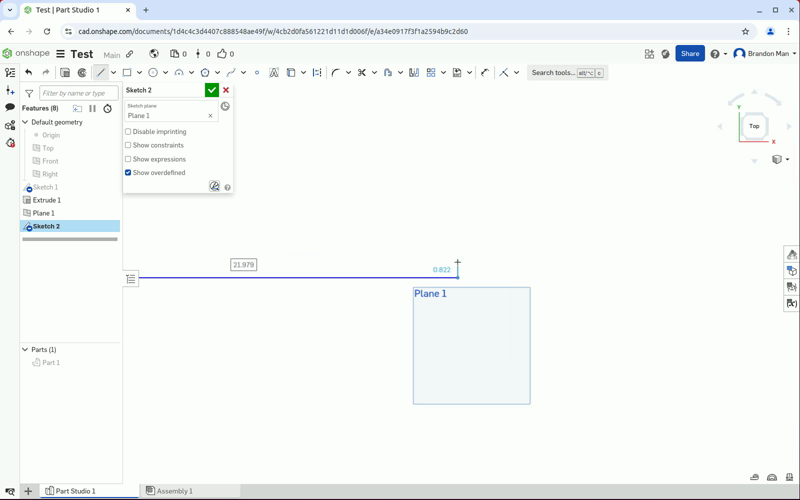
scroll(6)
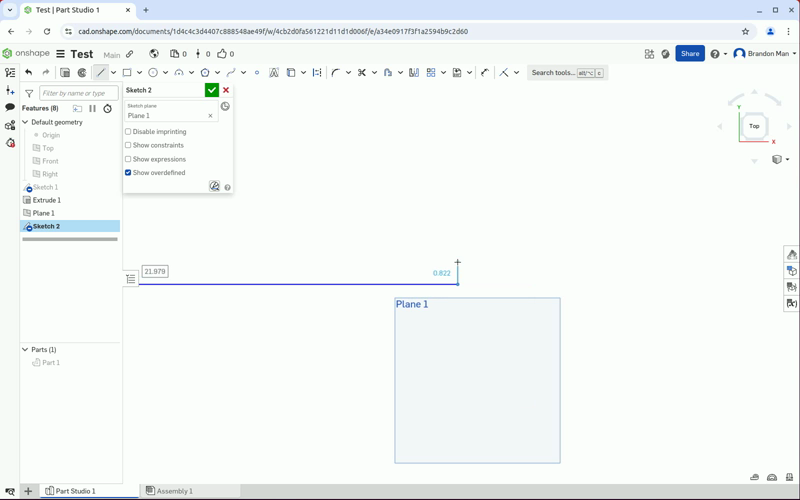
scroll(6)
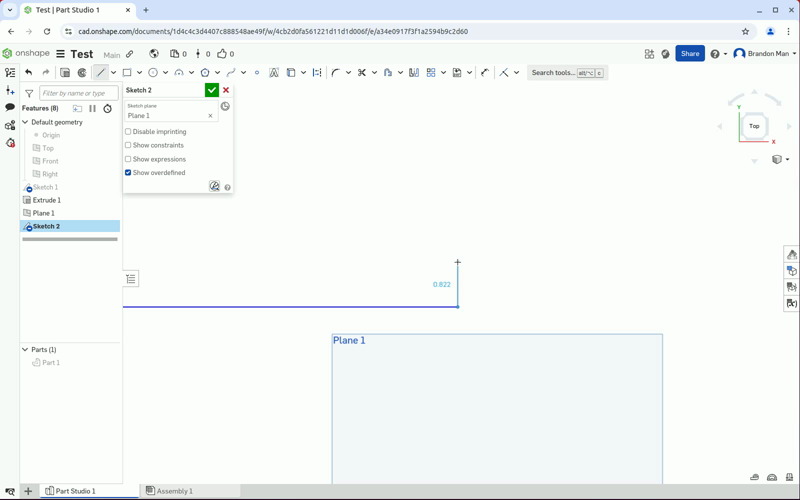
click(457, 261)
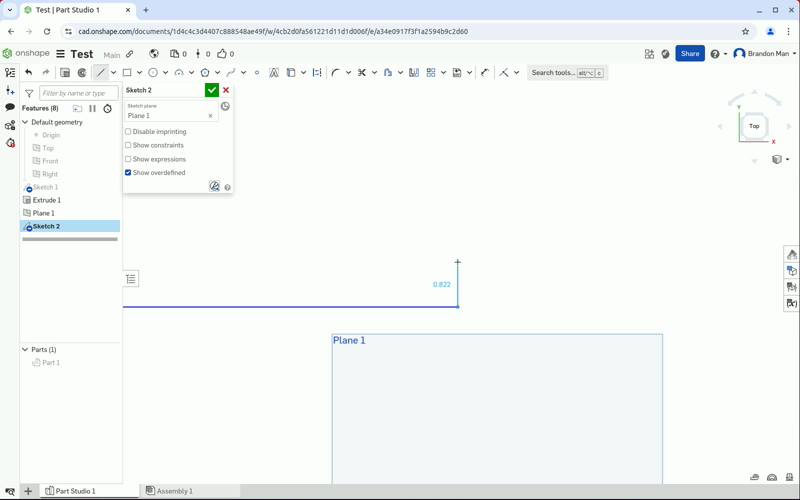
scroll(-6)
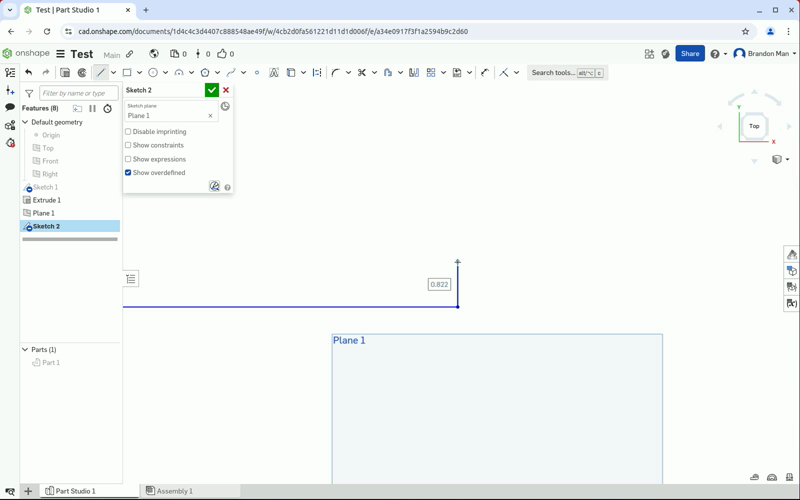
scroll(-6)
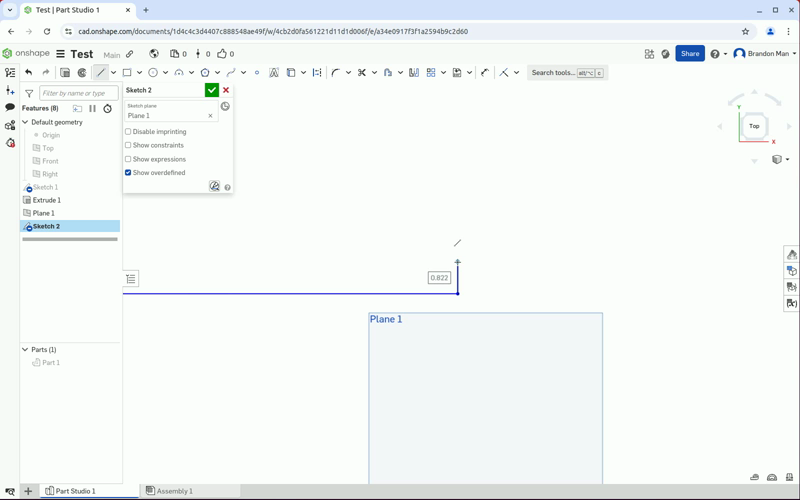
scroll(-6)
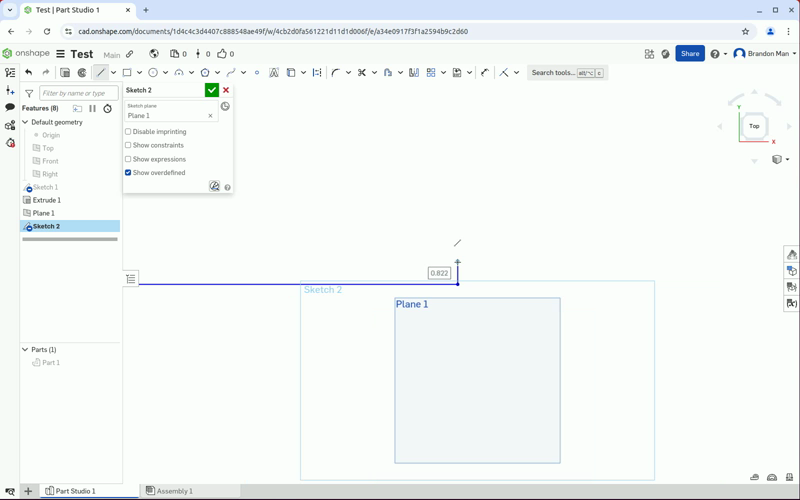
scroll(-6)
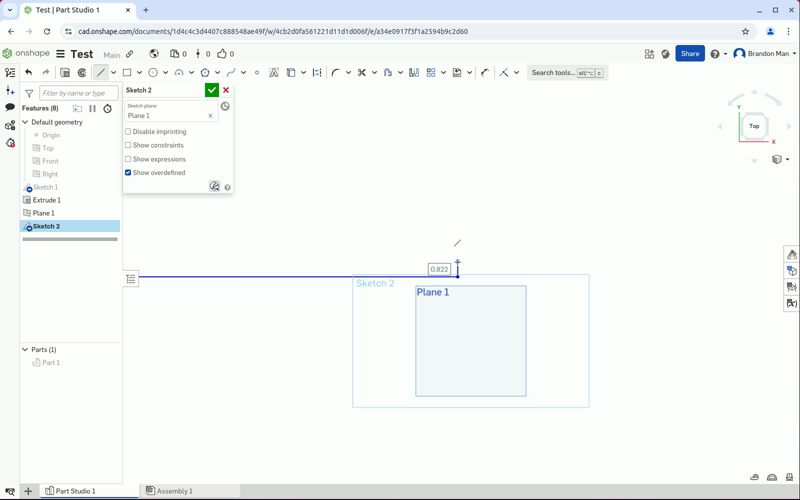
scroll(-6)
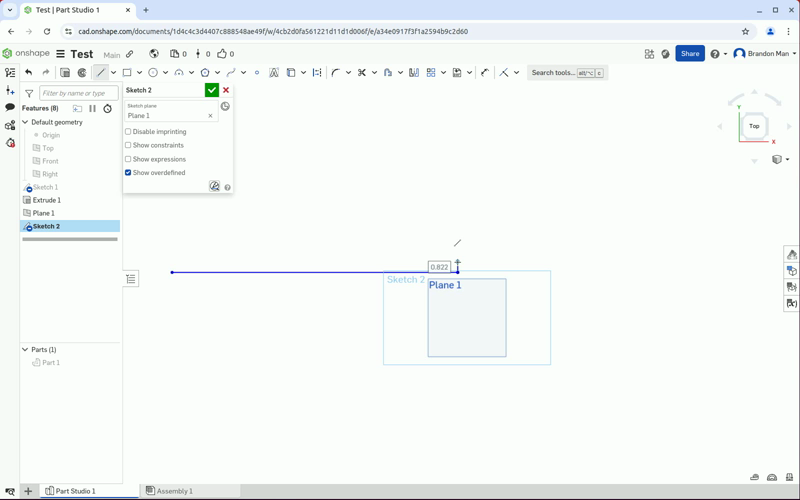
scroll(-6)
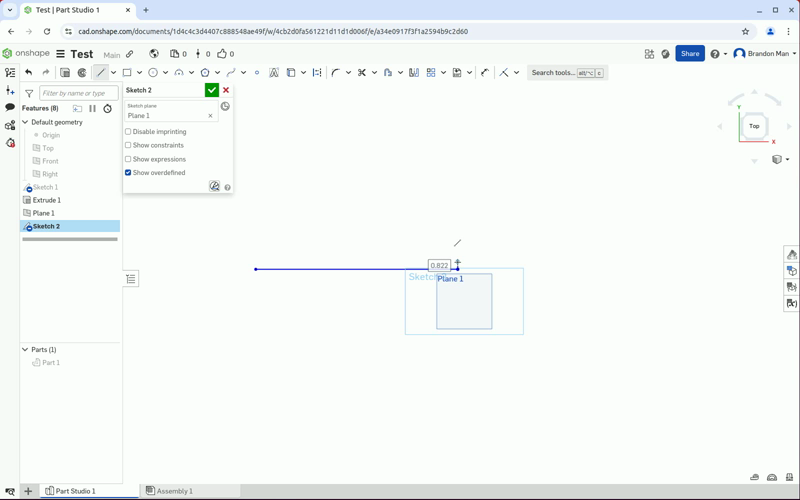
scroll(-6)
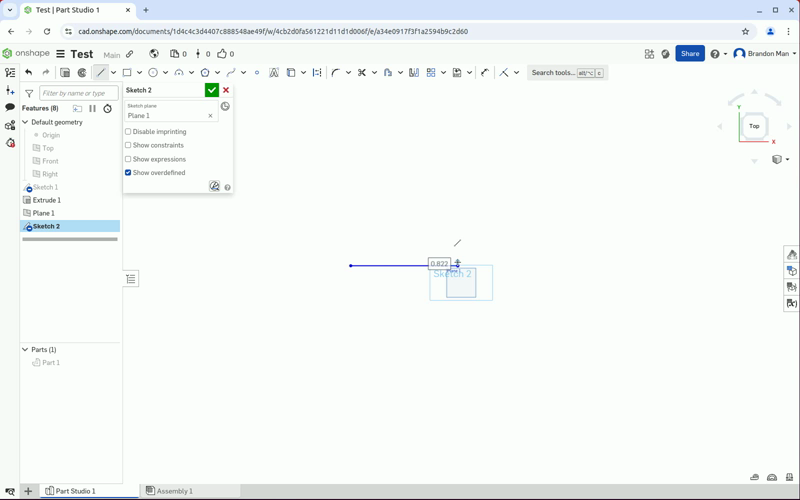
key_up(shift)
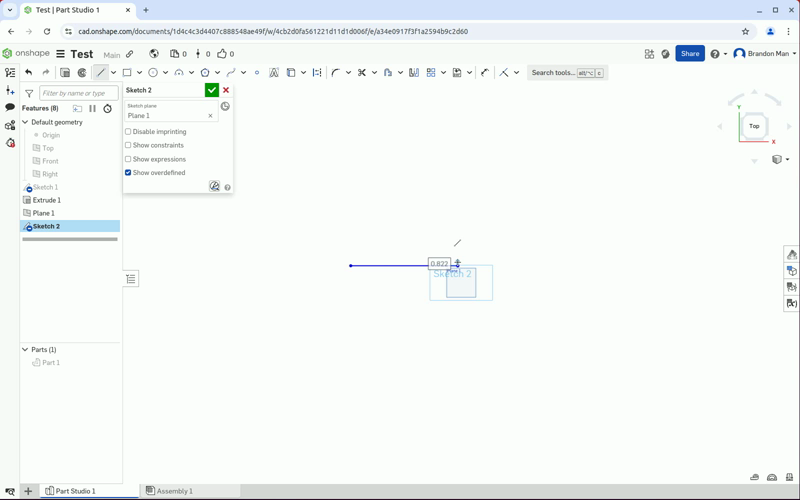
key_down(shift)
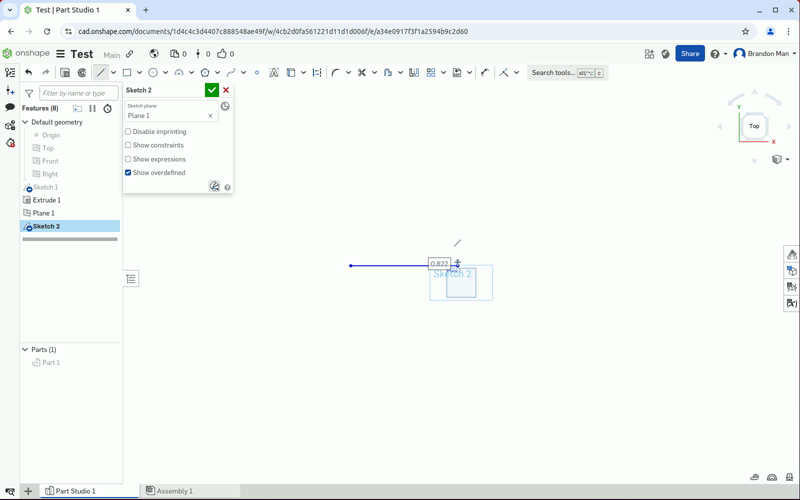
mouse_move(350, 261)
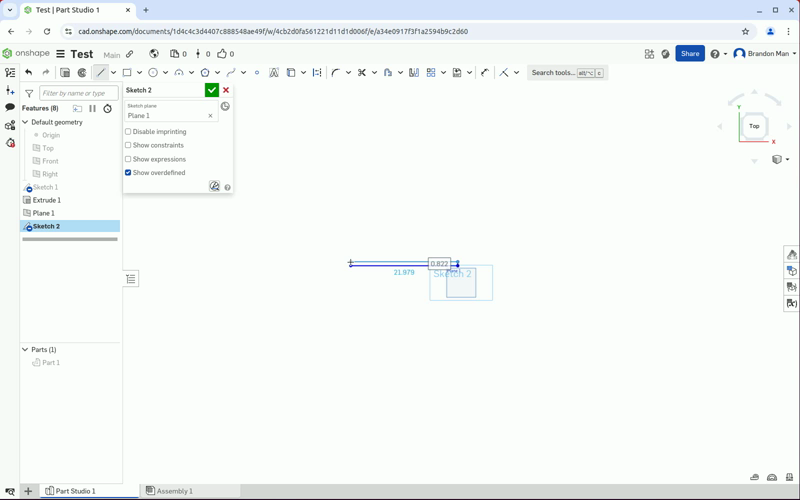
scroll(6)
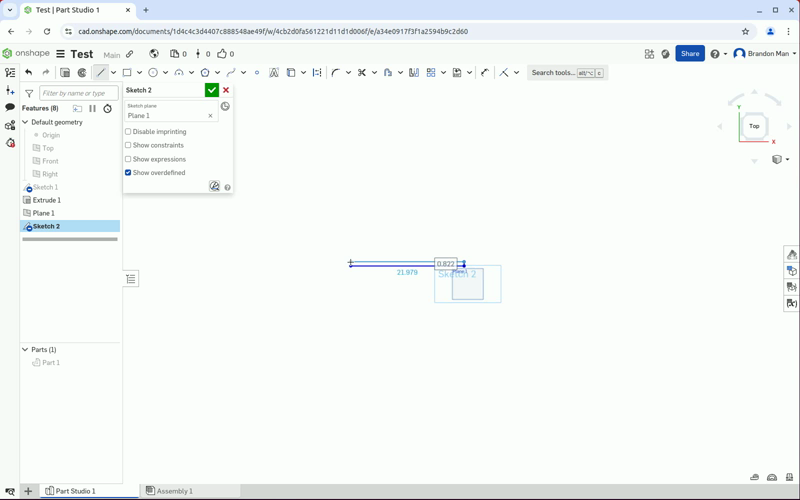
scroll(6)
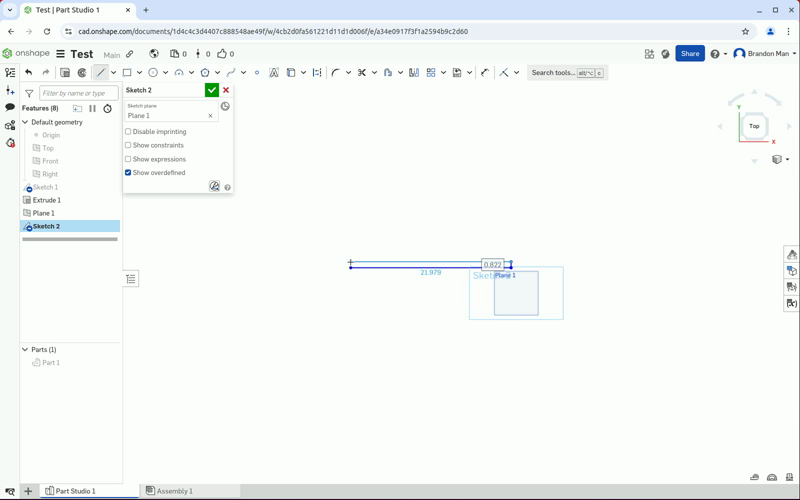
scroll(6)
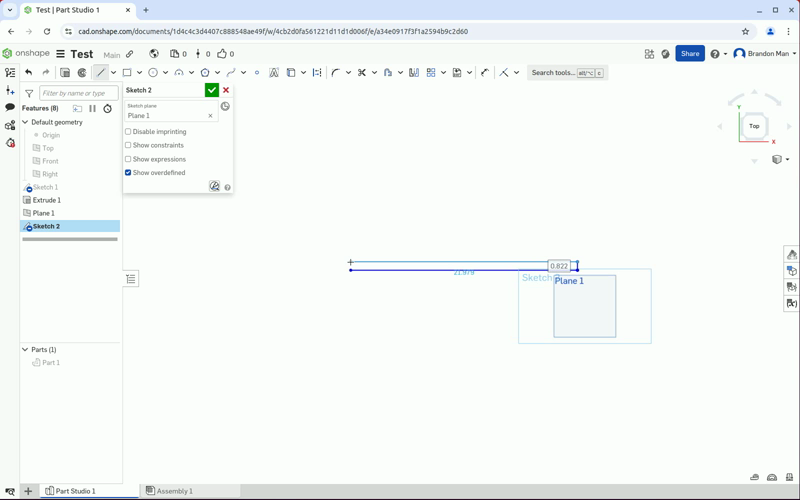
scroll(6)
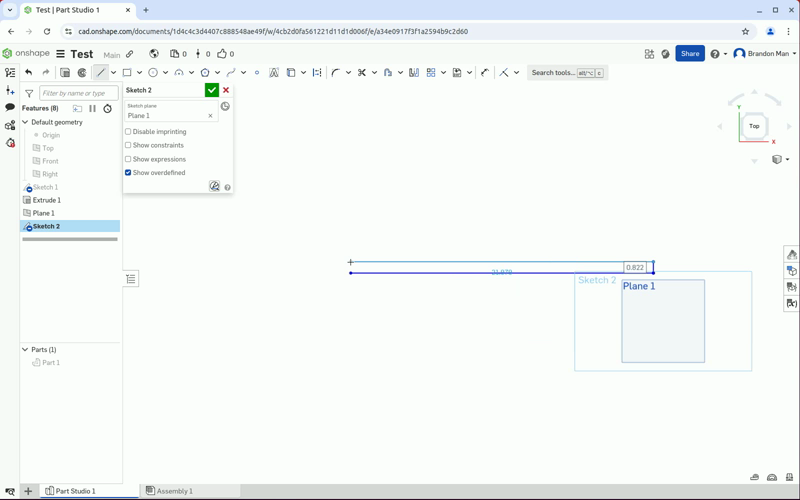
scroll(6)
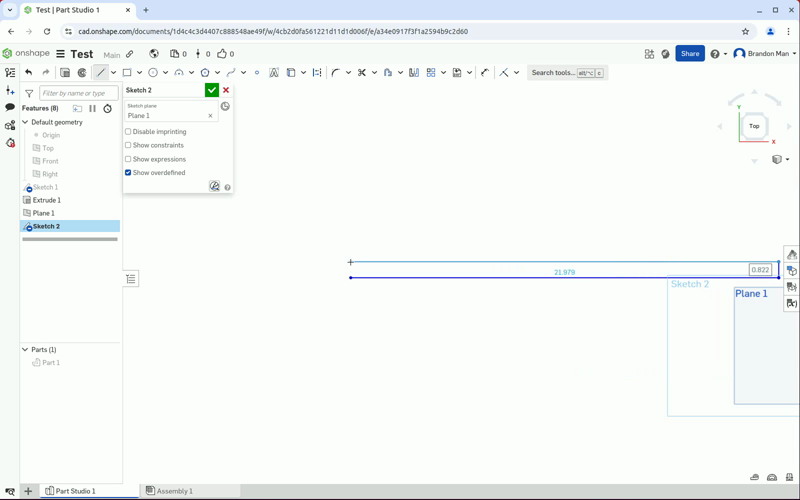
scroll(6)
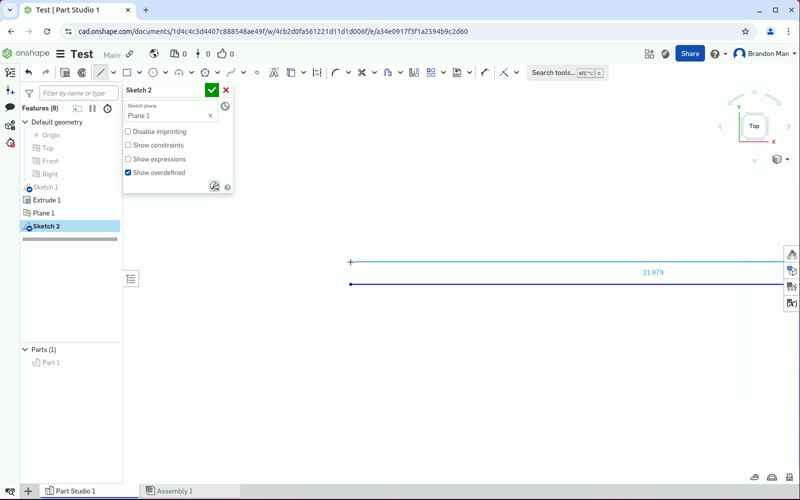
scroll(6)
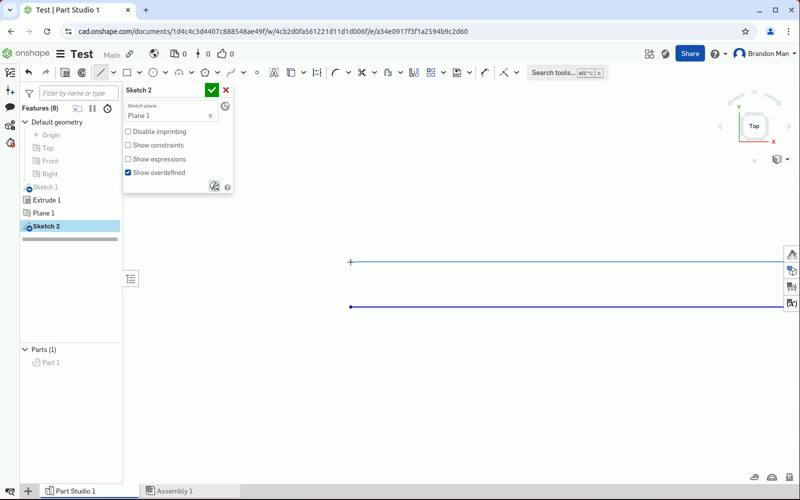
click(350, 261)
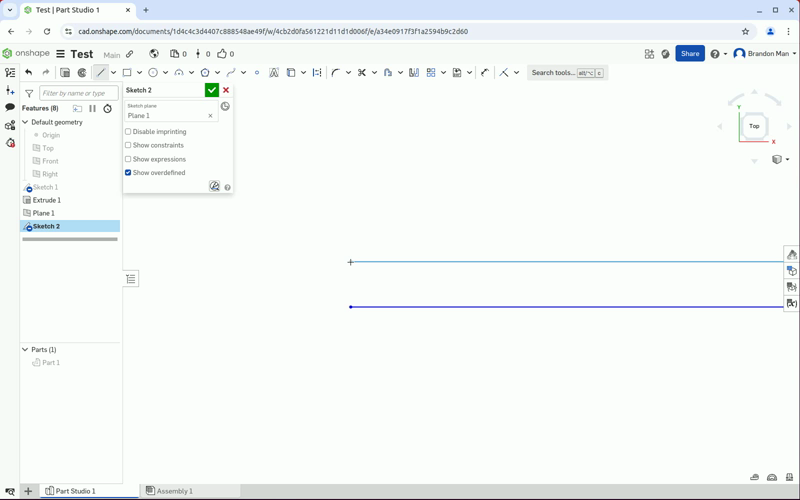
scroll(-6)
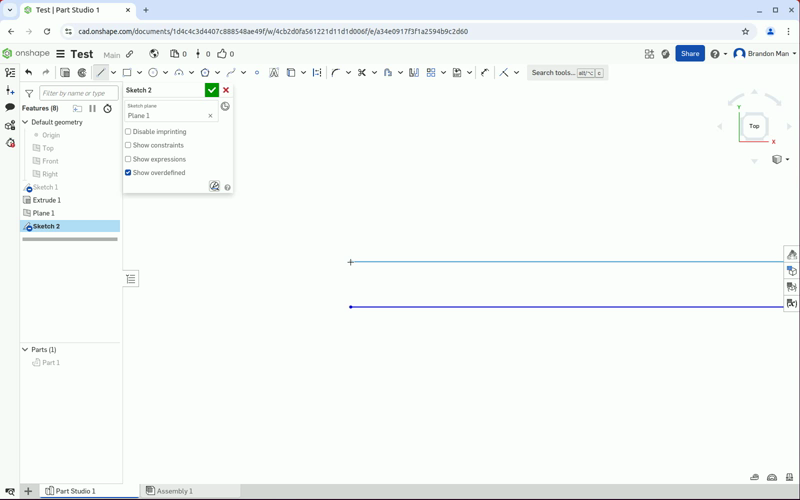
scroll(-6)
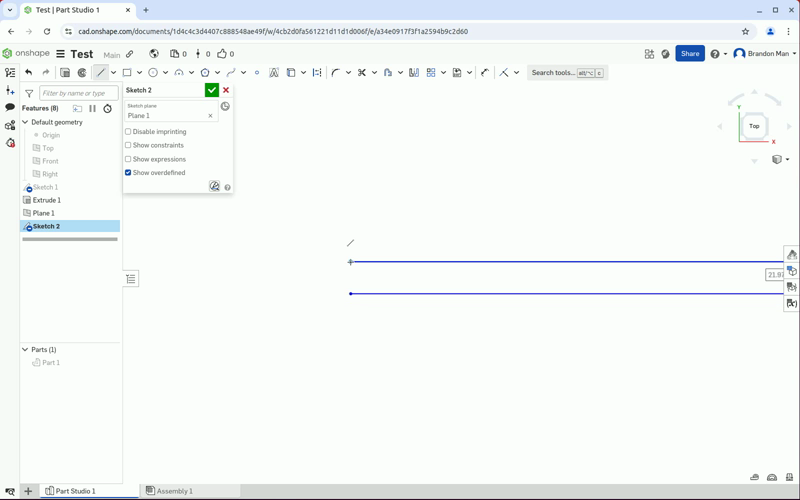
scroll(-6)
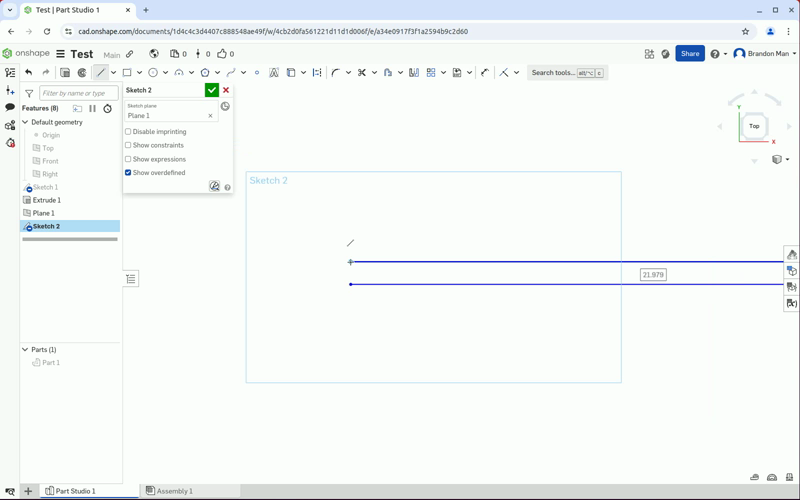
scroll(-6)
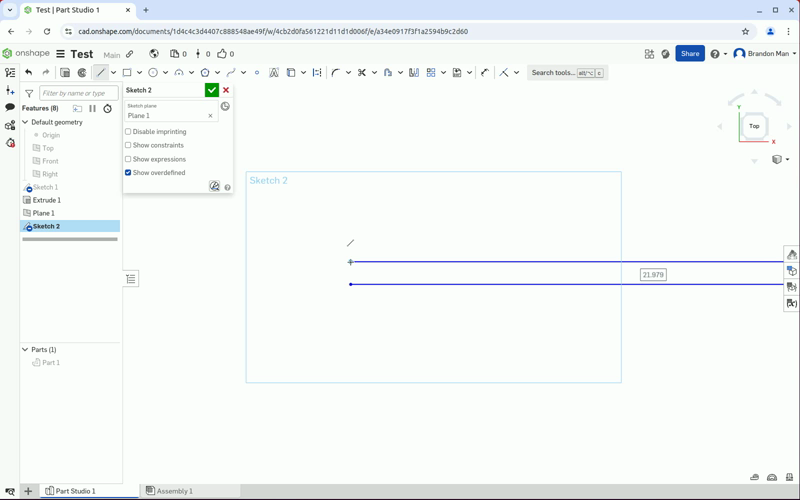
scroll(-6)
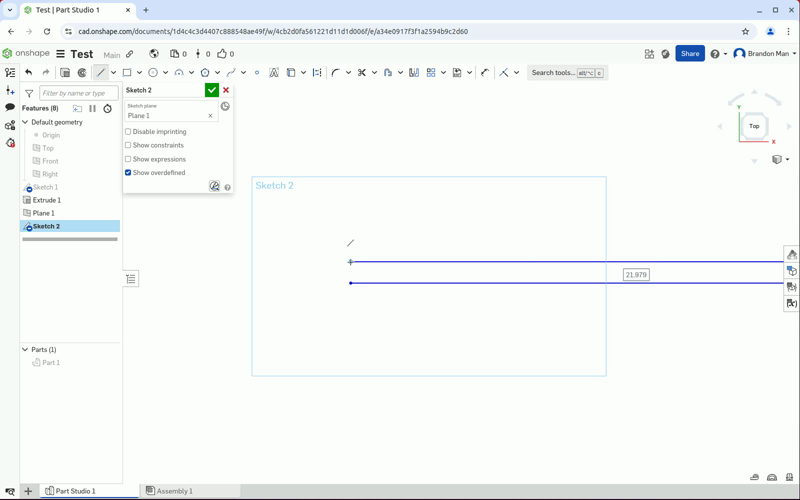
scroll(-6)
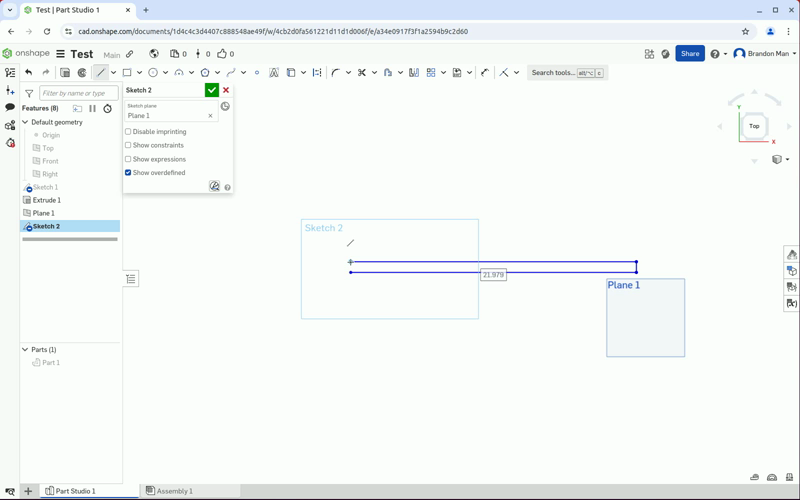
scroll(-6)
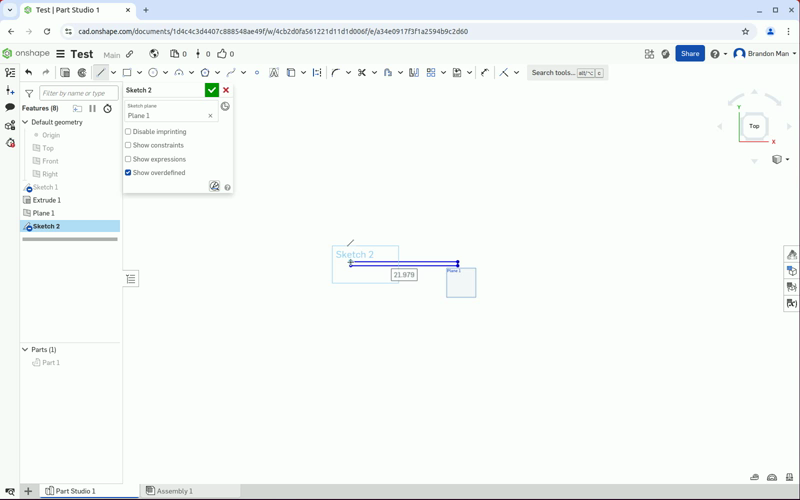
key_up(shift)
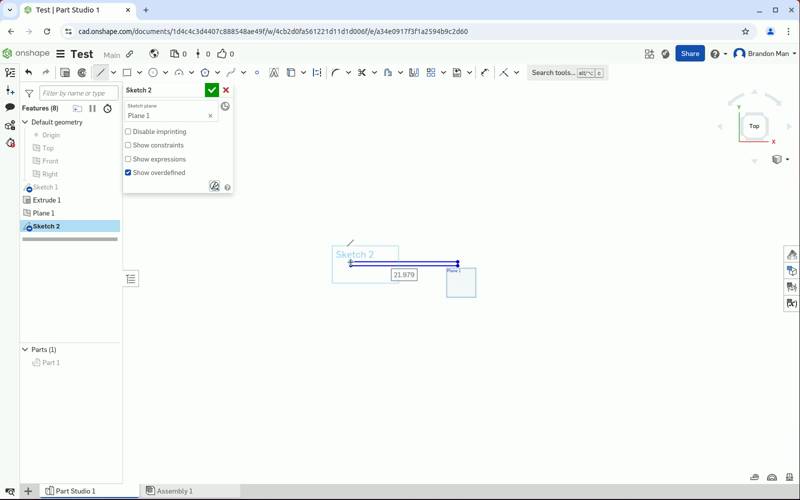
mouse_move(380, 261)
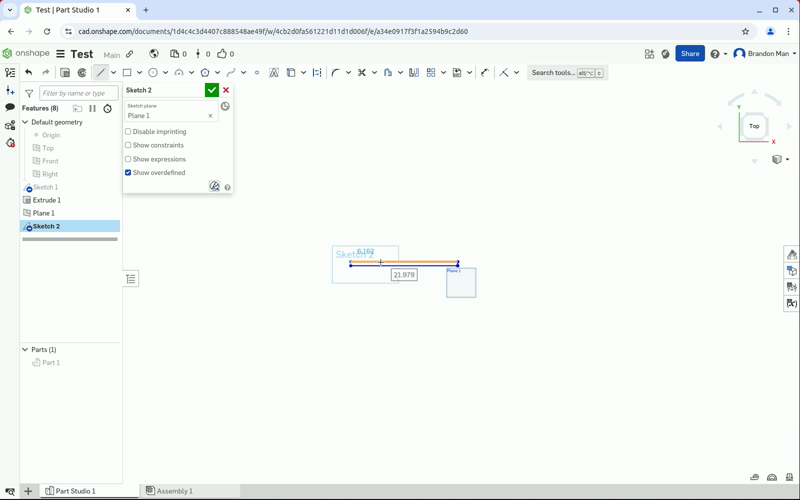
key_down(shift)
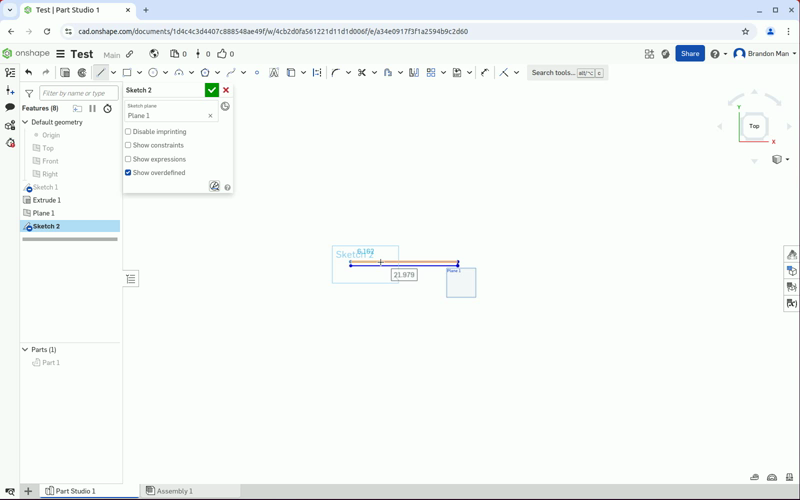
mouse_move(350, 265)
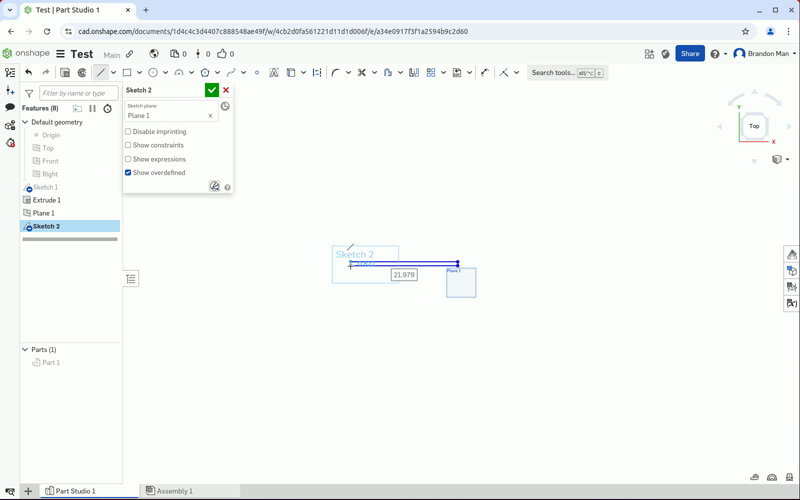
scroll(6)
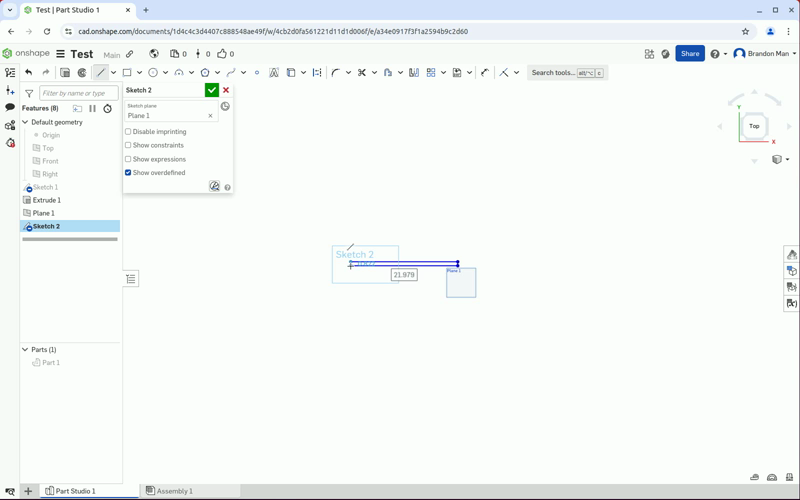
scroll(6)
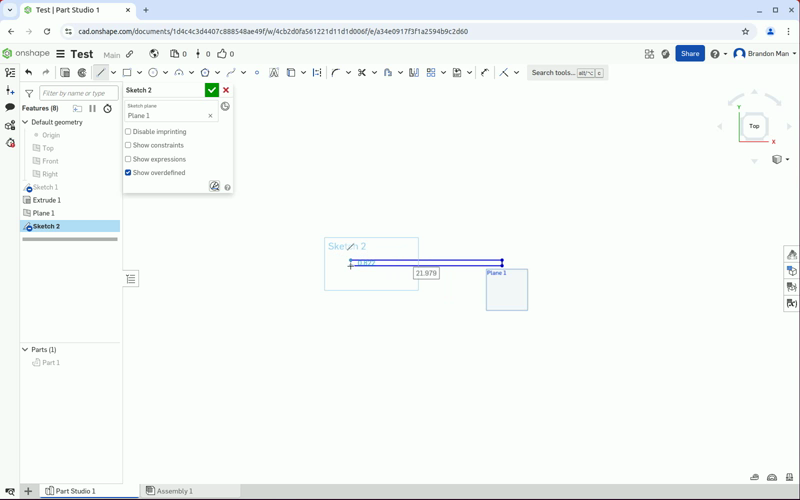
scroll(6)
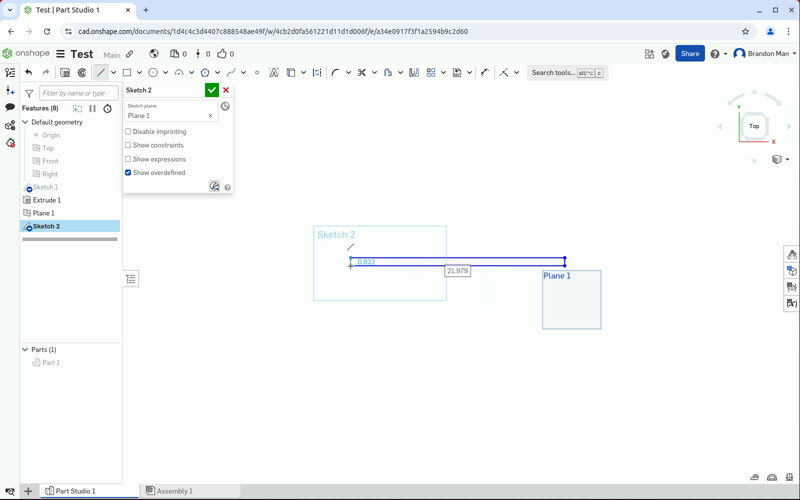
scroll(6)
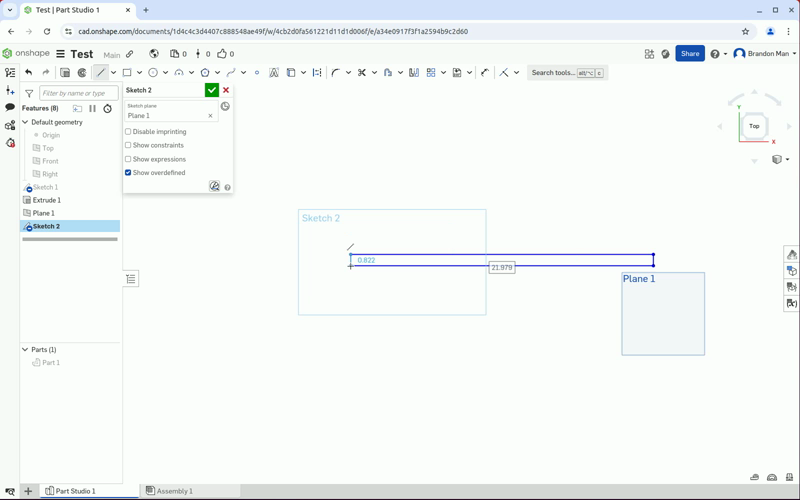
scroll(6)
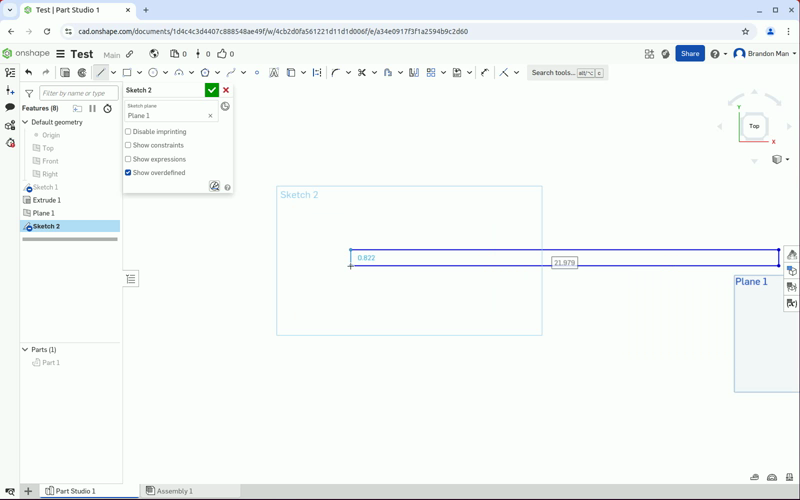
scroll(6)
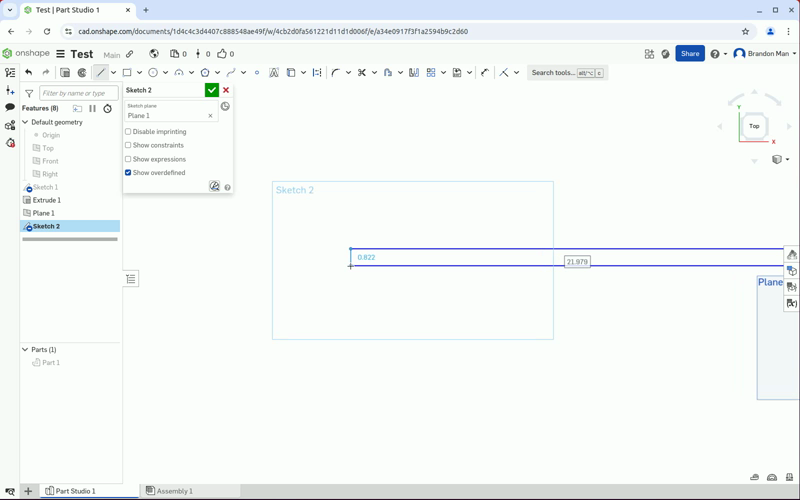
scroll(6)
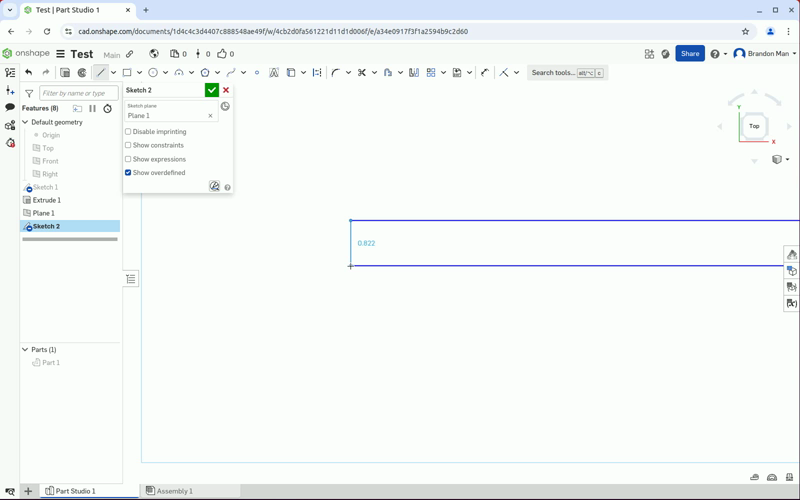
key_up(shift)
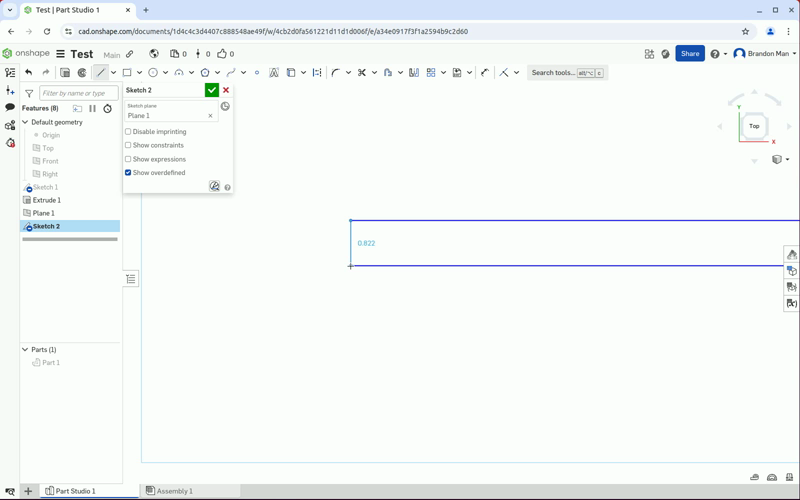
click(350, 265)
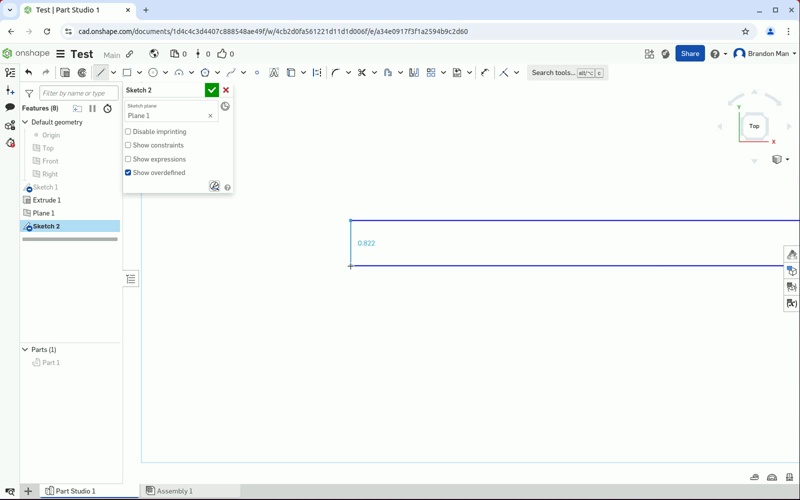
scroll(-6)
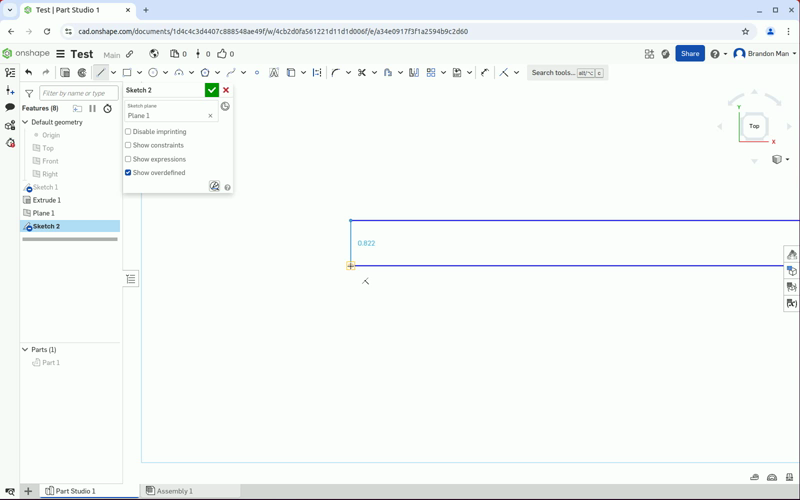
scroll(-6)
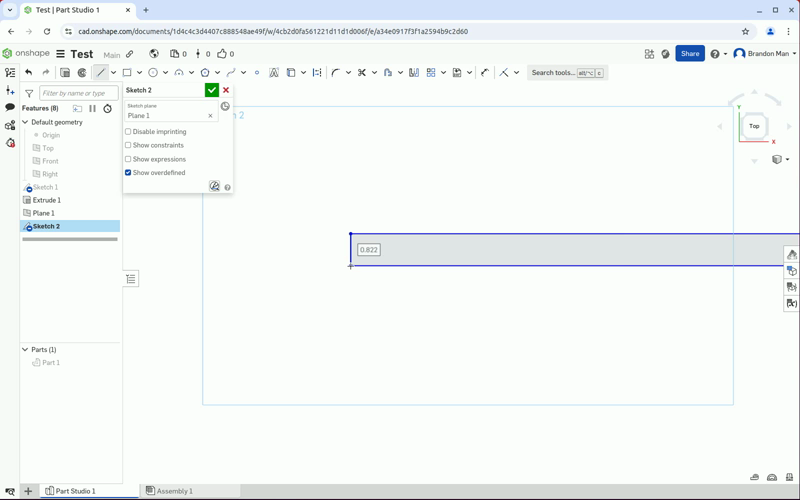
scroll(-6)
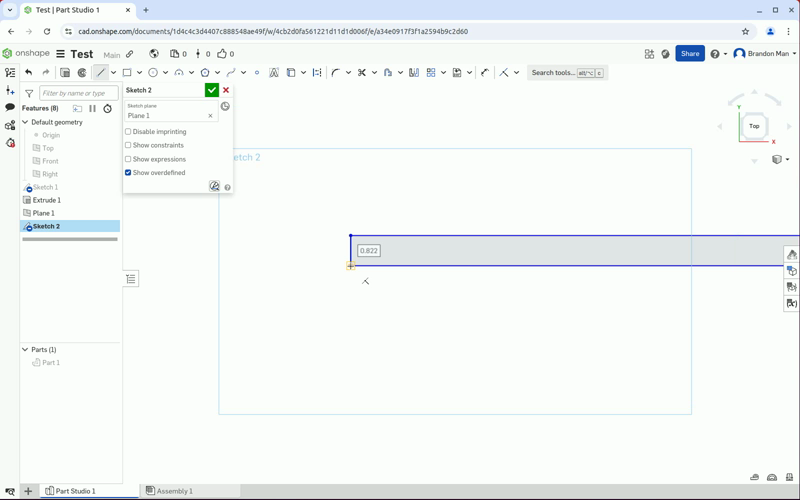
scroll(-6)
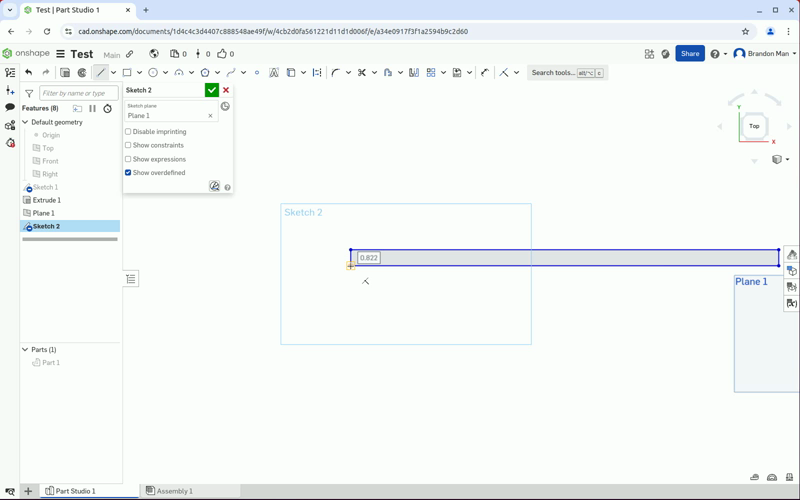
scroll(-6)
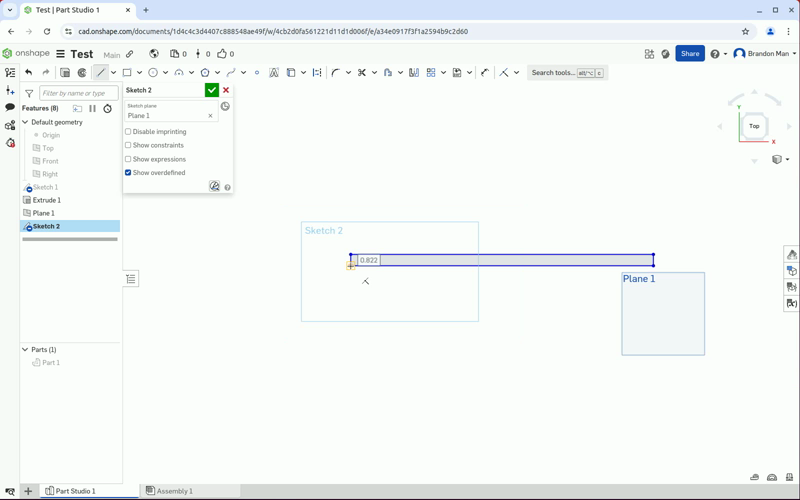
scroll(-6)
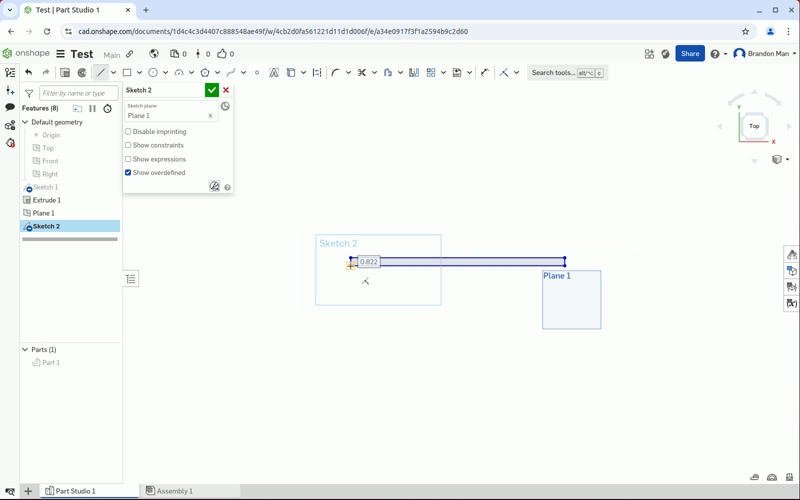
scroll(-6)
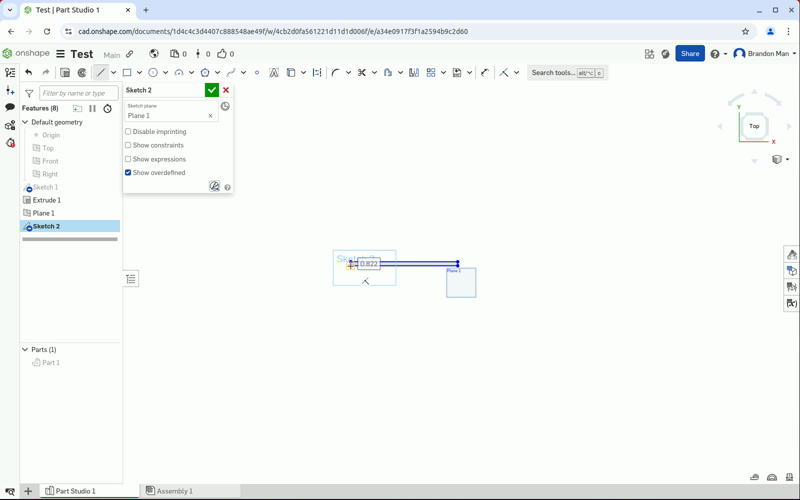
key(esc)
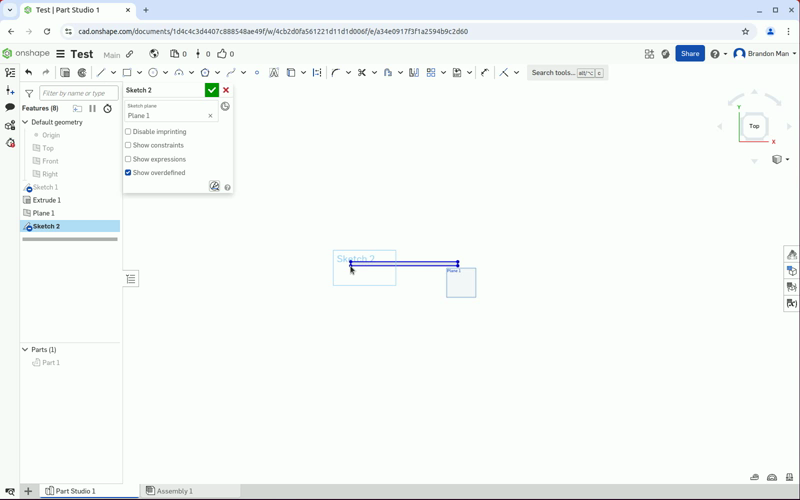
mouse_move(406, 264)
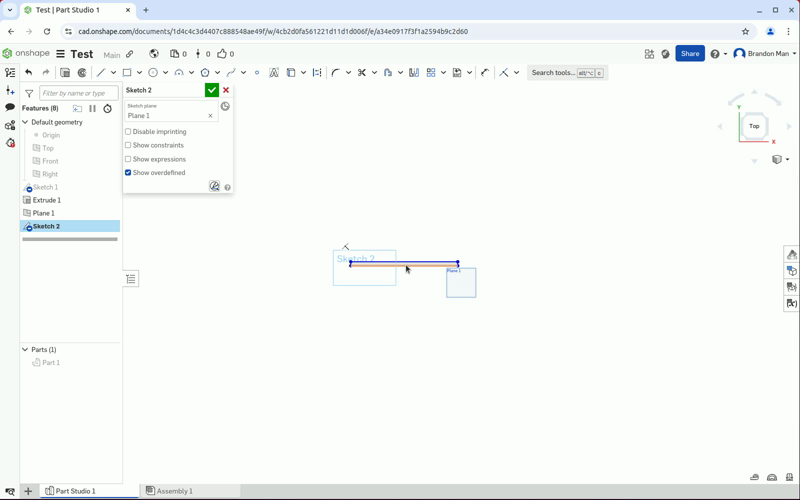
scroll(6)
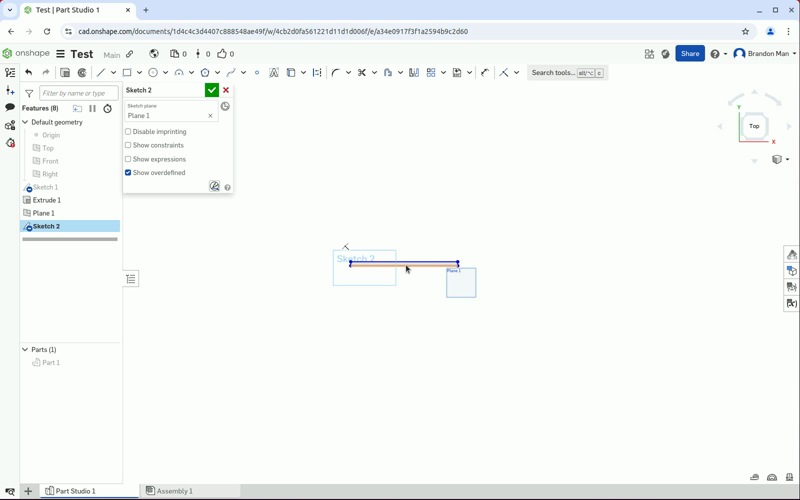
scroll(6)
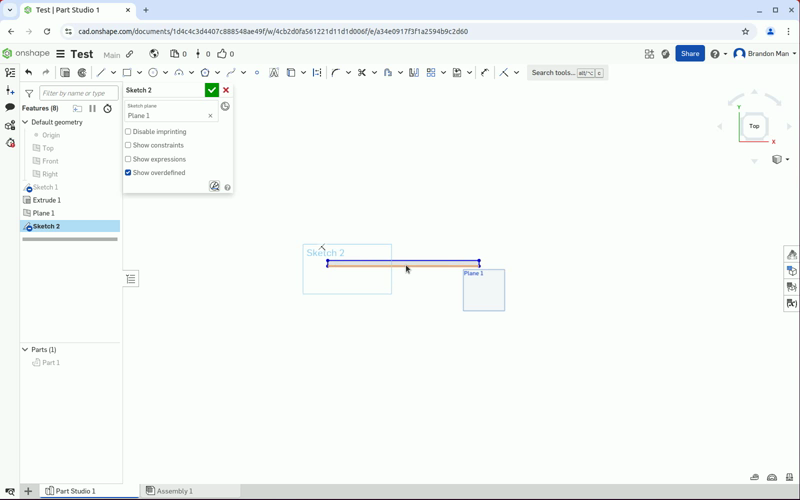
scroll(6)
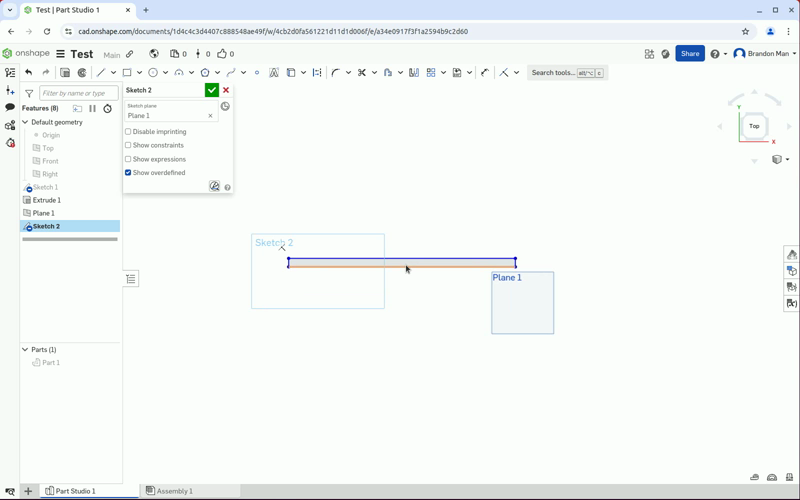
scroll(6)
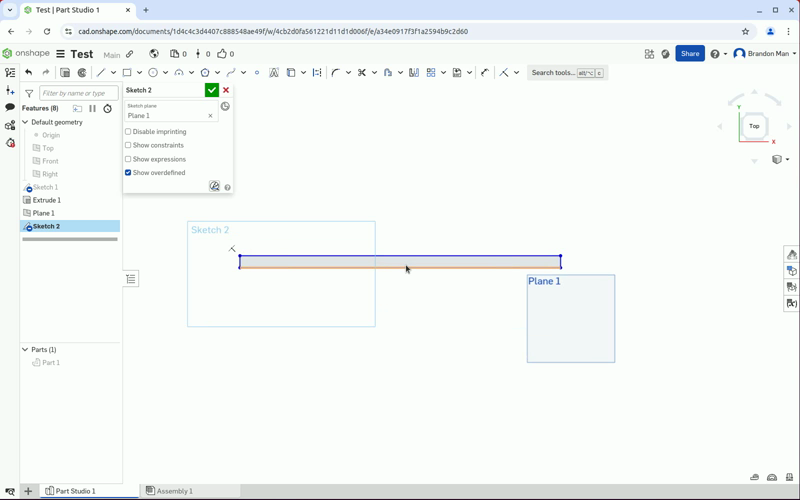
scroll(6)
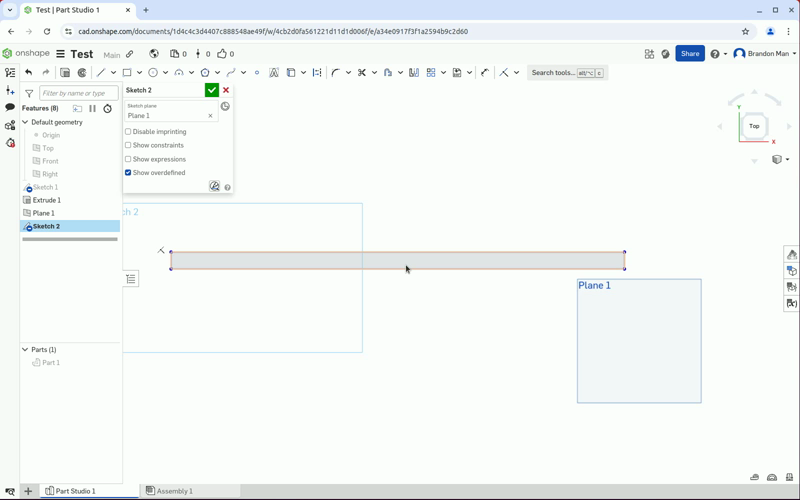
scroll(6)
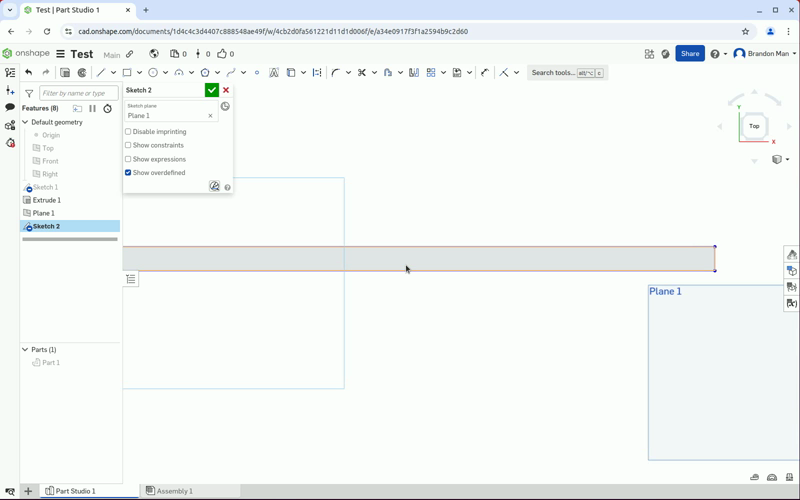
scroll(6)
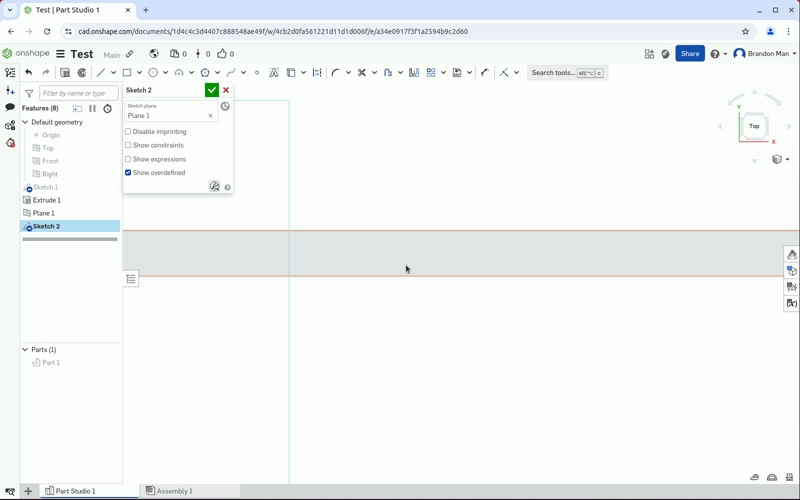
click(406, 264)
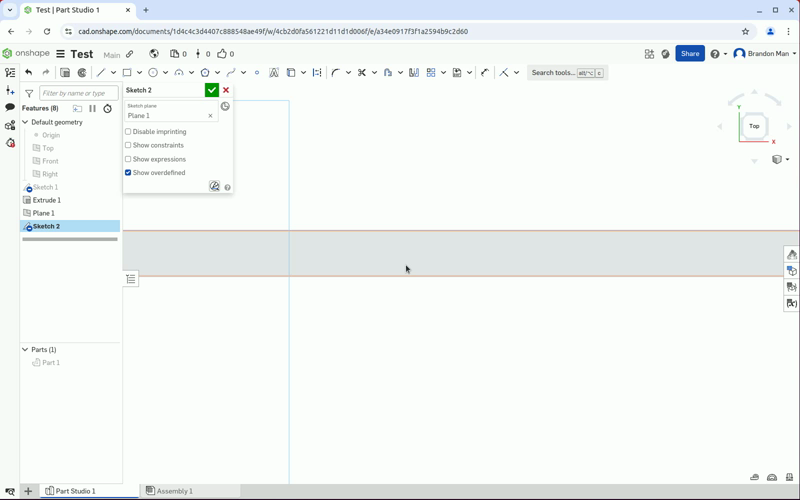
scroll(-6)
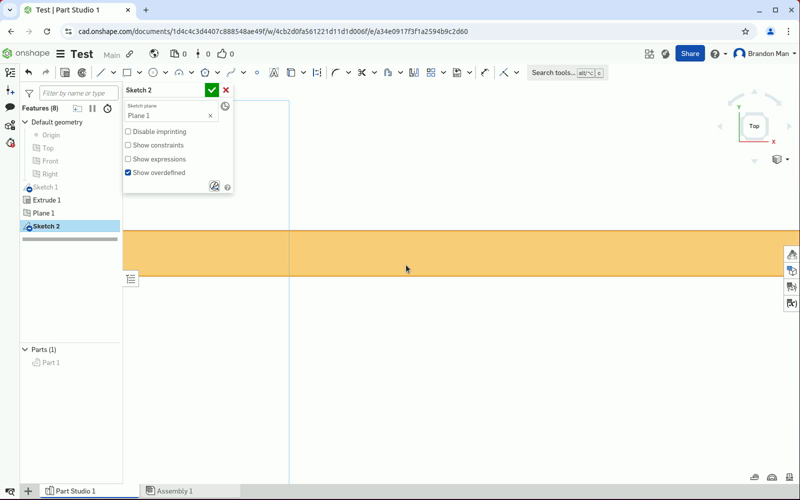
scroll(-6)
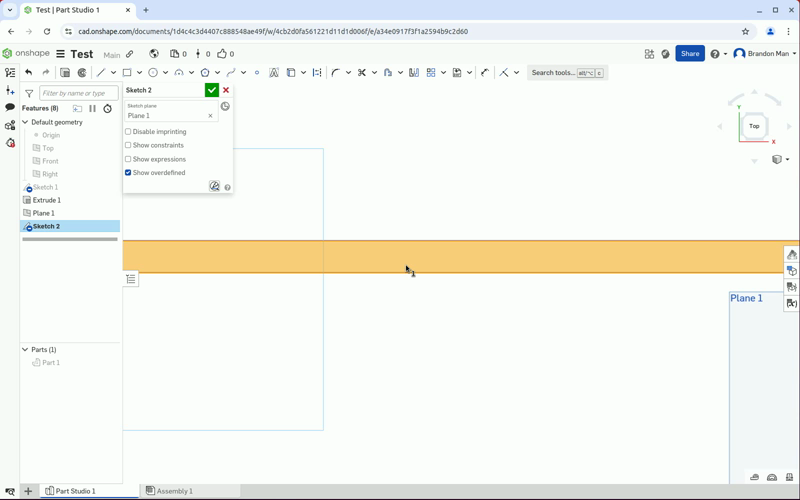
scroll(-6)
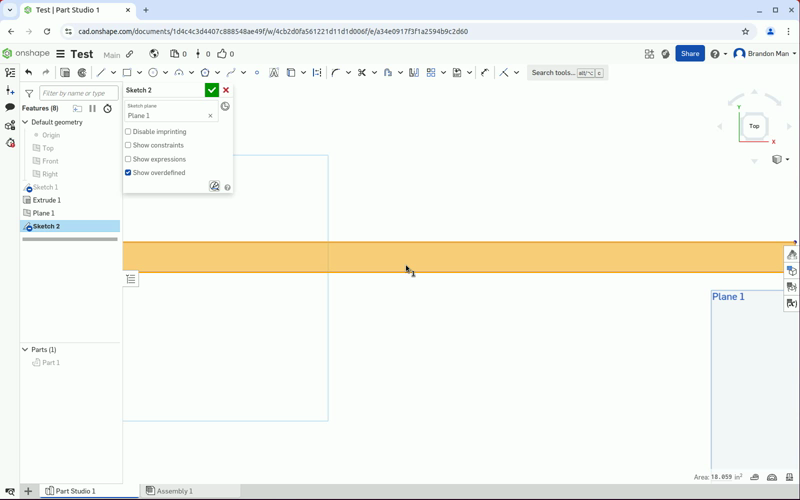
scroll(-6)
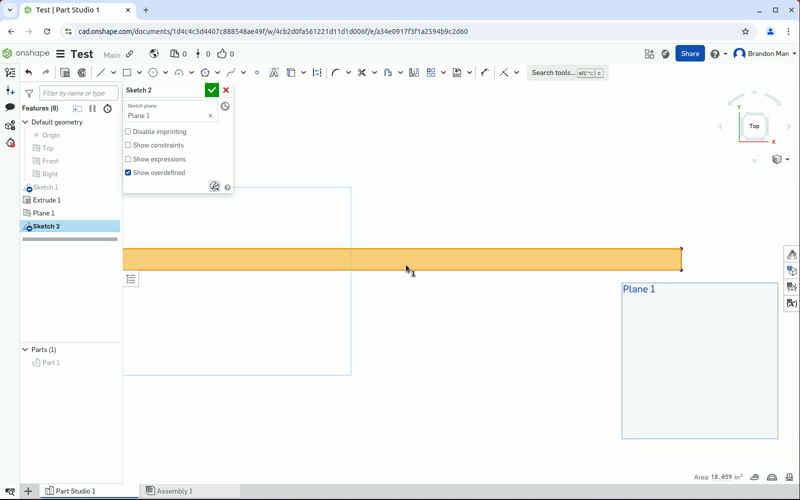
scroll(-6)
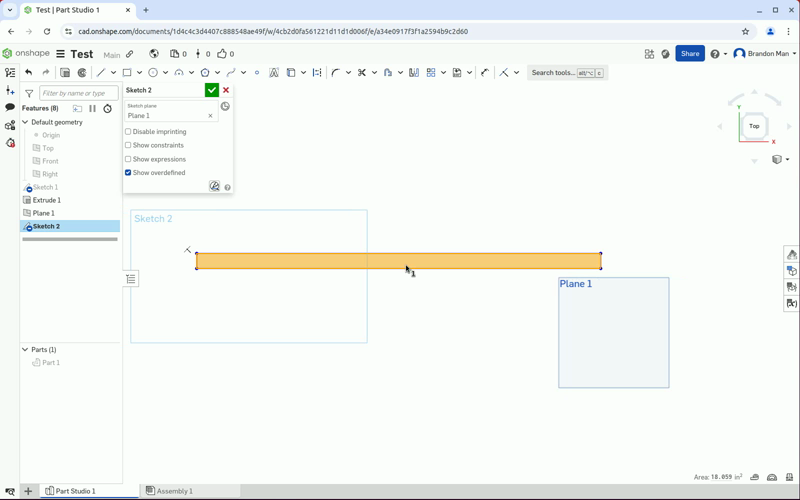
scroll(-6)
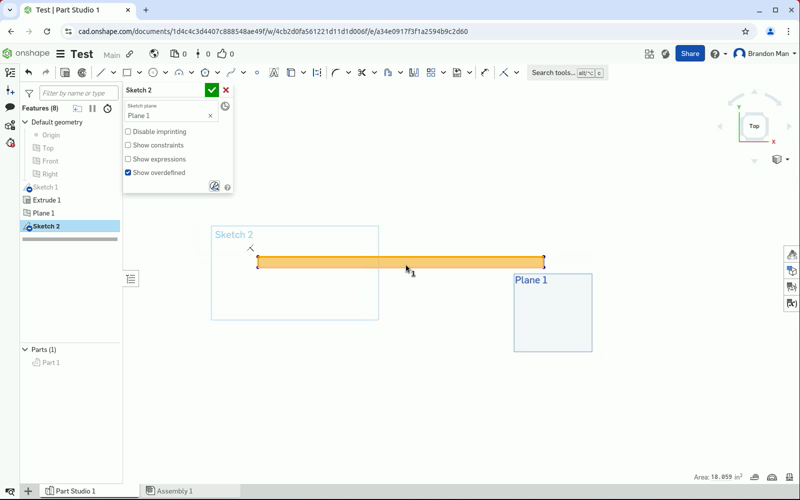
scroll(-6)
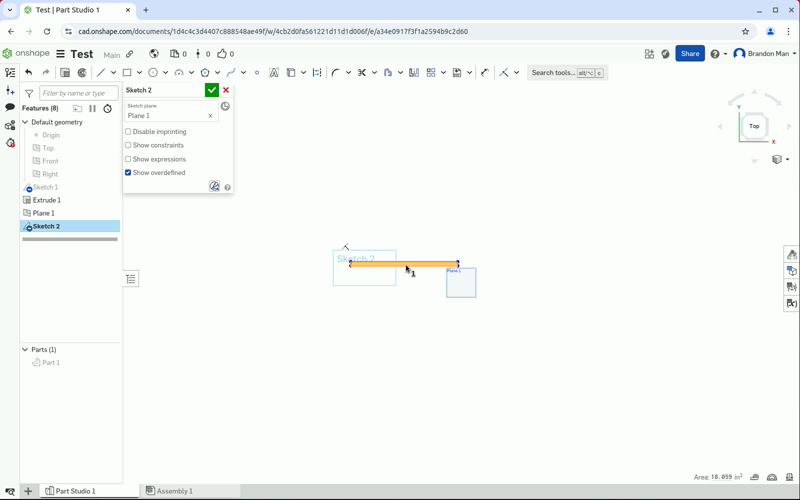
mouse_move(73, 352)
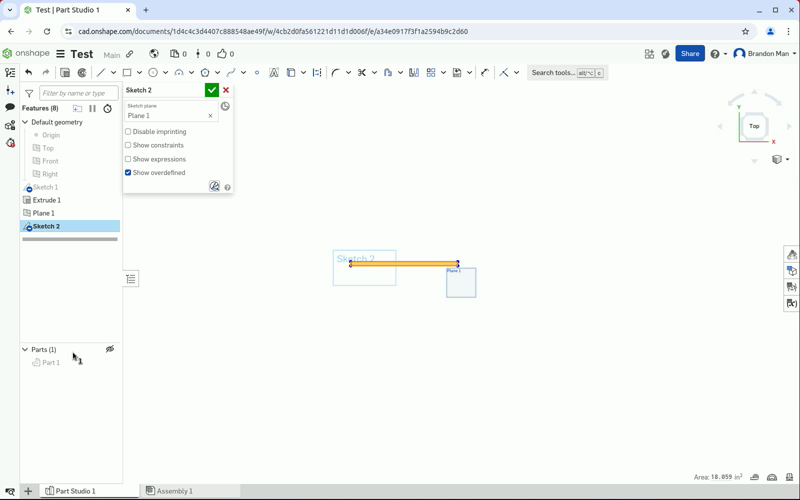
key(shift+y)
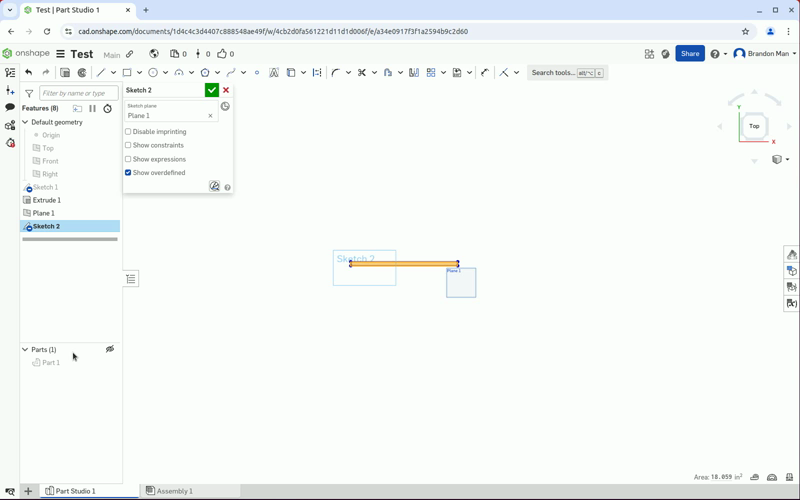
key(shift+e)
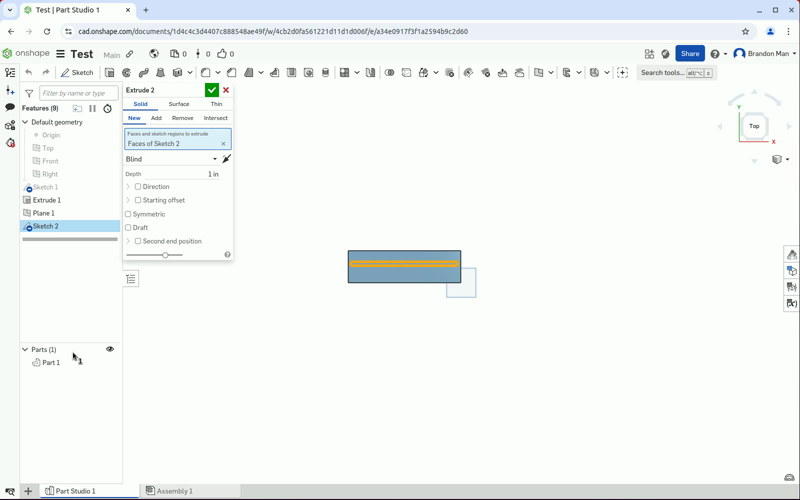
mouse_move(143, 106)
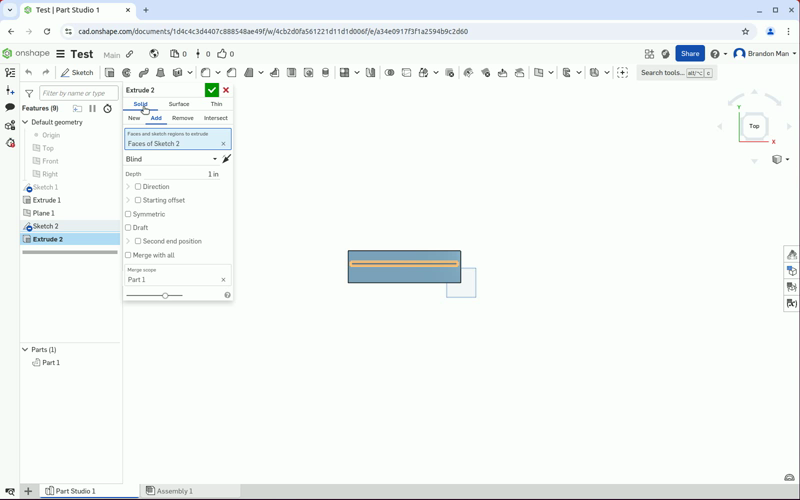
click(143, 106)
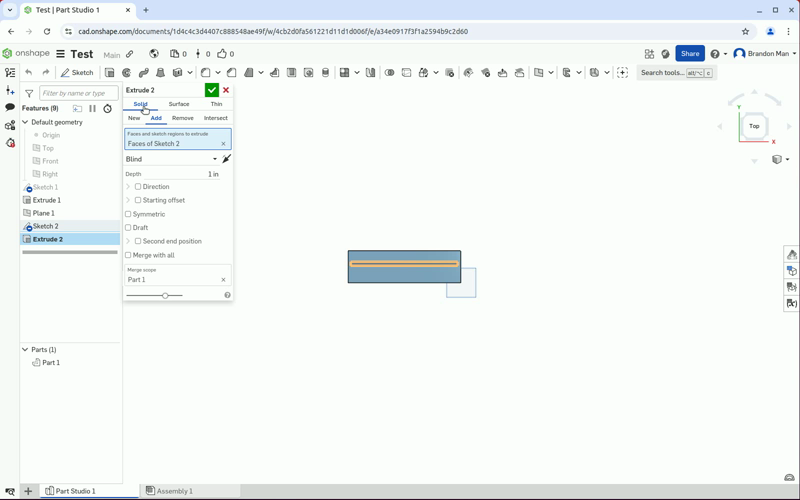
mouse_move(186, 120)
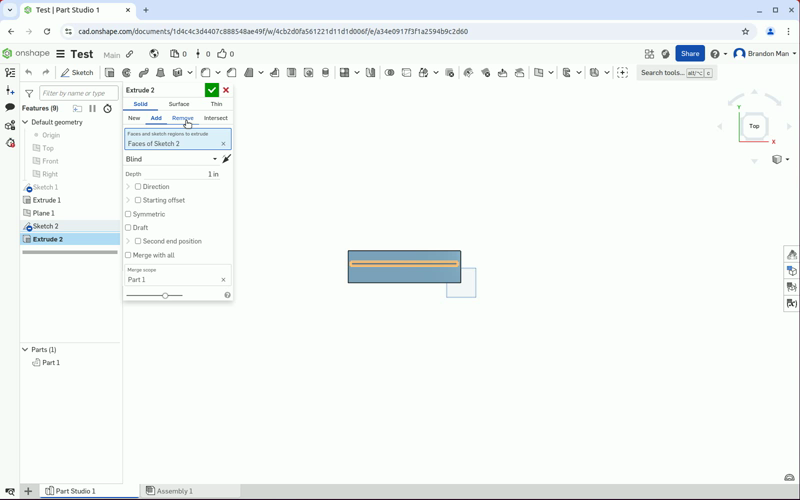
click(186, 120)
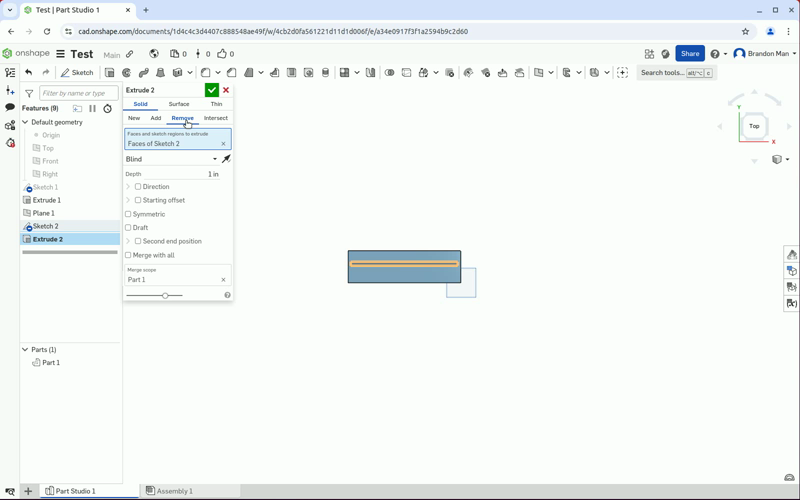
key(tab, 4)
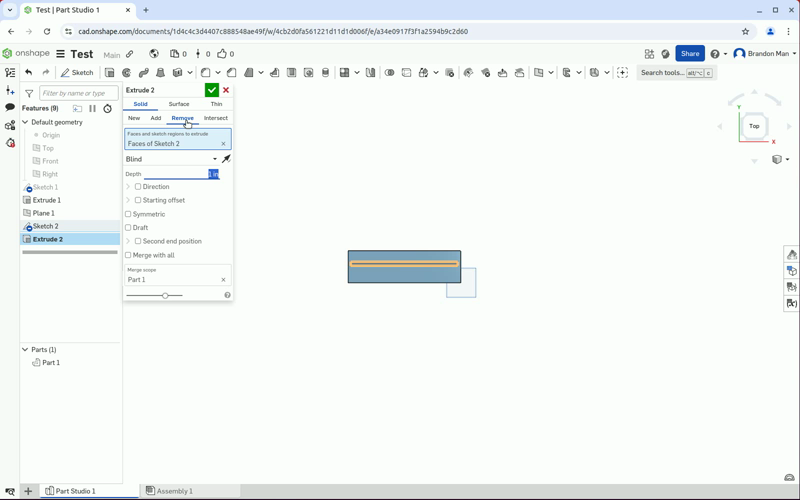
text(0.241)
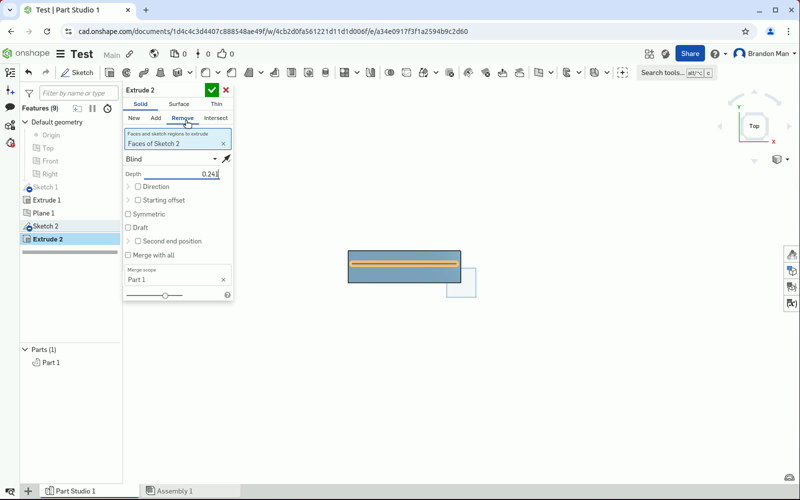
key(tab, 6)
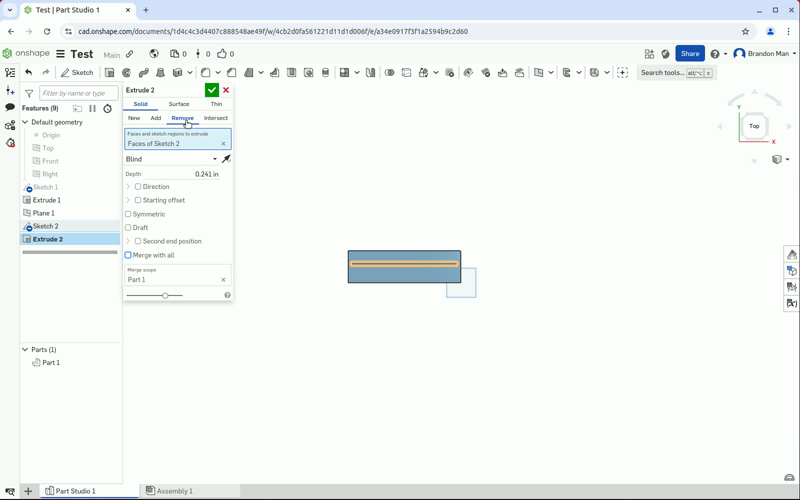
key(space)
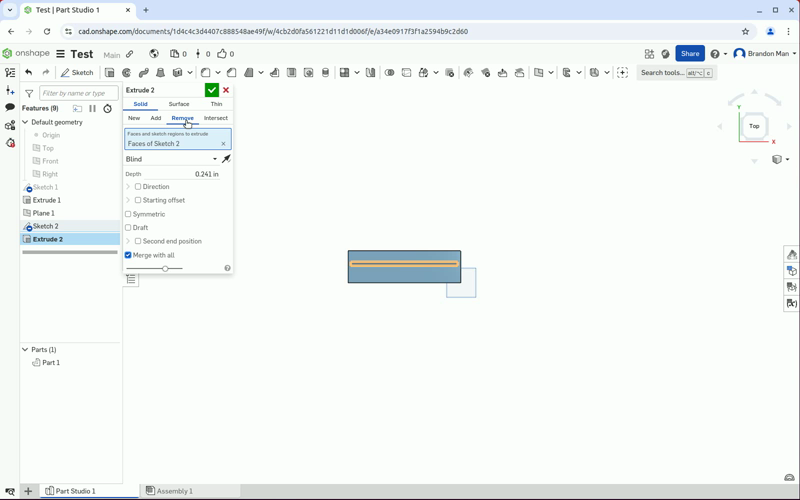
key(enter)
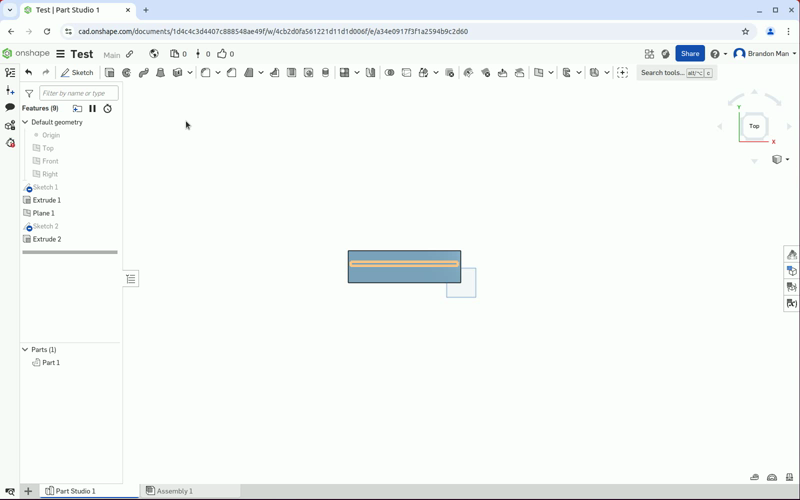
key(shift+h)
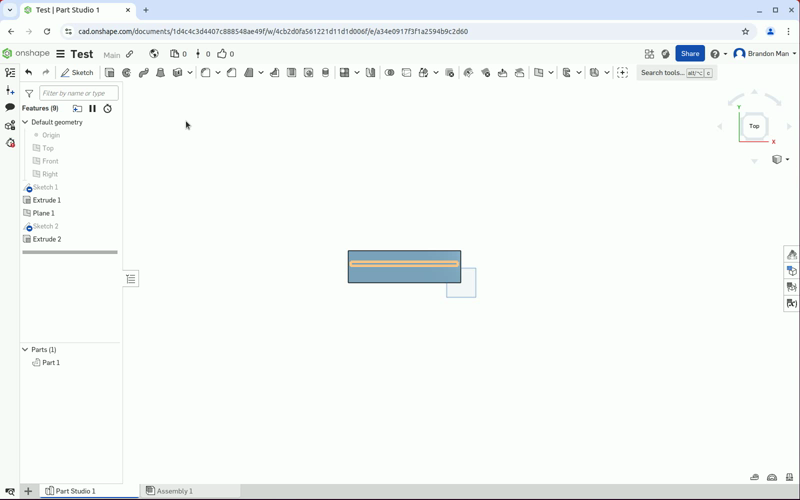
key(shift+h)
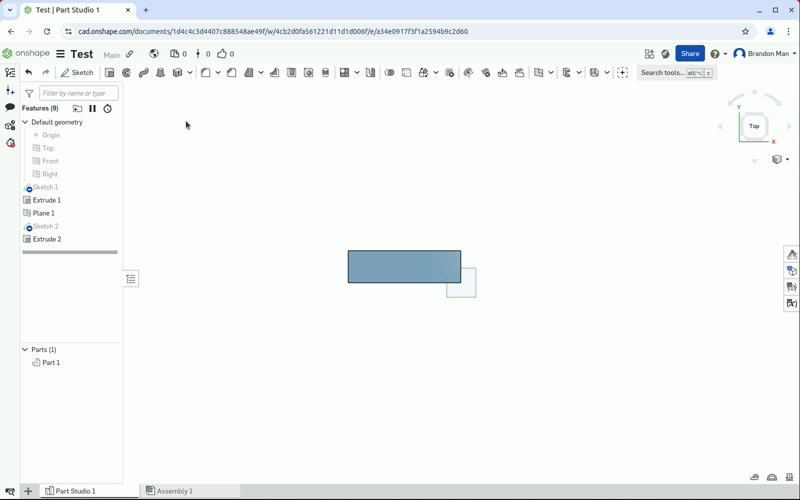
mouse_move(73, 189)
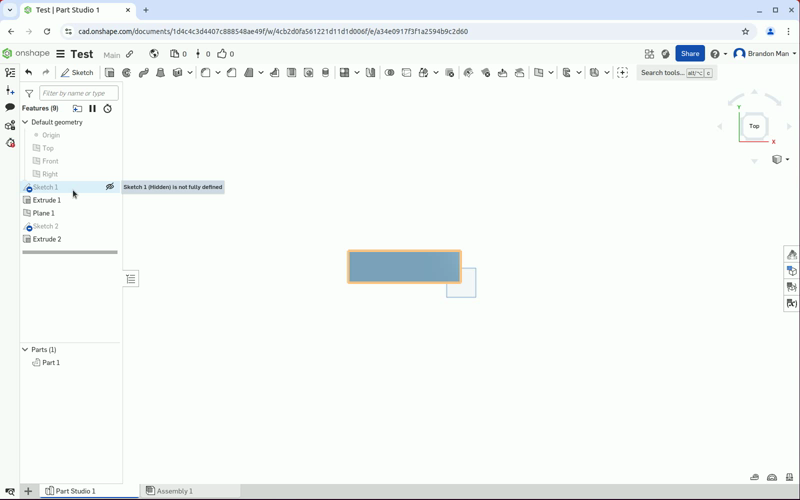
click(73, 189)
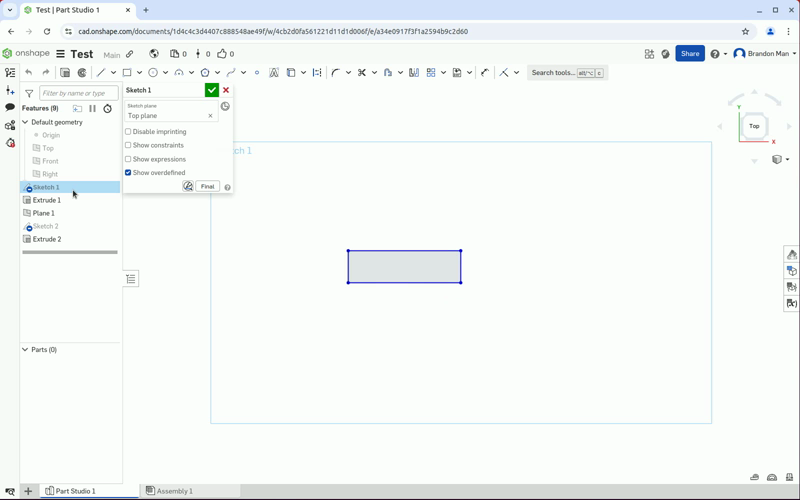
mouse_move(229, 92)
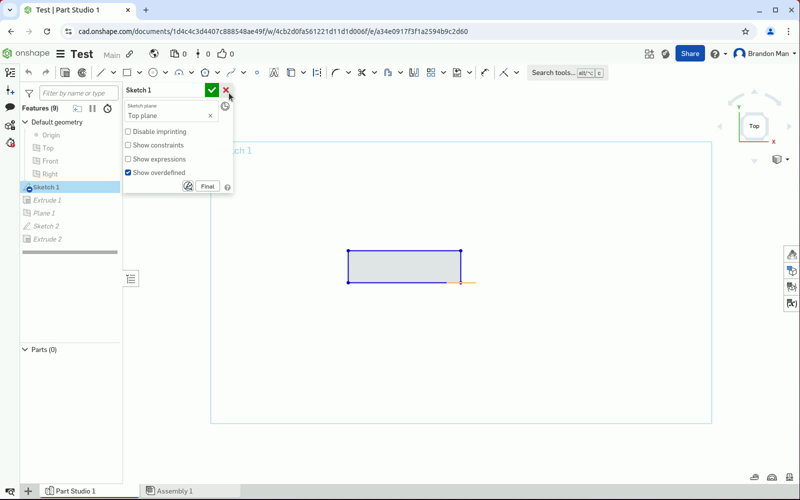
click(229, 92)
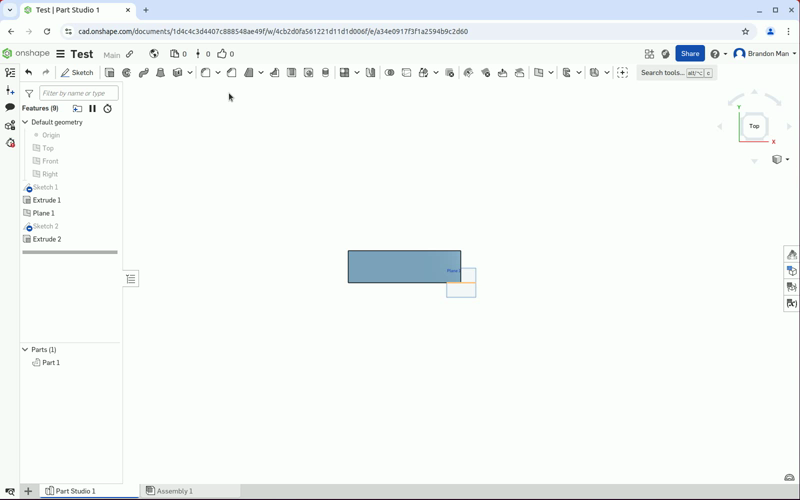
mouse_move(541, 75)
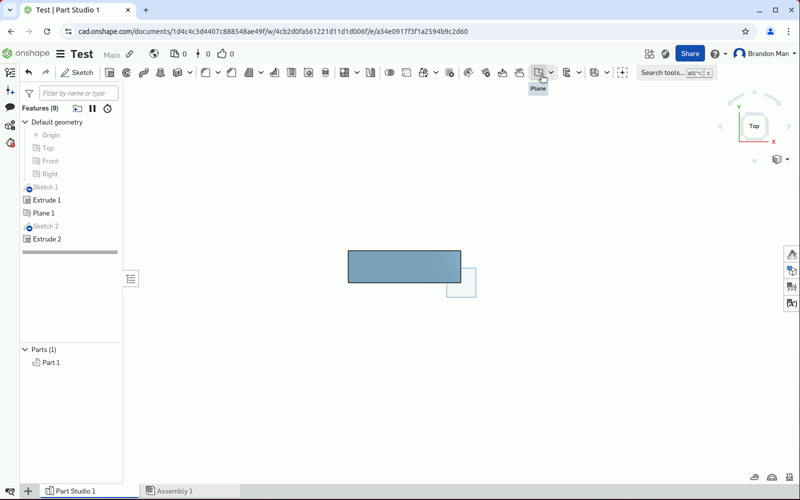
click(541, 75)
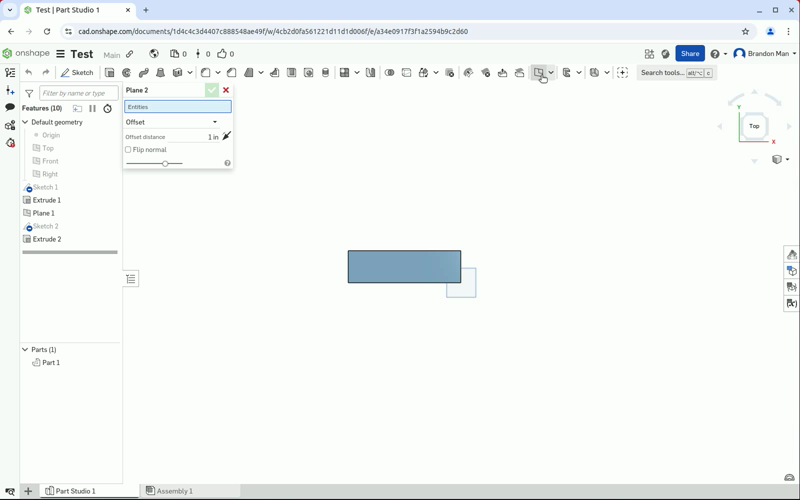
mouse_move(73, 150)
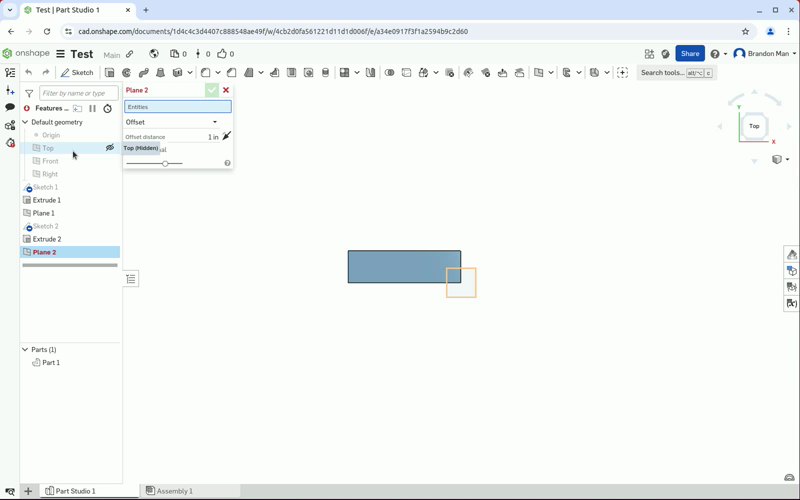
click(73, 150)
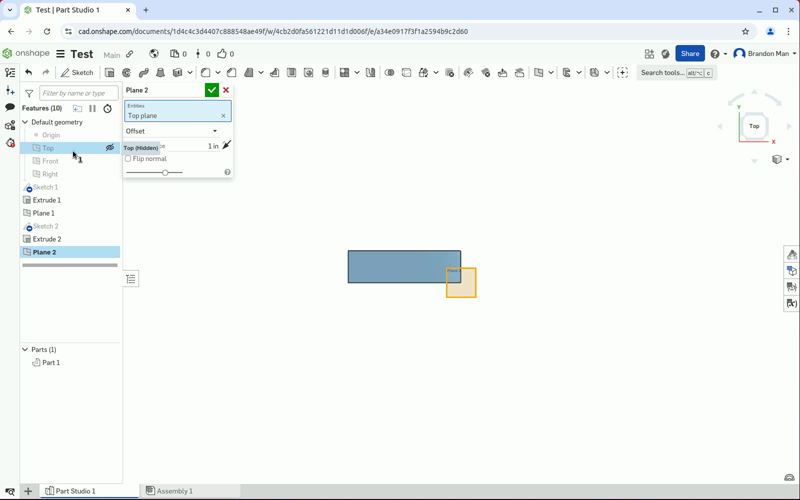
key(tab, 2)
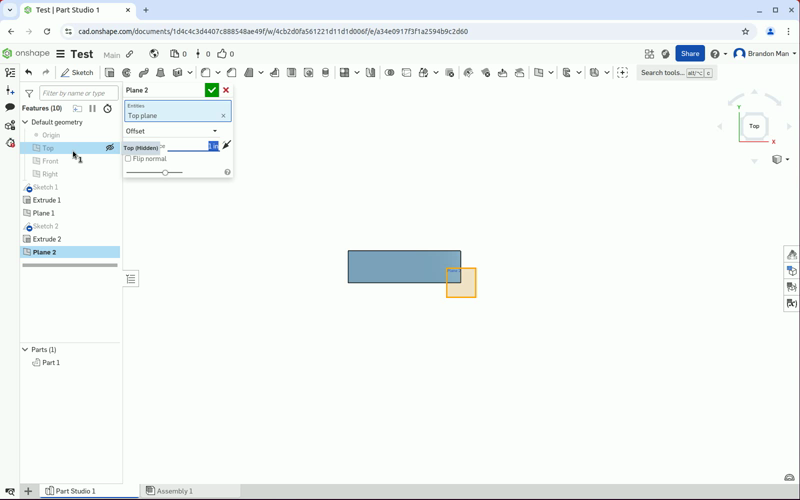
text(0.246)
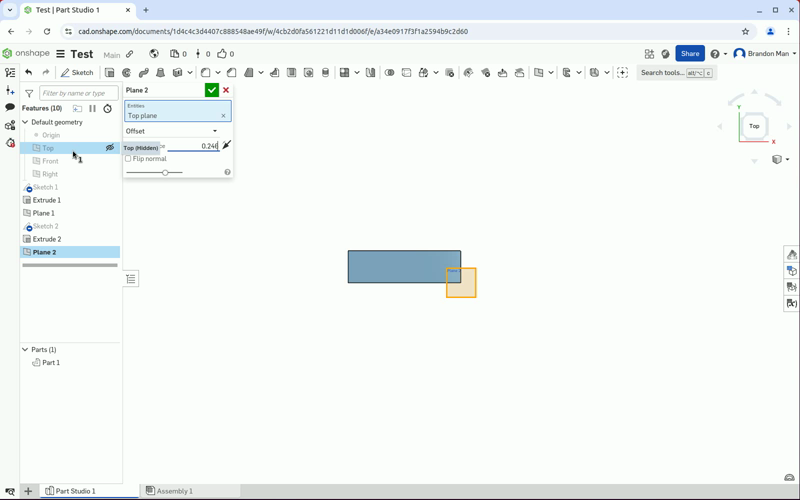
key(enter, 2)
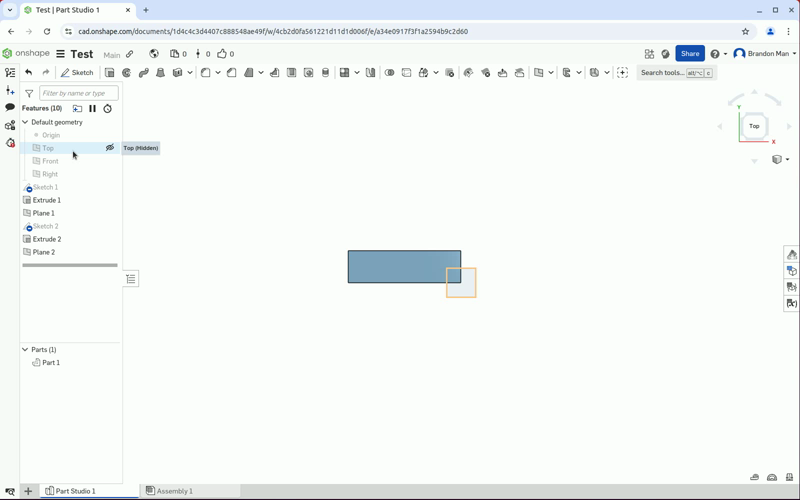
key(shift+s)
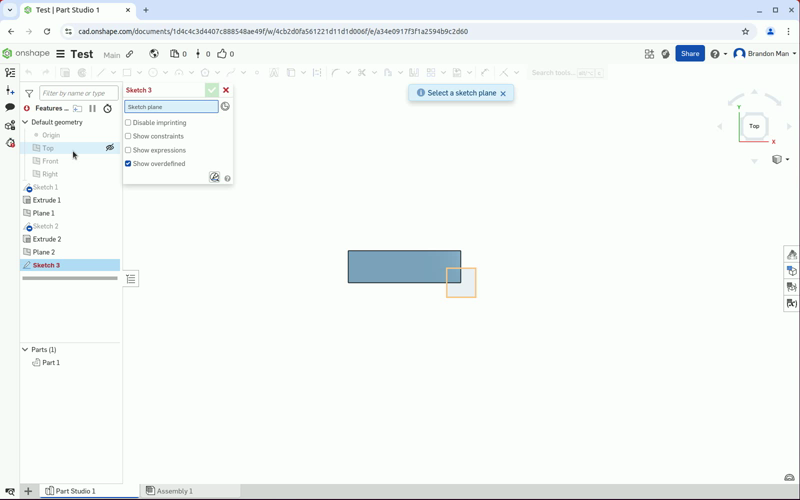
mouse_move(73, 254)
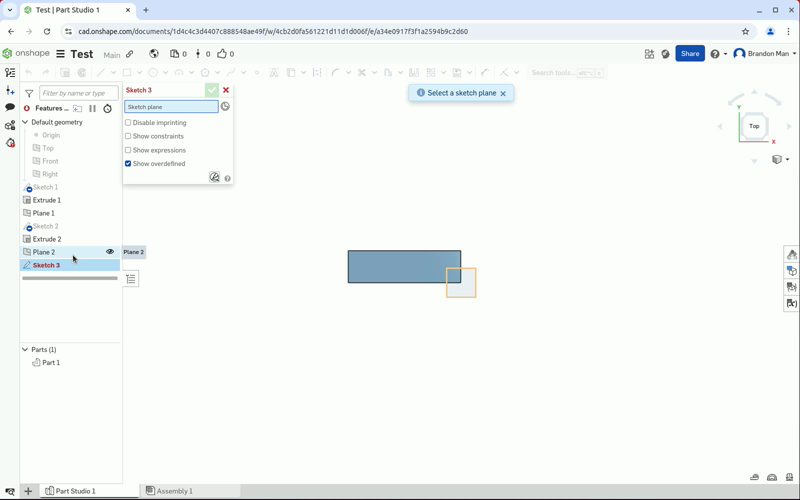
click(73, 254)
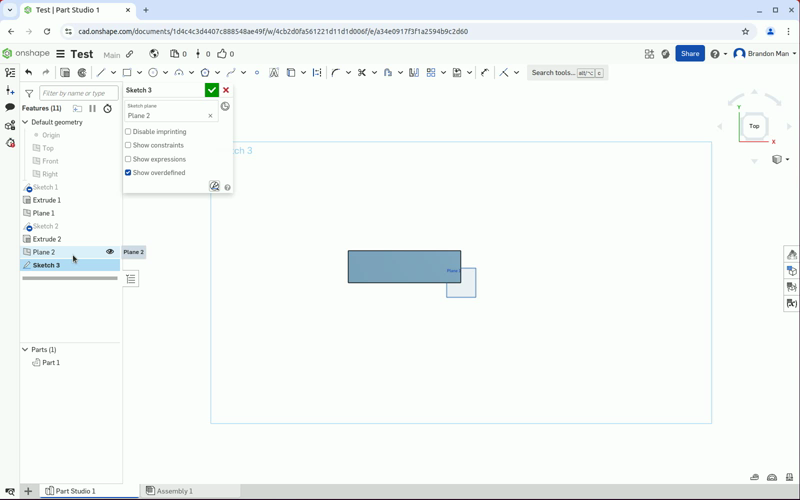
mouse_move(73, 352)
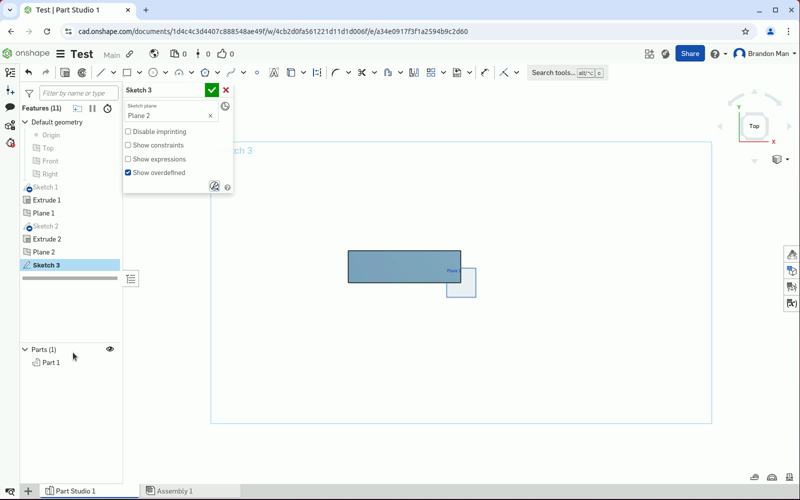
key(y)
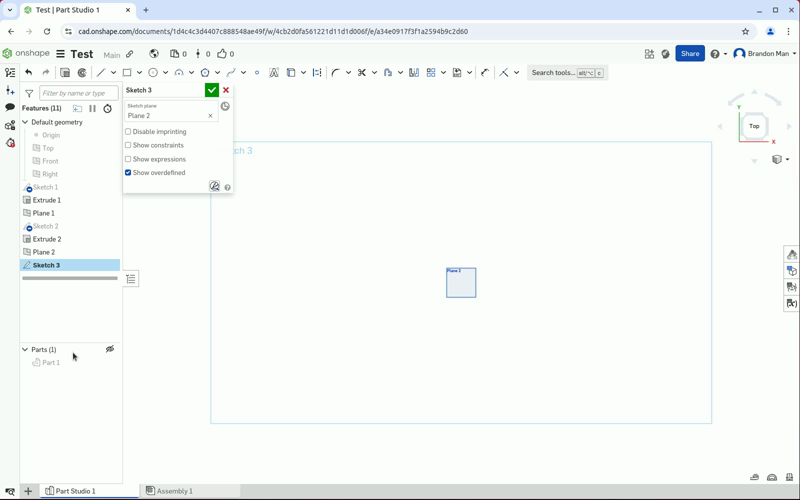
key(l)
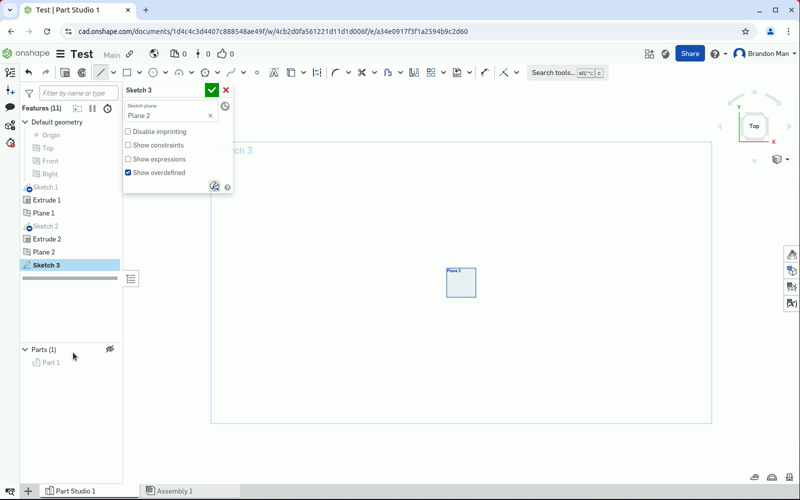
key_down(shift)
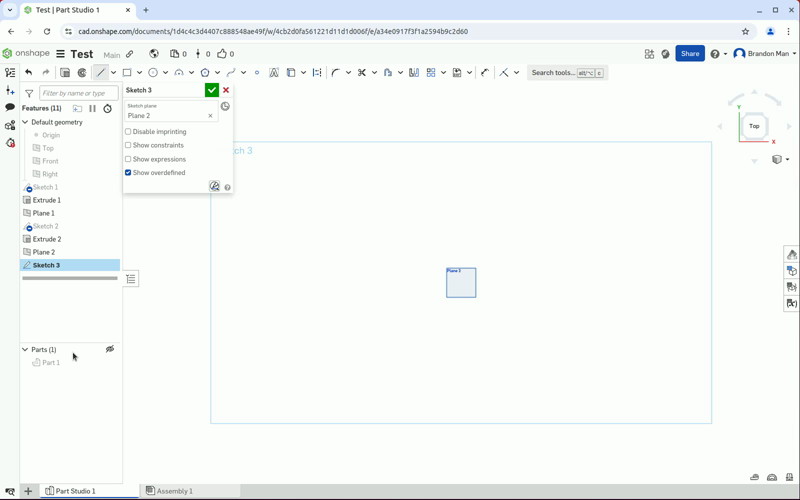
mouse_move(353, 265)
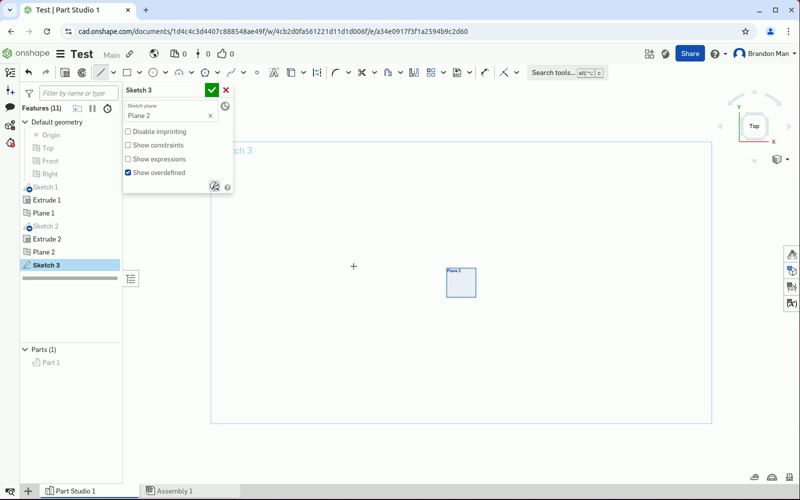
click(353, 265)
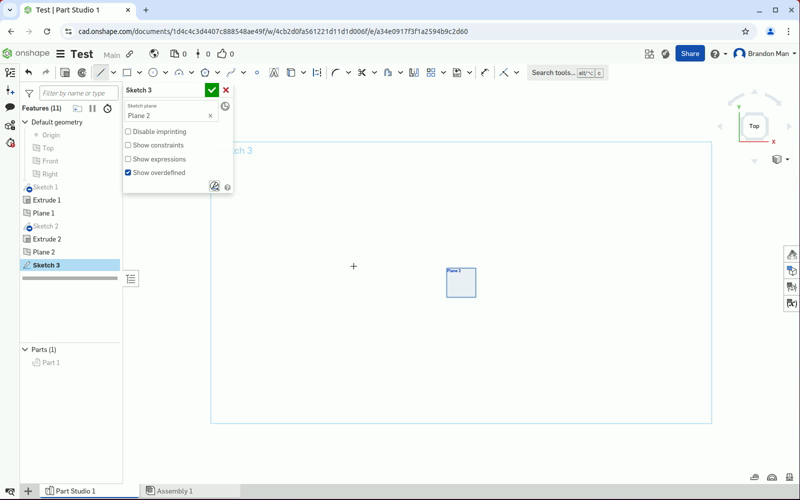
key_up(shift)
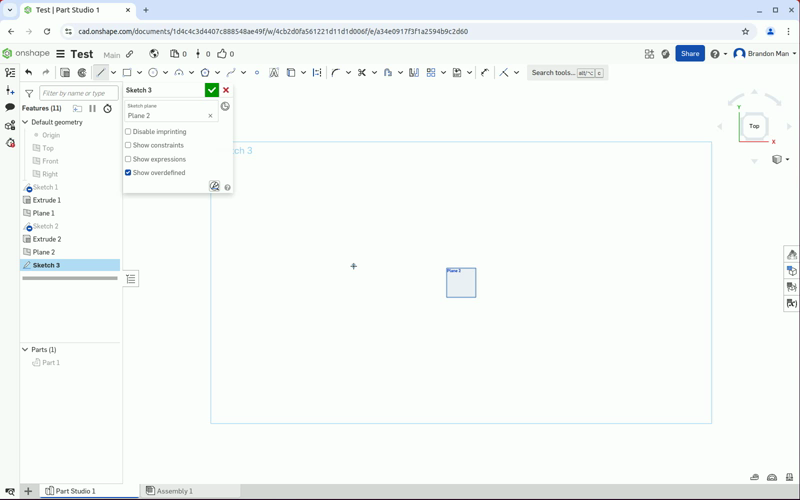
key_down(shift)
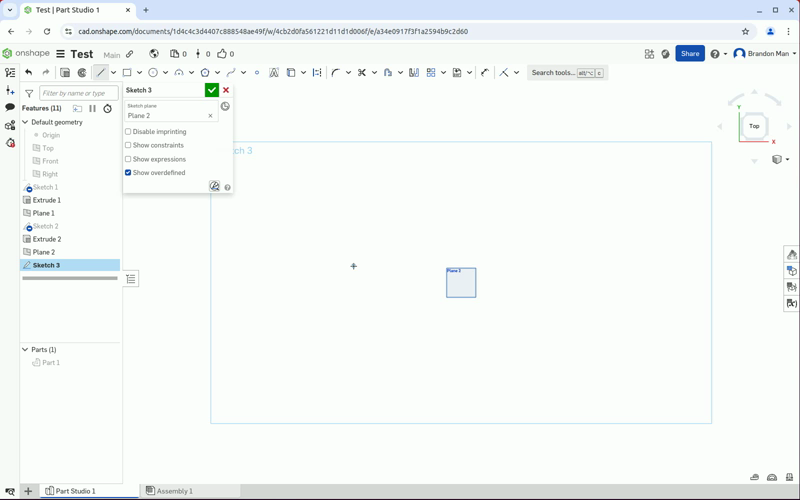
mouse_move(456, 265)
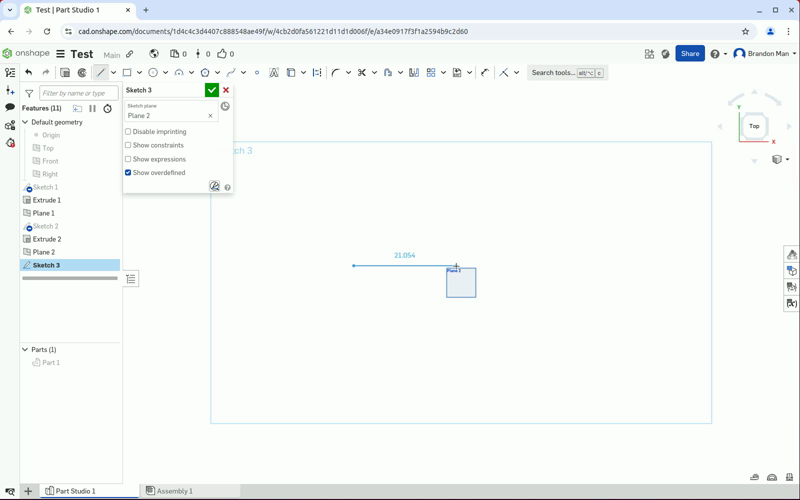
click(456, 265)
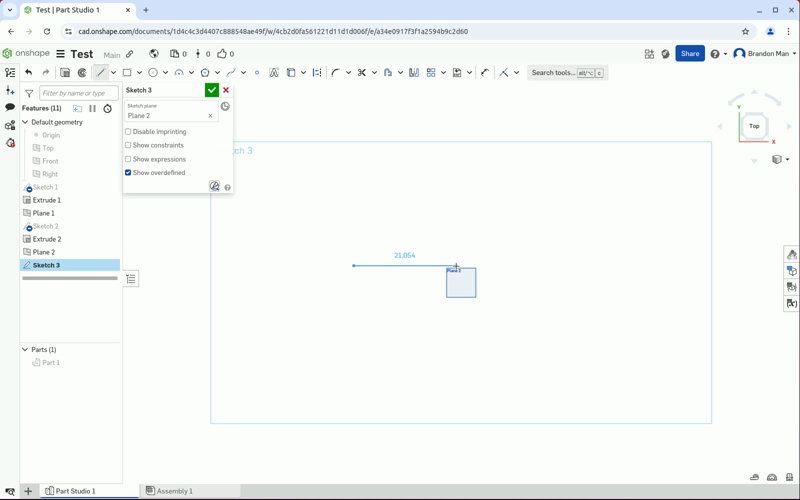
key_up(shift)
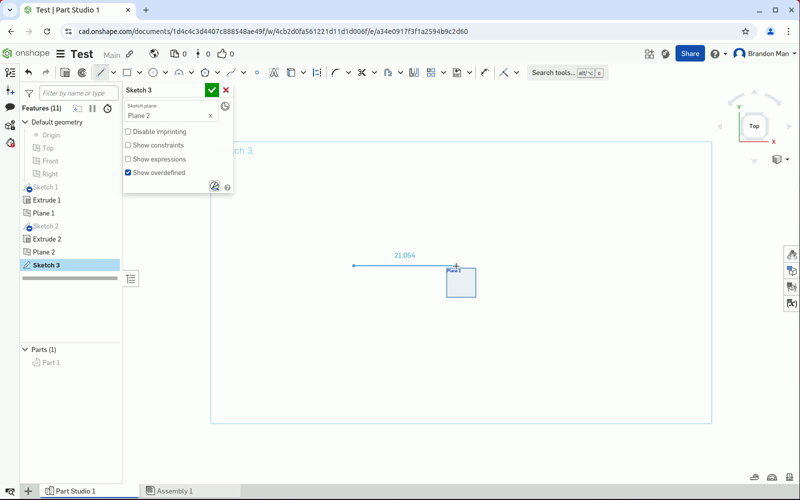
key_down(shift)
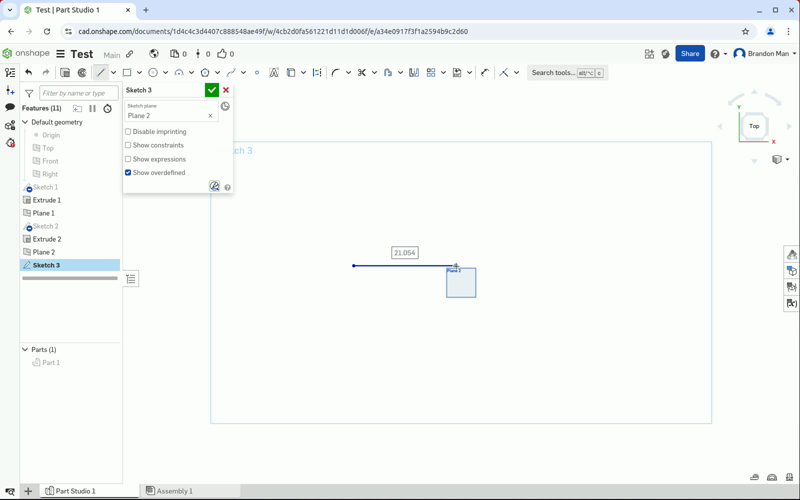
mouse_move(486, 265)
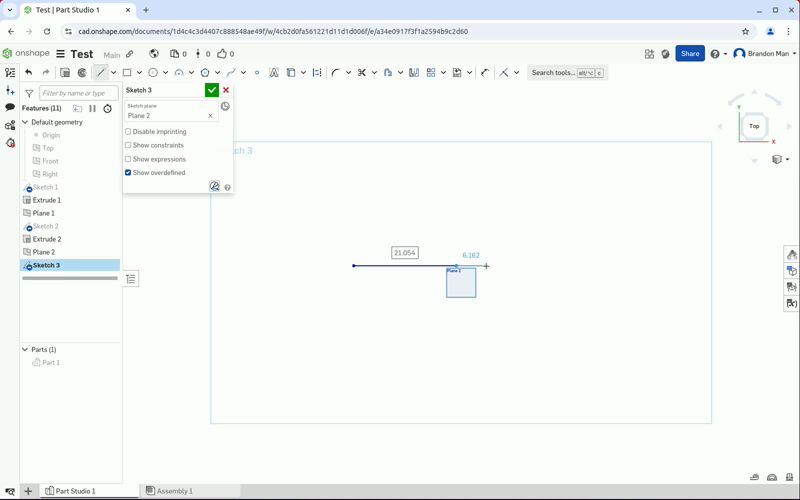
mouse_move(456, 261)
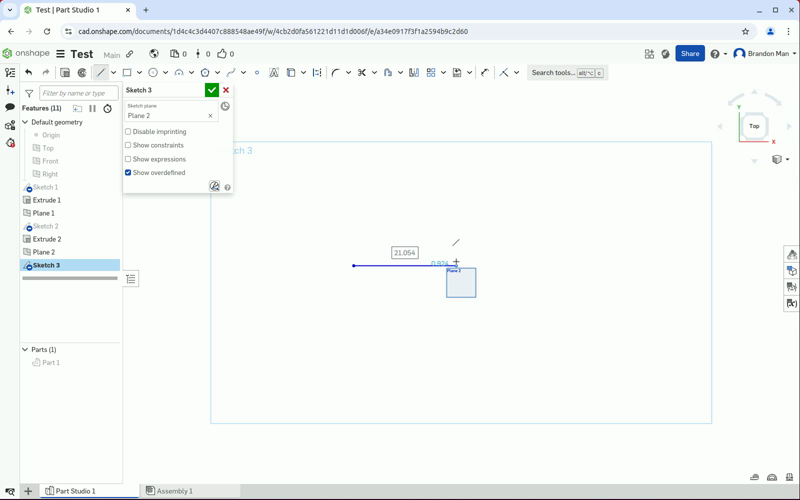
scroll(6)
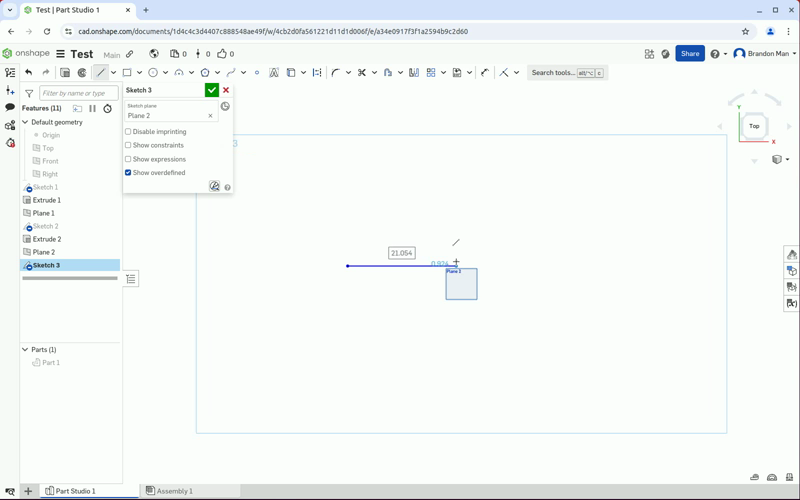
scroll(6)
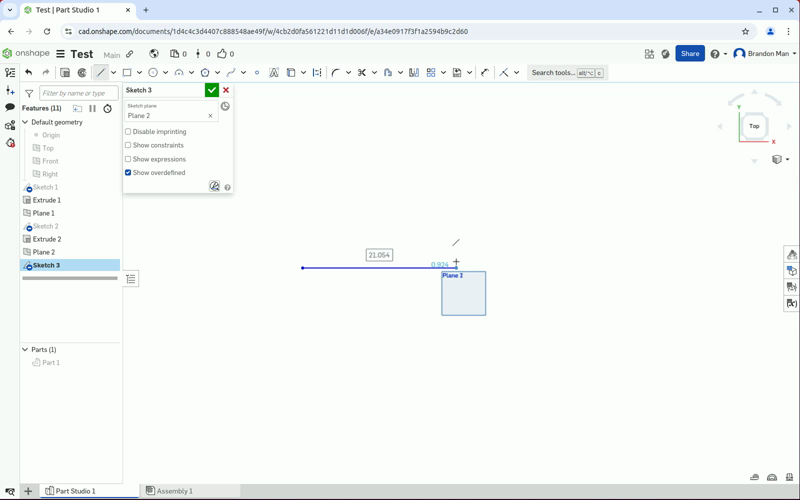
scroll(6)
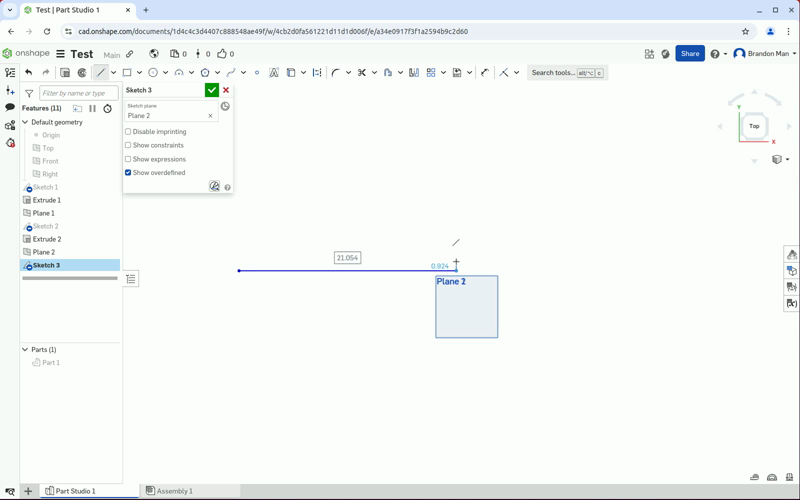
scroll(6)
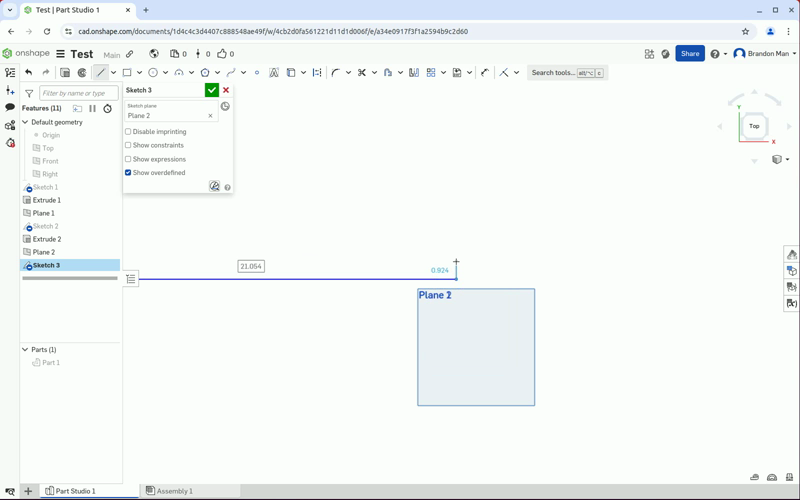
scroll(6)
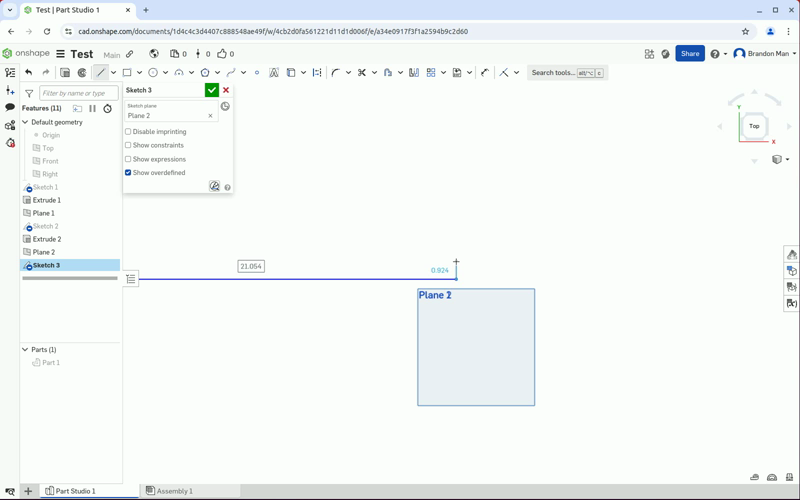
scroll(6)
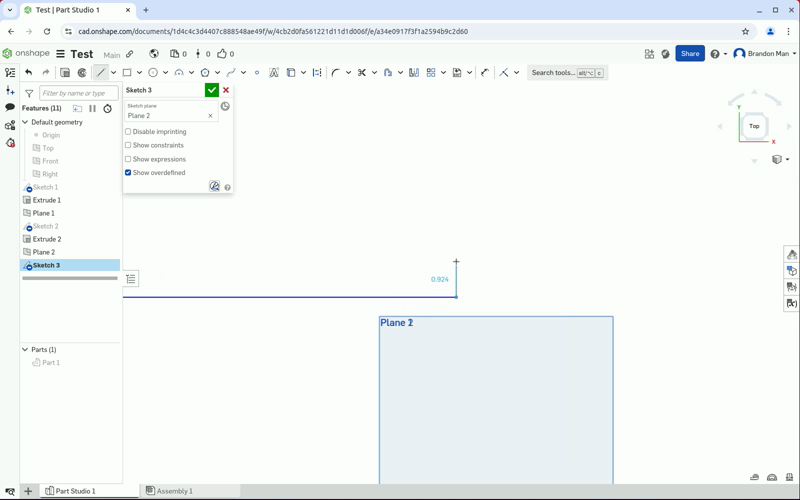
scroll(6)
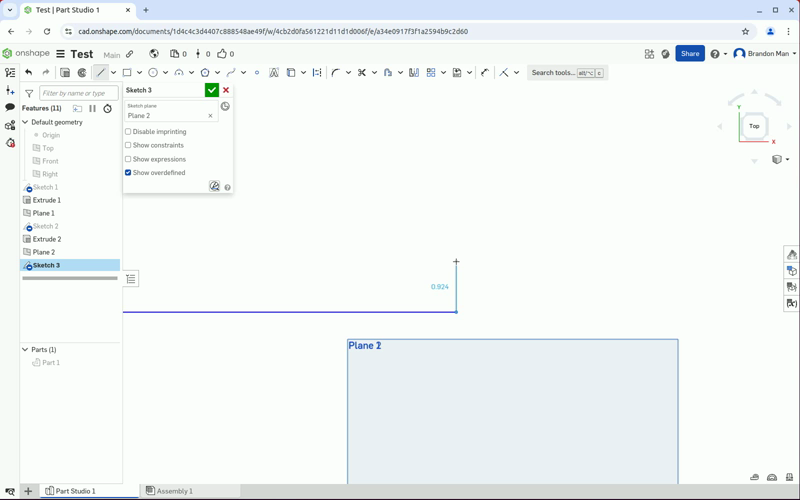
click(456, 261)
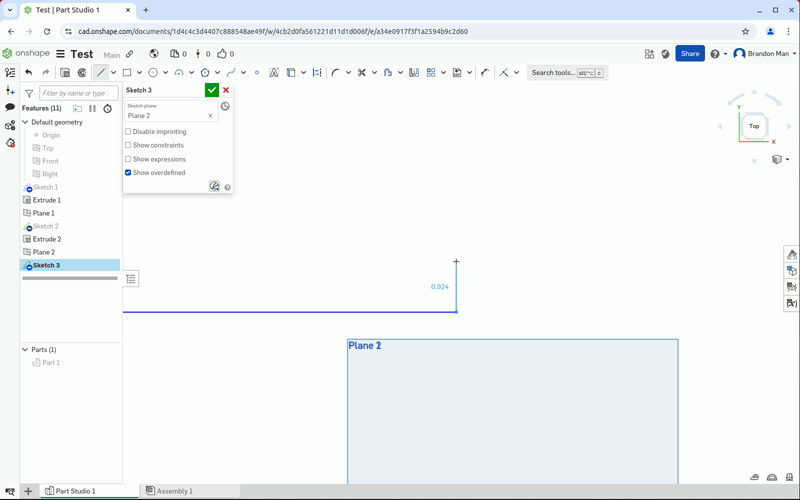
scroll(-6)
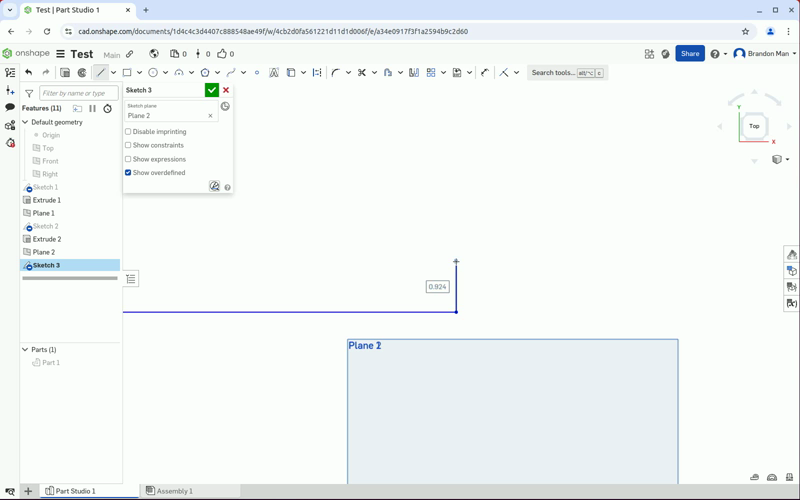
scroll(-6)
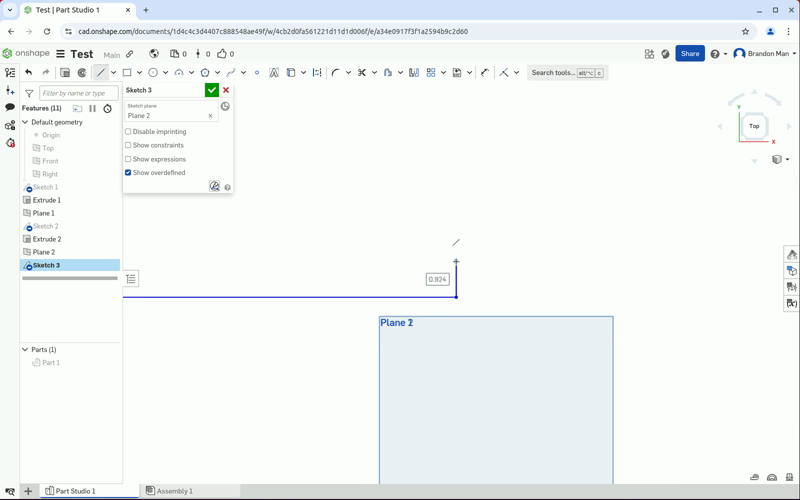
scroll(-6)
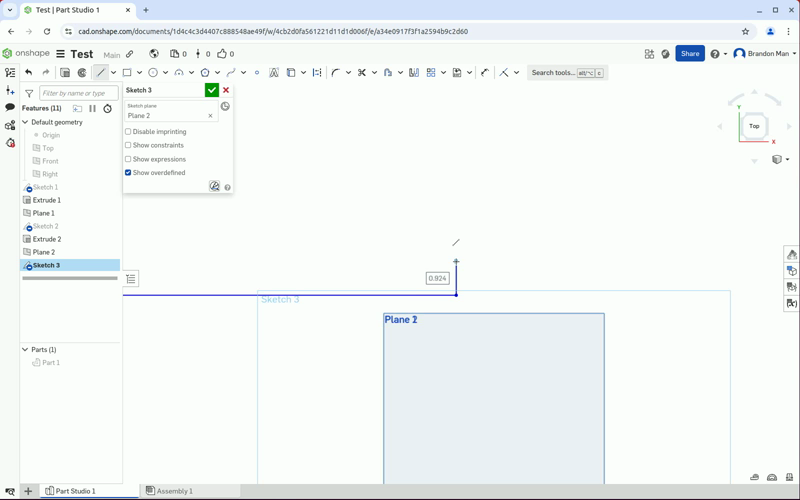
scroll(-6)
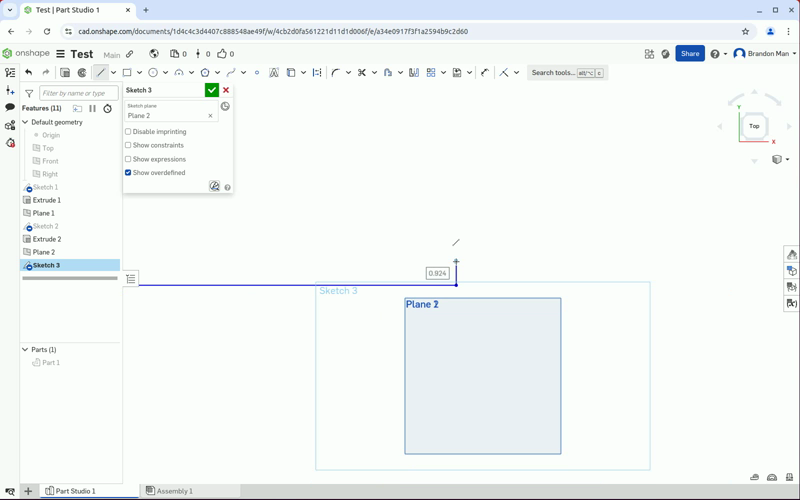
scroll(-6)
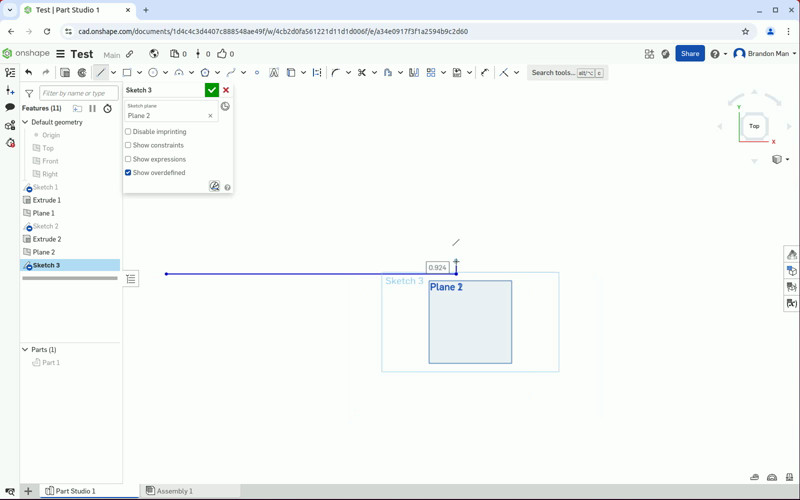
scroll(-6)
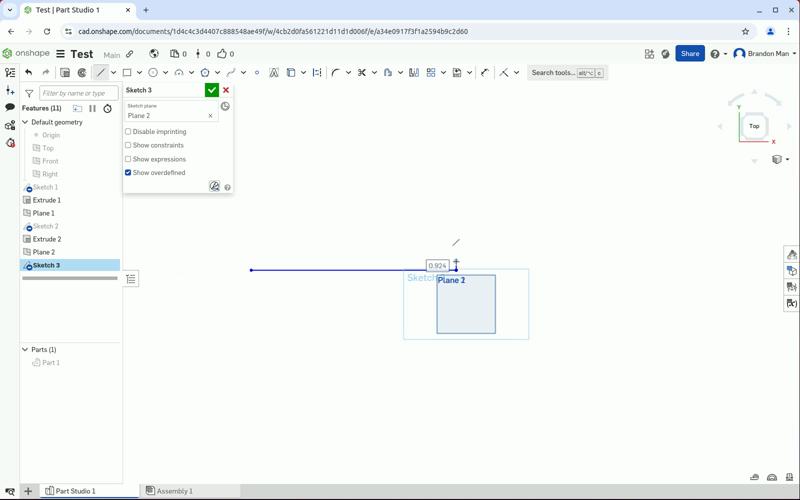
scroll(-6)
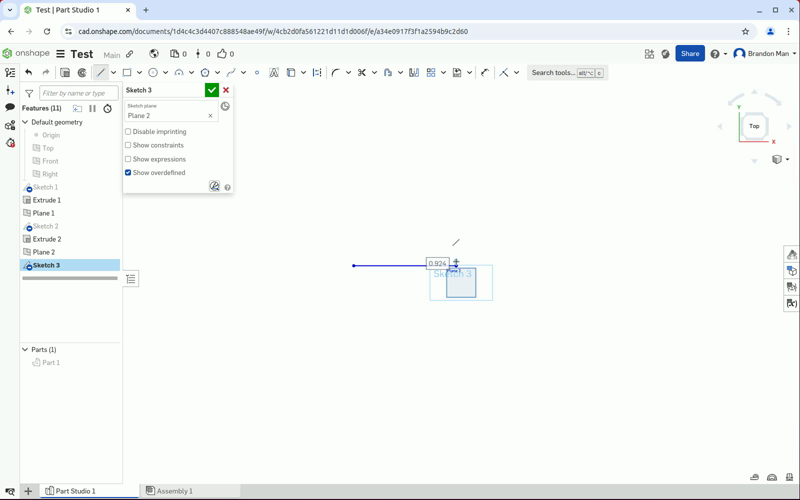
key_up(shift)
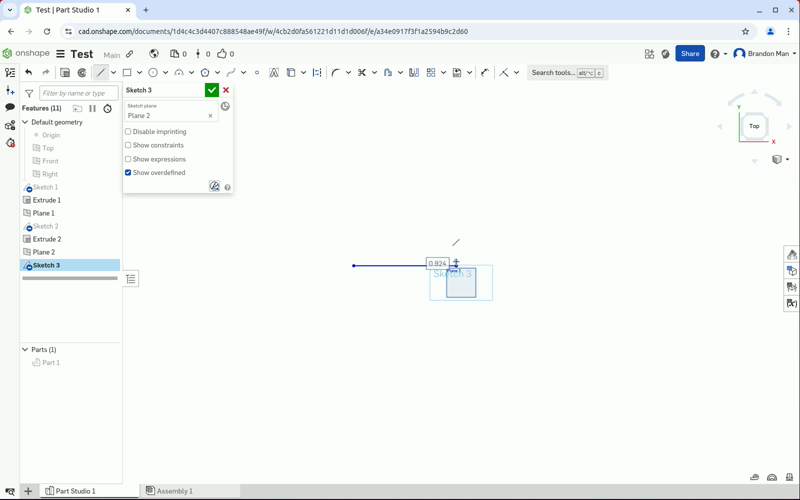
key_down(shift)
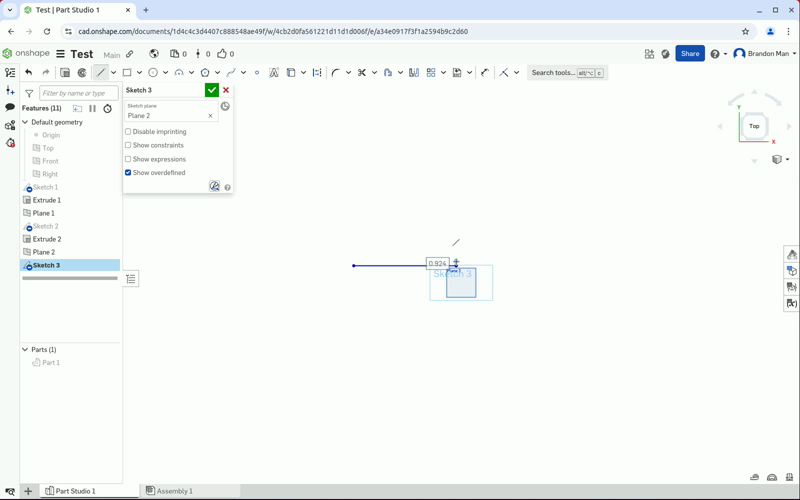
mouse_move(353, 261)
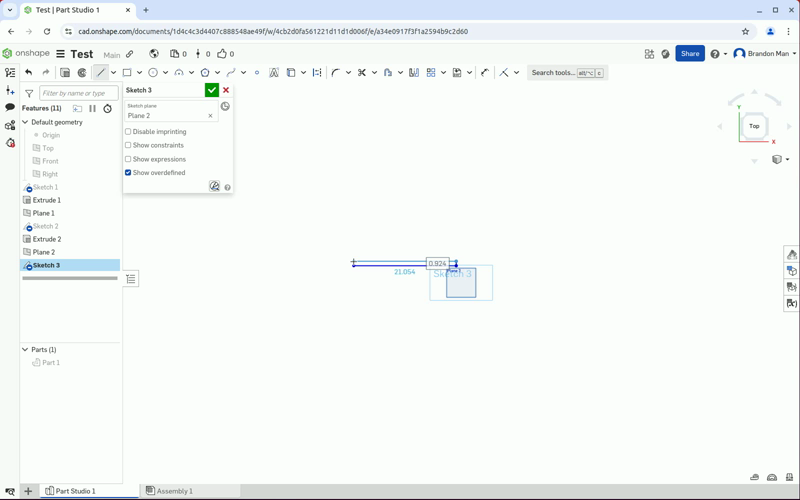
click(353, 261)
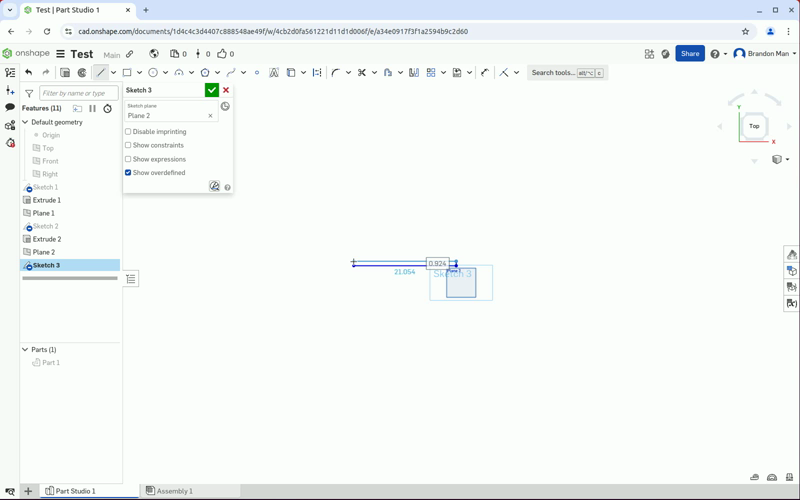
key_up(shift)
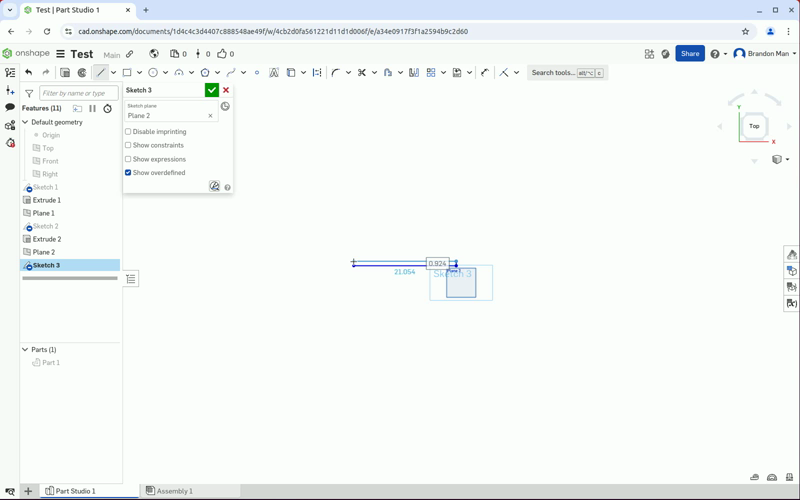
mouse_move(383, 261)
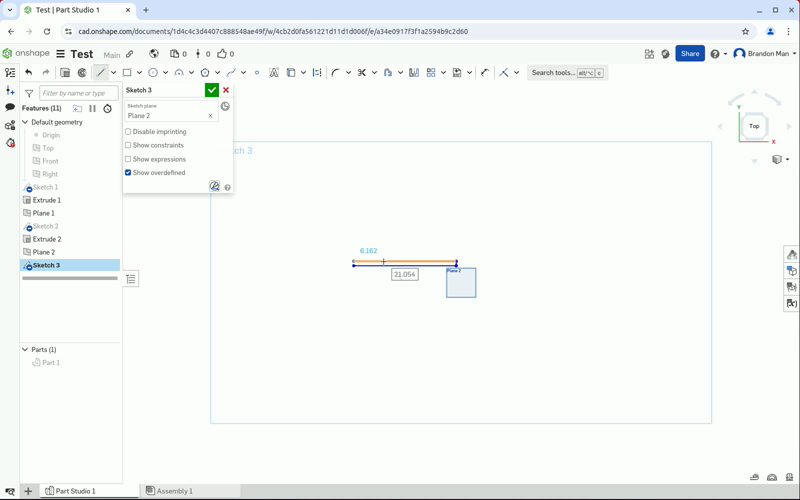
key_down(shift)
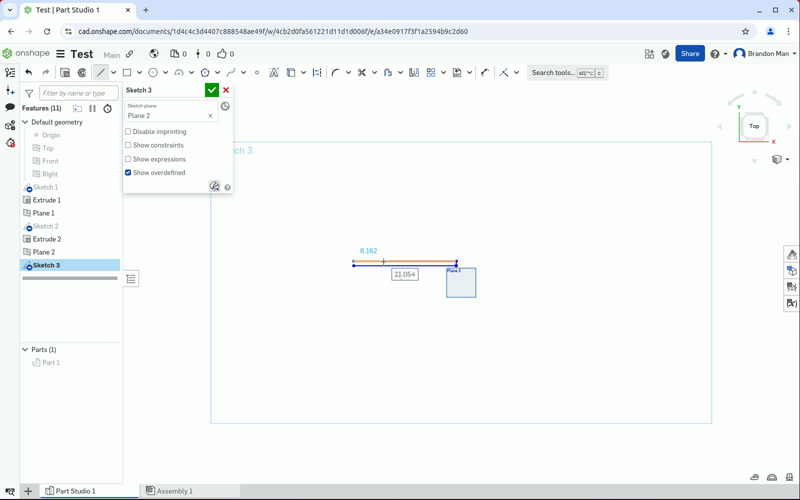
mouse_move(353, 265)
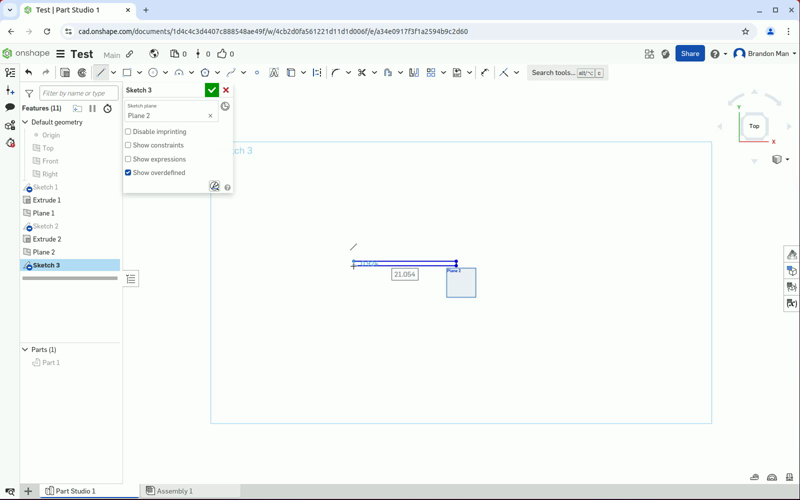
scroll(6)
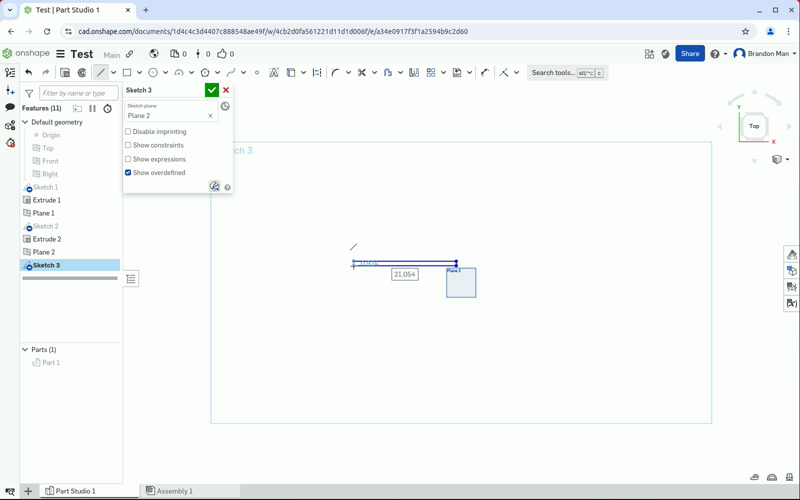
scroll(6)
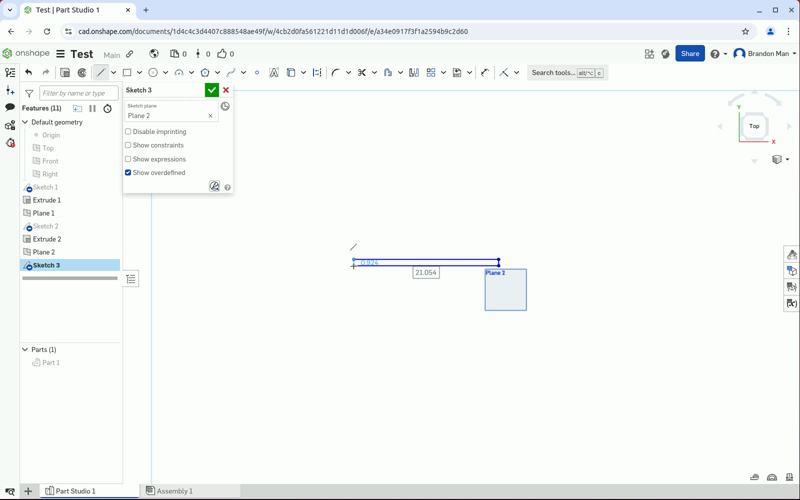
scroll(6)
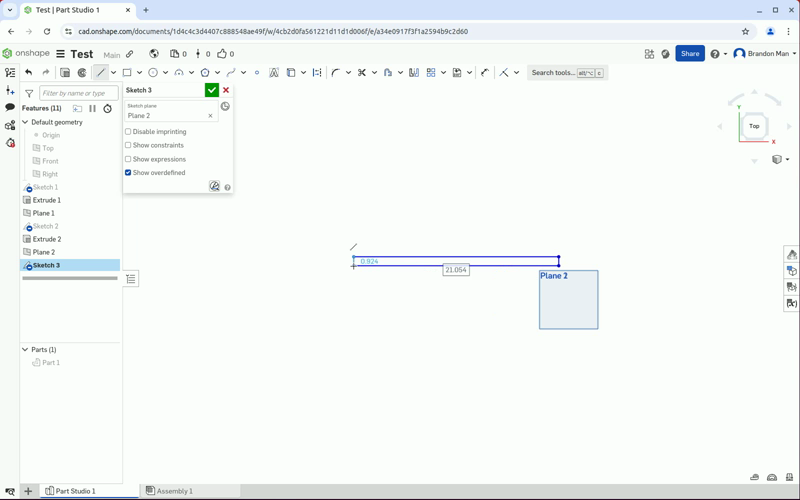
scroll(6)
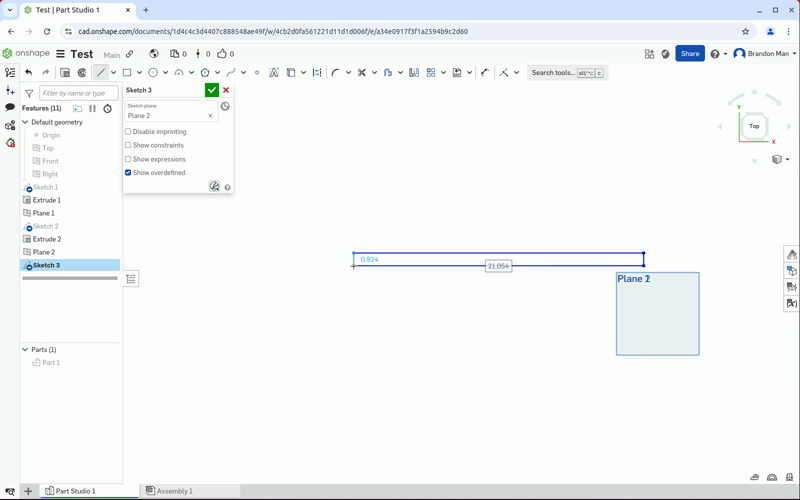
scroll(6)
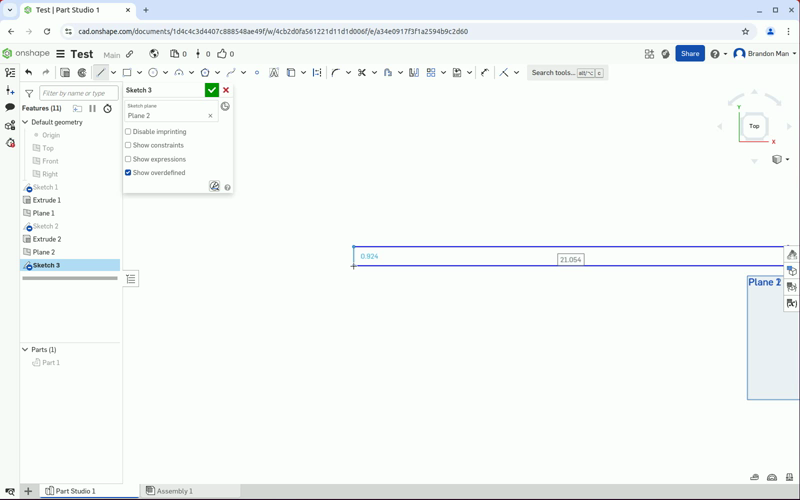
scroll(6)
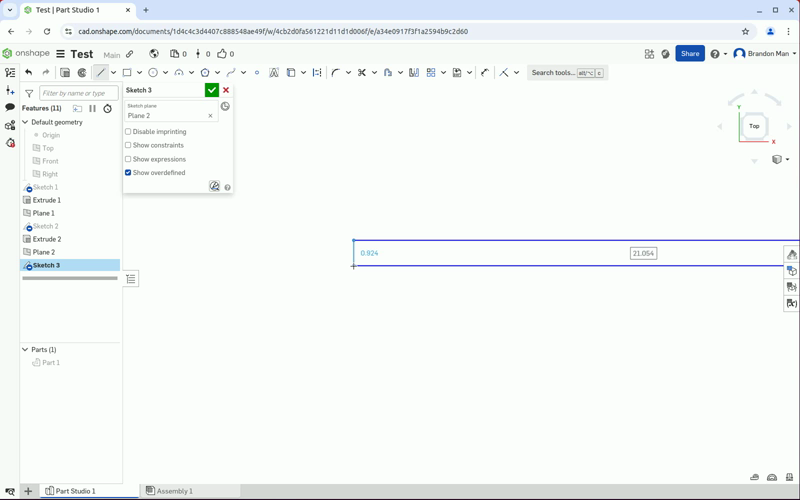
scroll(6)
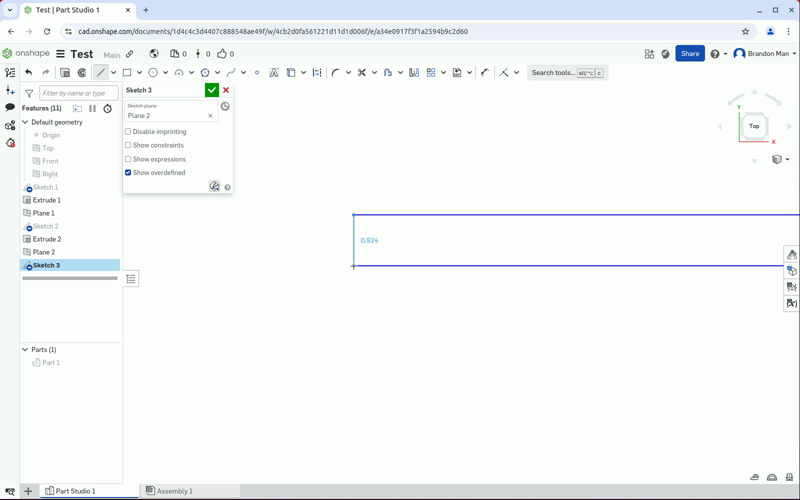
key_up(shift)
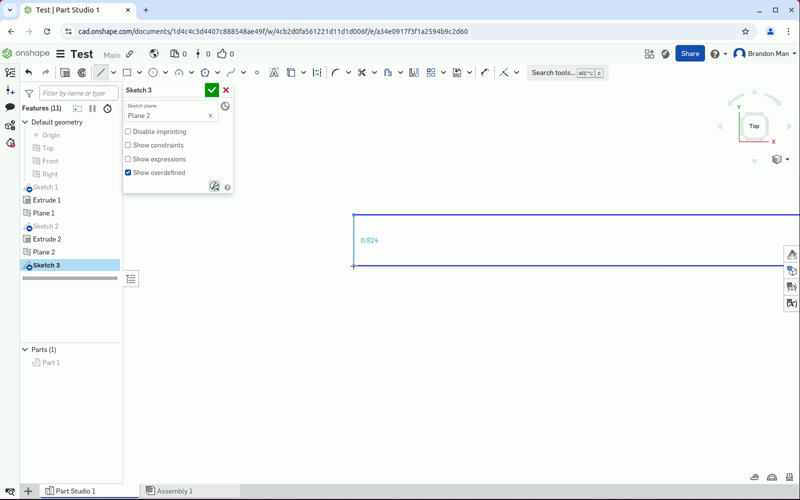
click(353, 265)
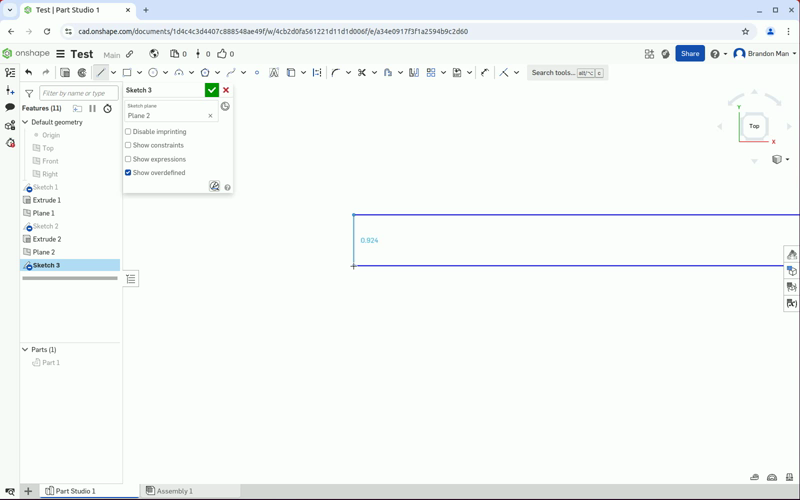
scroll(-6)
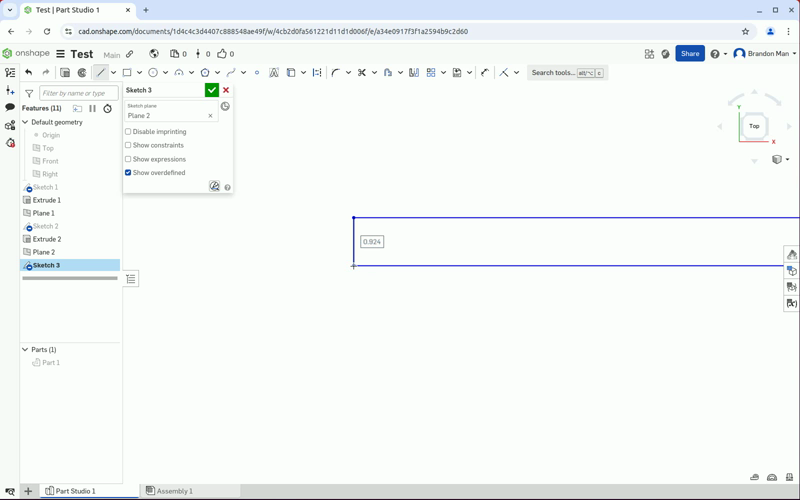
scroll(-6)
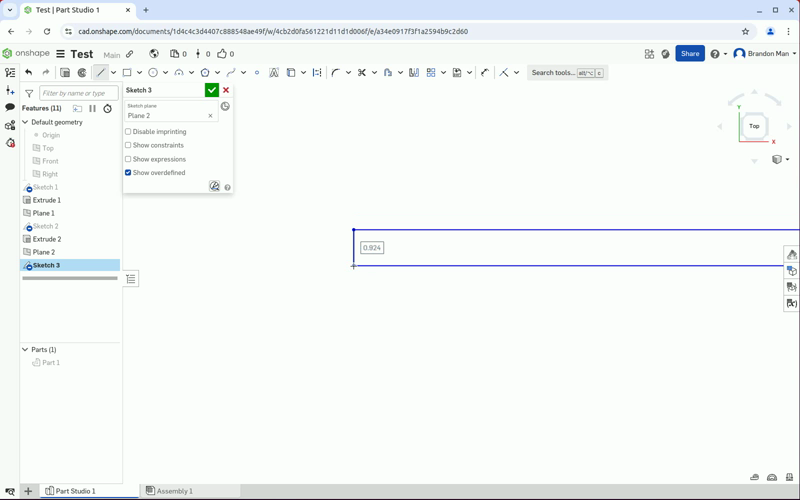
scroll(-6)
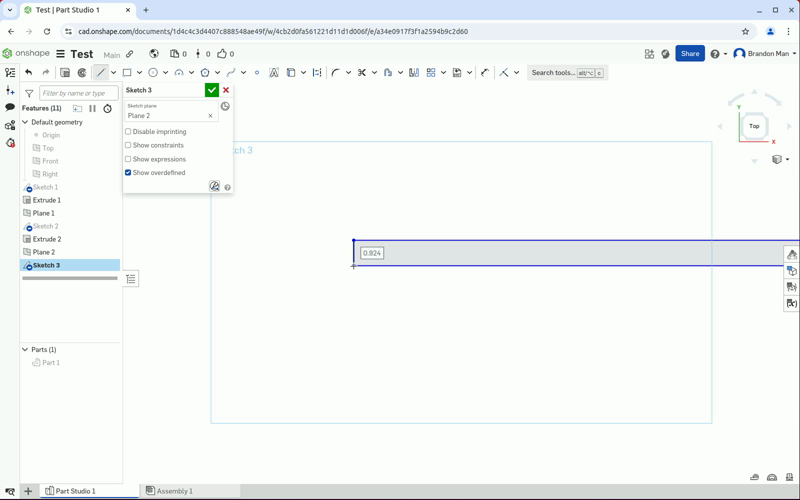
scroll(-6)
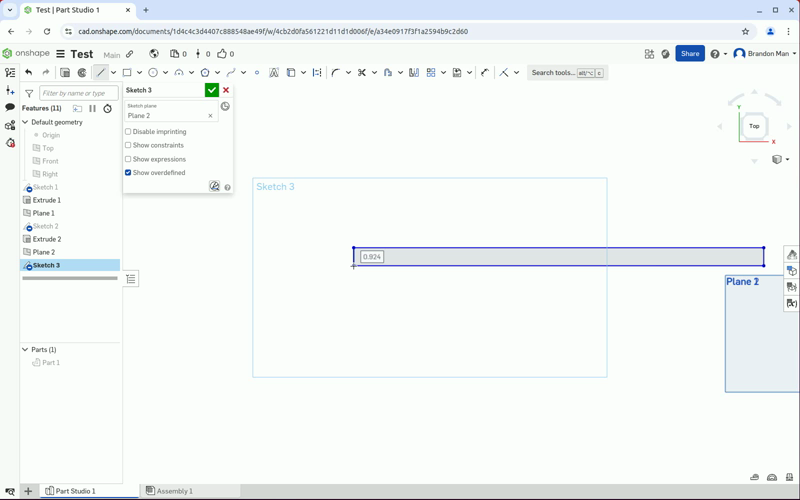
scroll(-6)
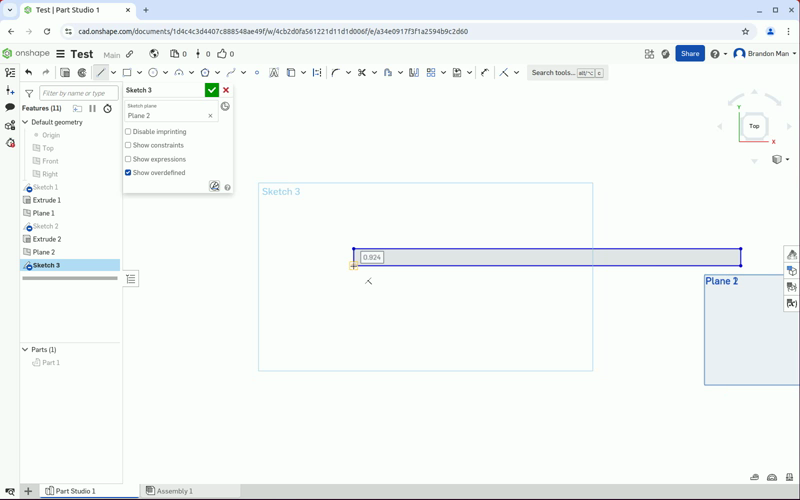
scroll(-6)
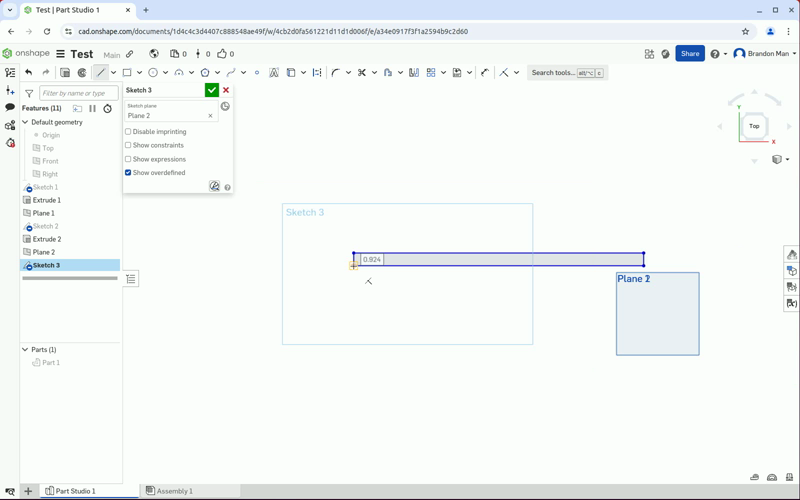
scroll(-6)
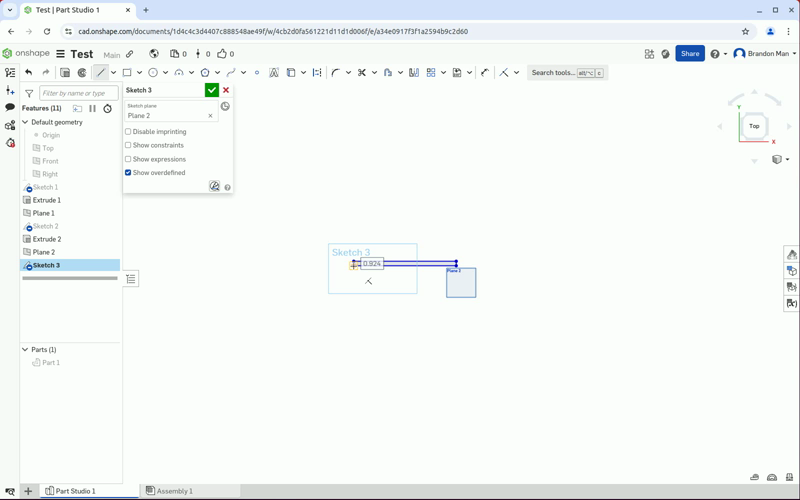
key(esc)
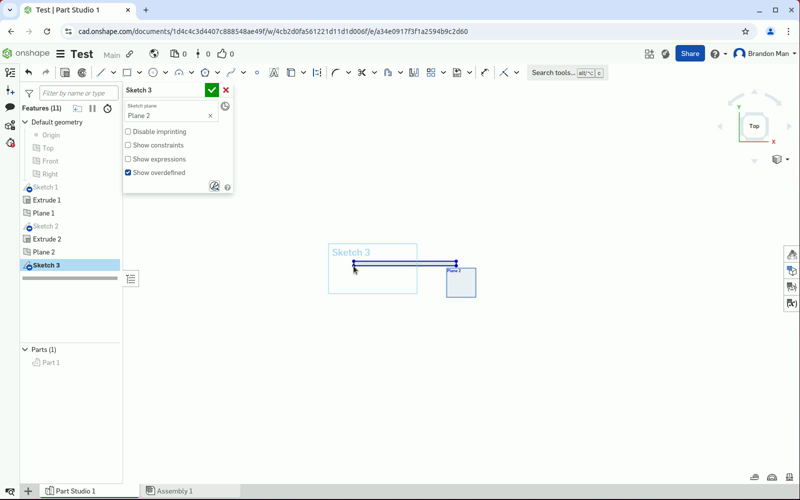
mouse_move(380, 262)
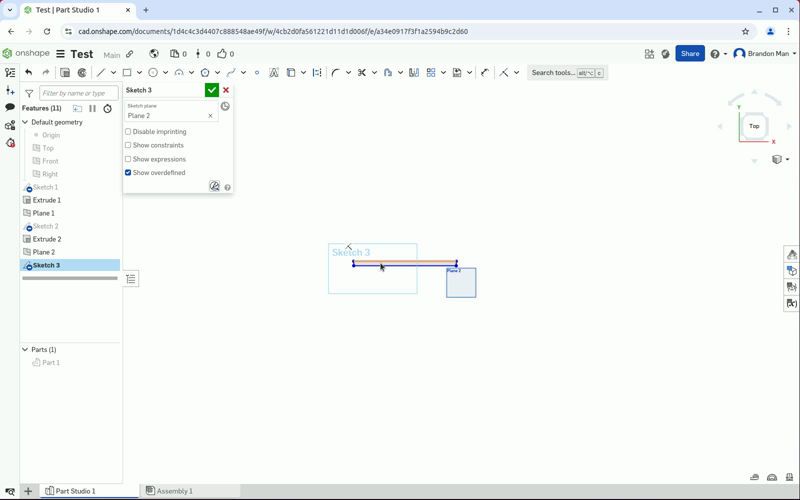
scroll(6)
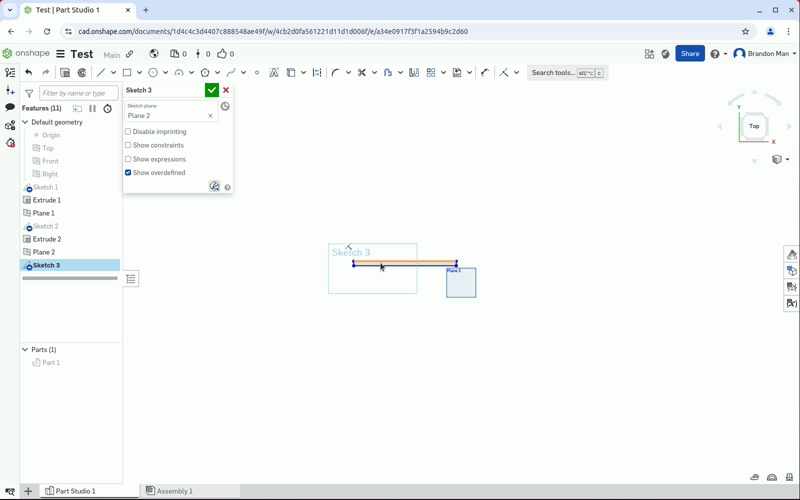
scroll(6)
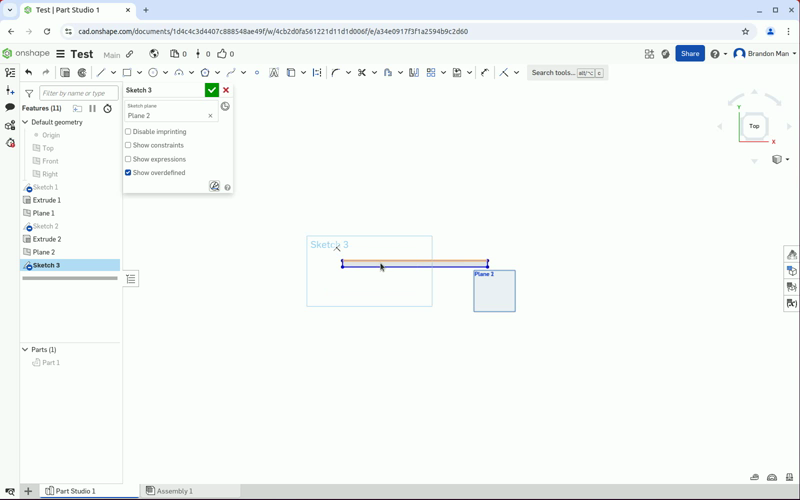
scroll(6)
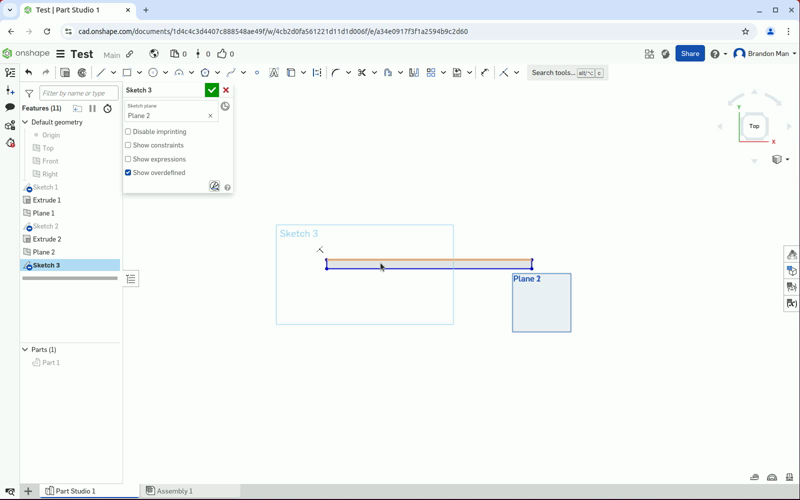
scroll(6)
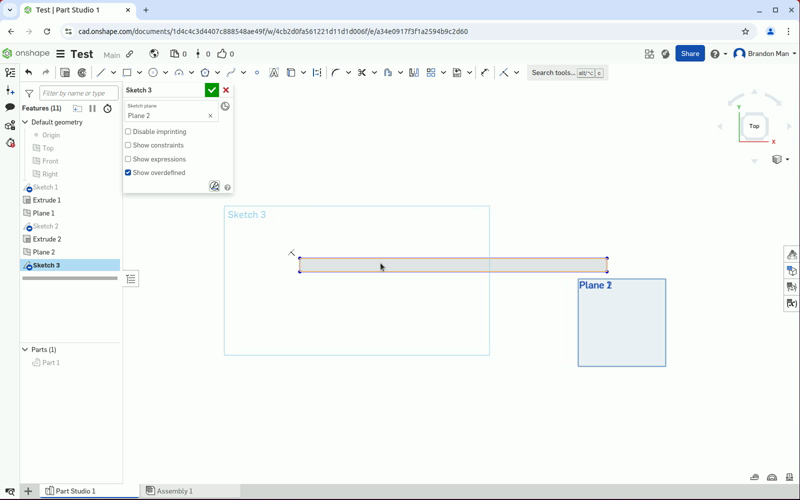
scroll(6)
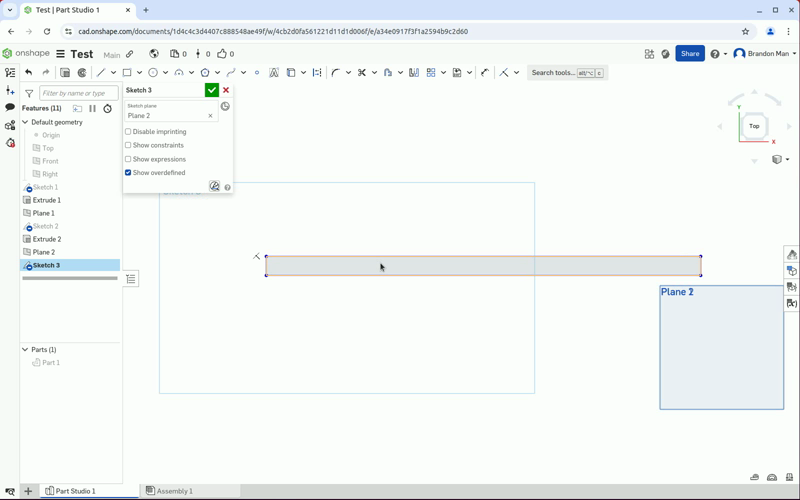
scroll(6)
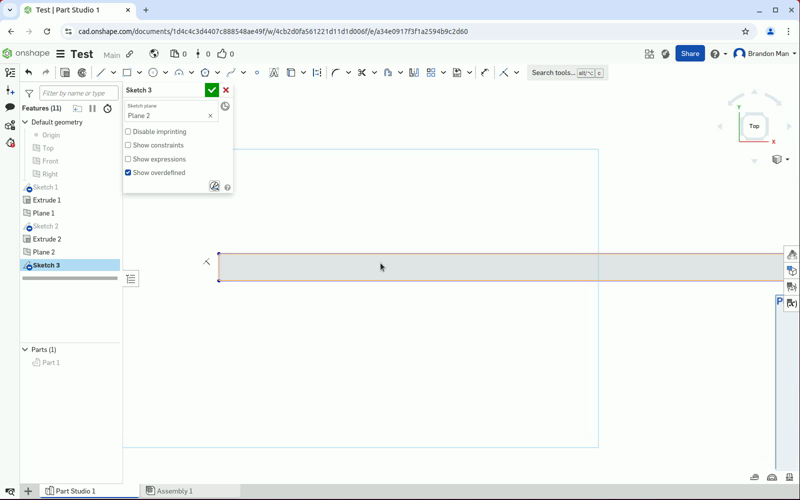
scroll(6)
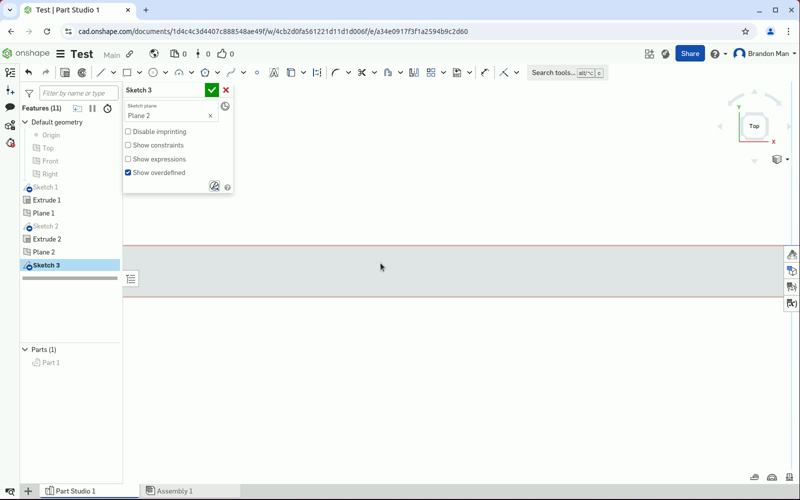
click(380, 262)
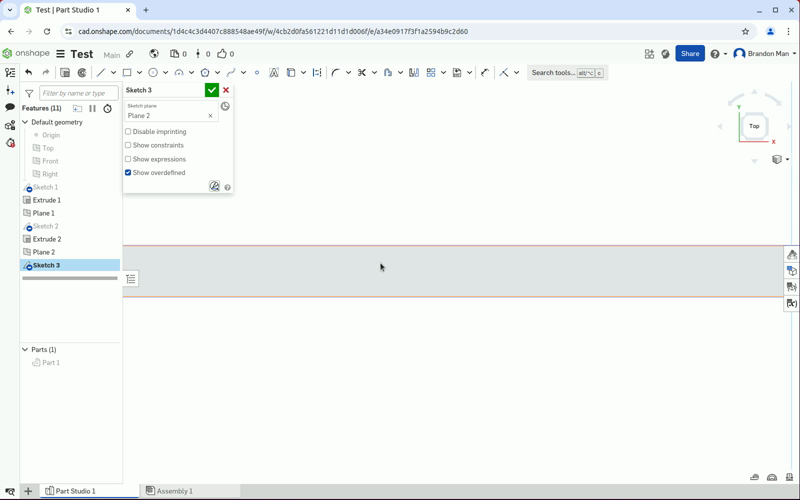
scroll(-6)
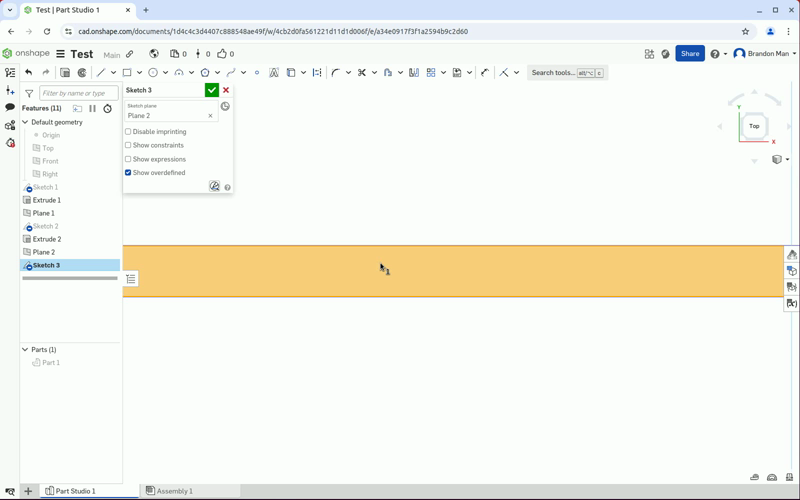
scroll(-6)
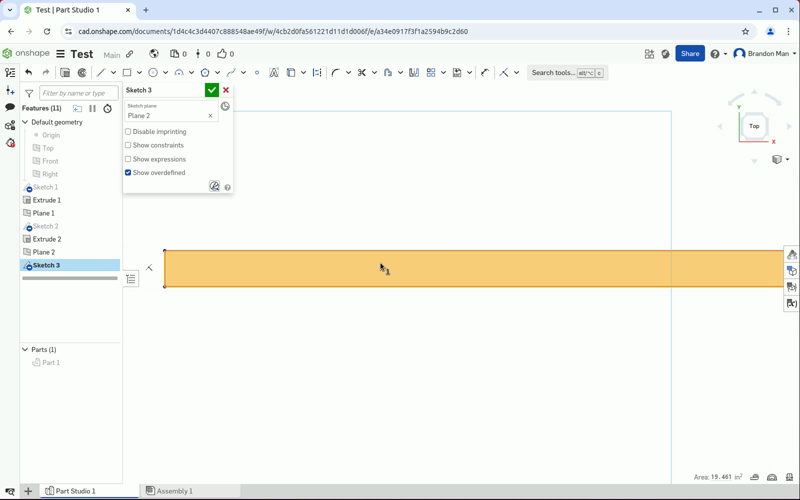
scroll(-6)
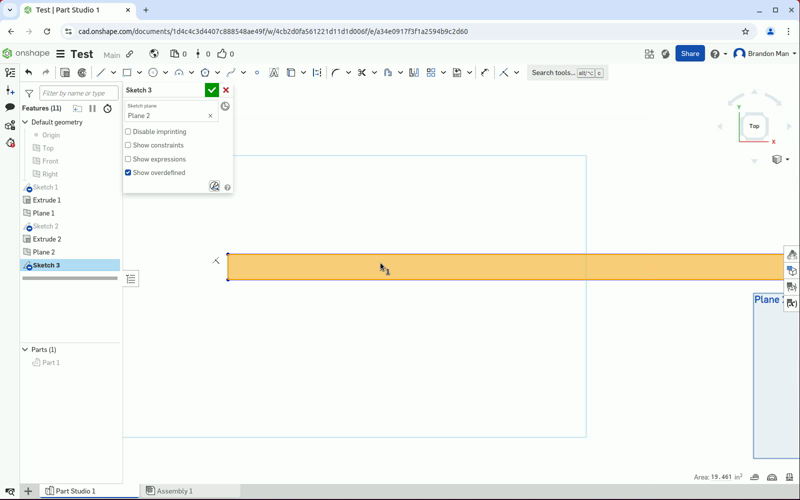
scroll(-6)
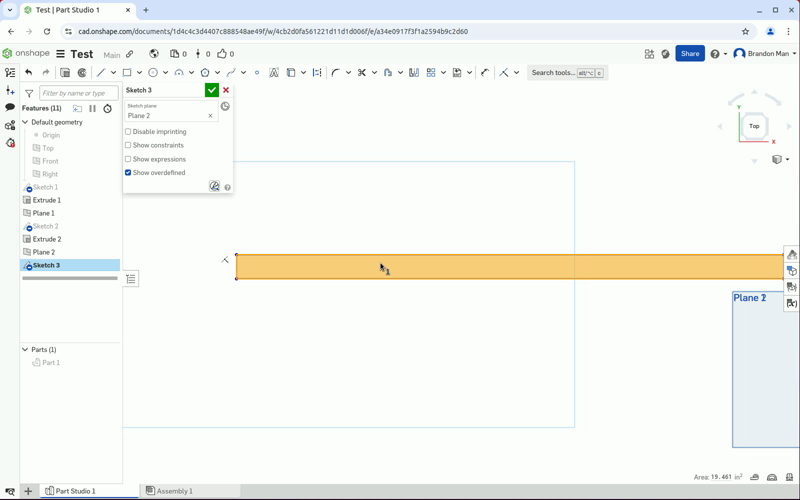
scroll(-6)
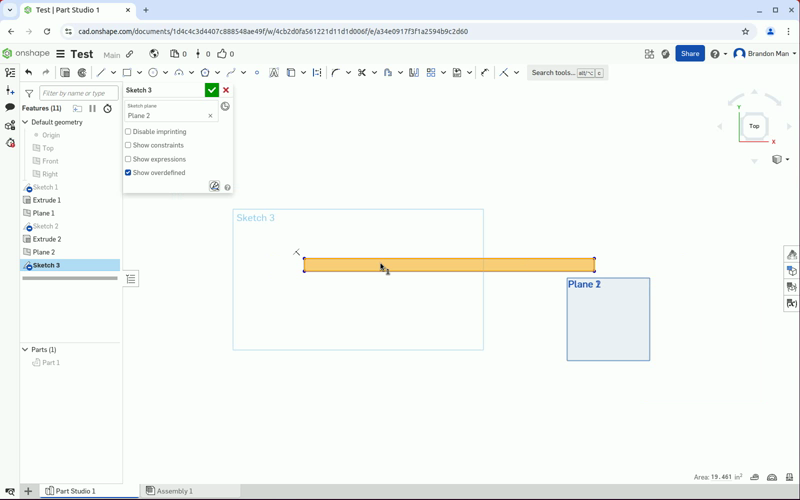
scroll(-6)
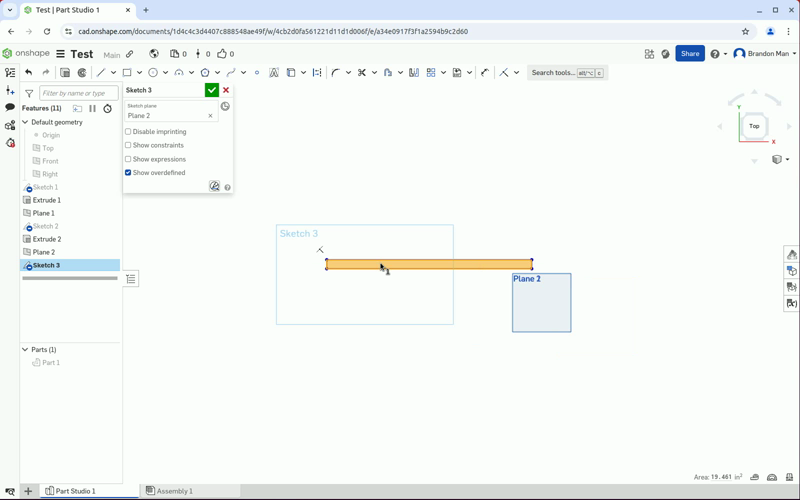
scroll(-6)
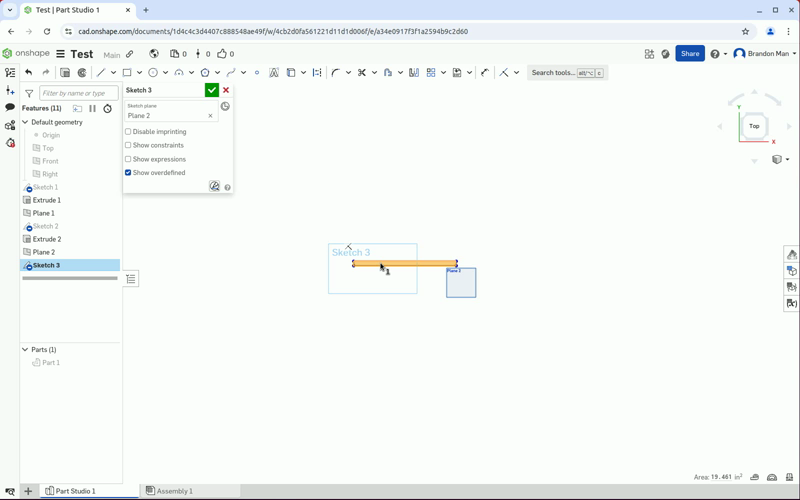
mouse_move(73, 352)
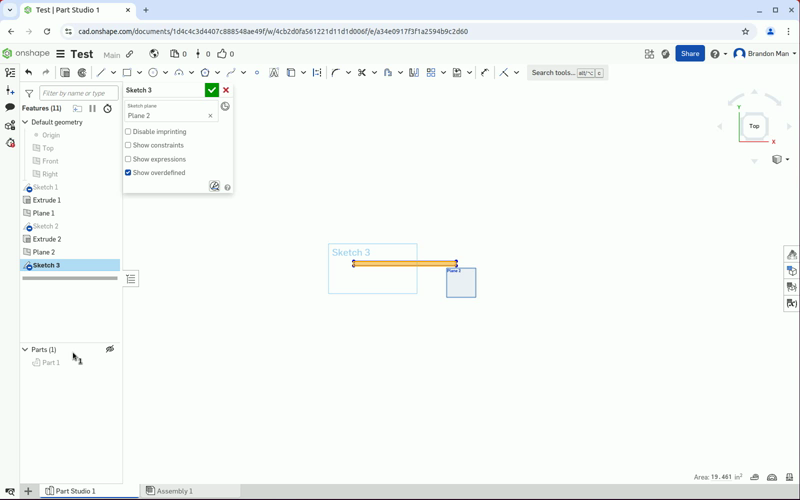
key(shift+y)
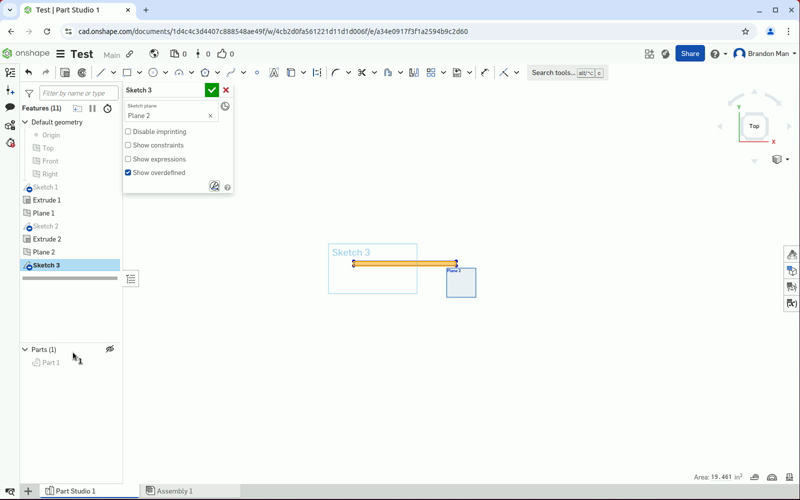
key(shift+e)
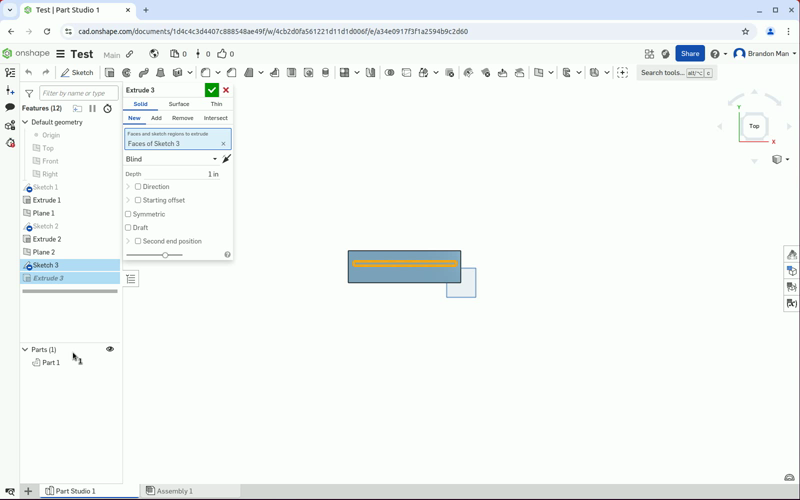
mouse_move(143, 106)
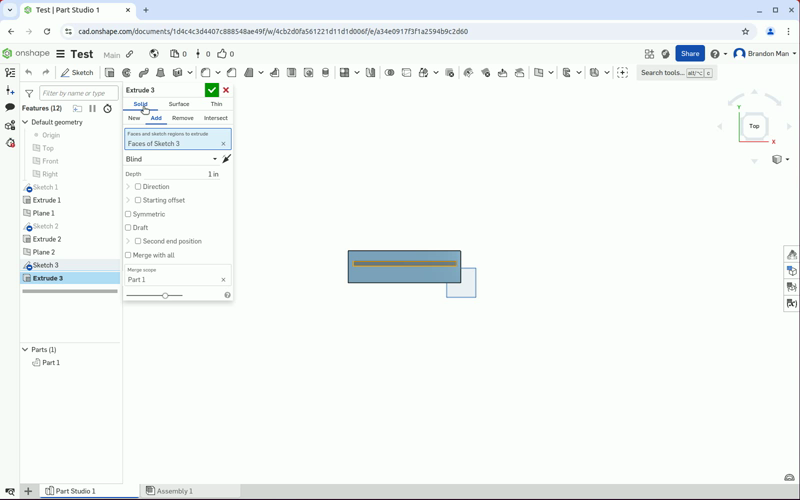
click(143, 106)
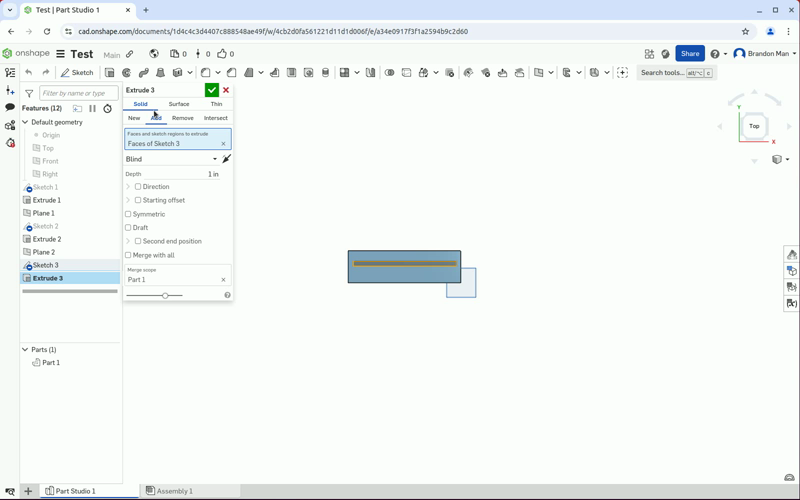
mouse_move(186, 120)
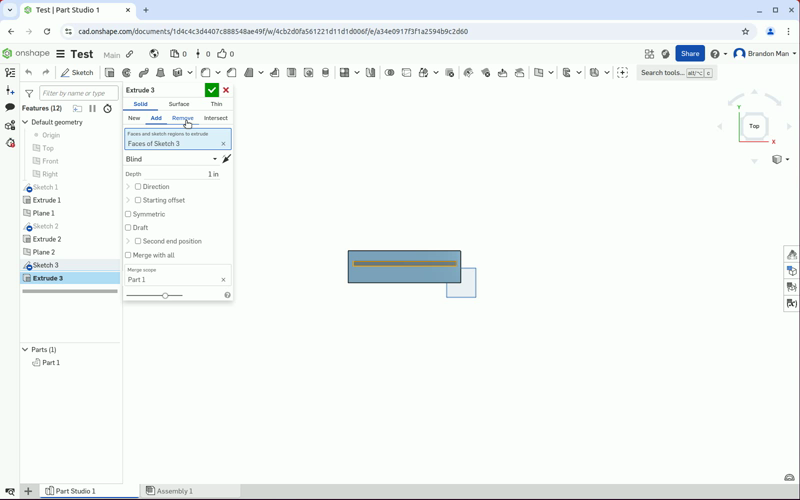
click(186, 120)
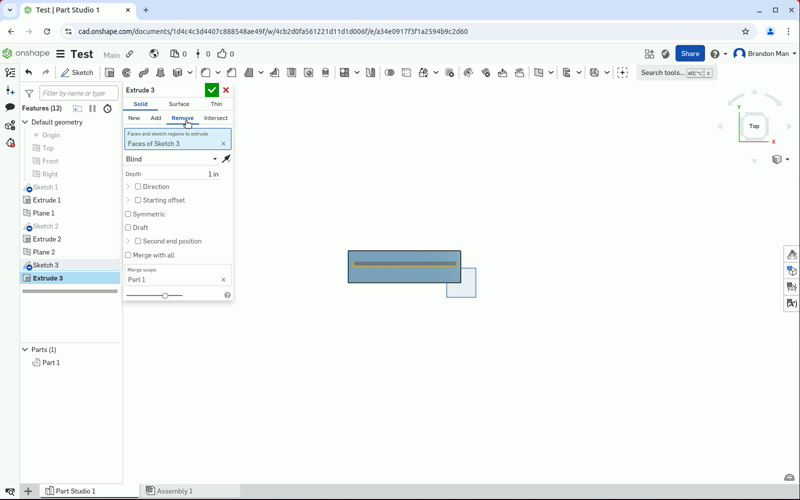
key(tab, 4)
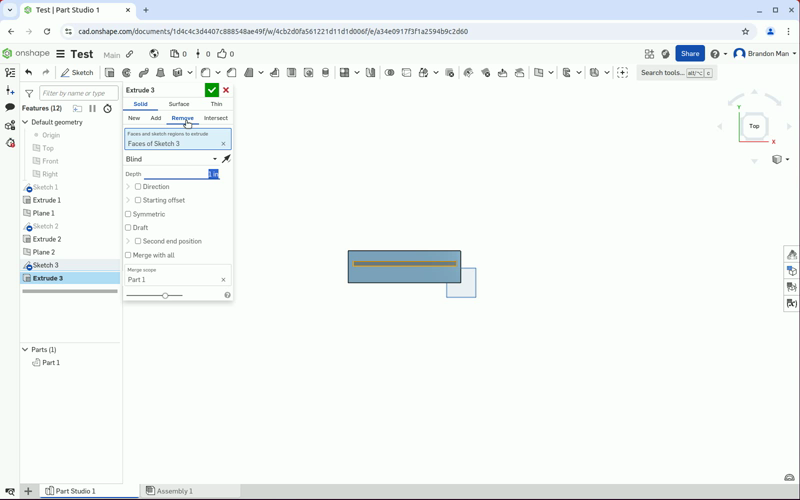
text(0.241)
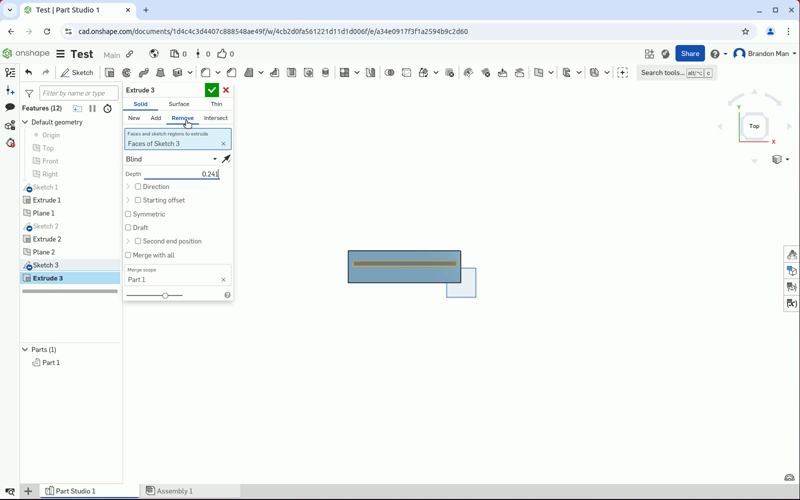
key(tab, 6)
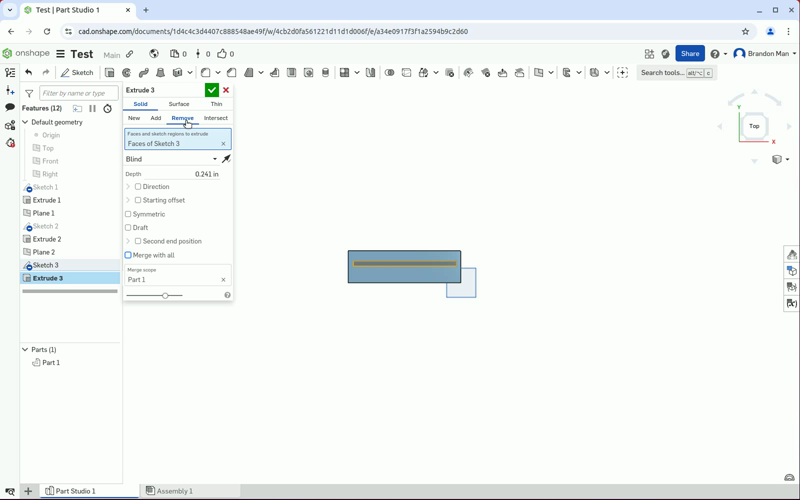
key(space)
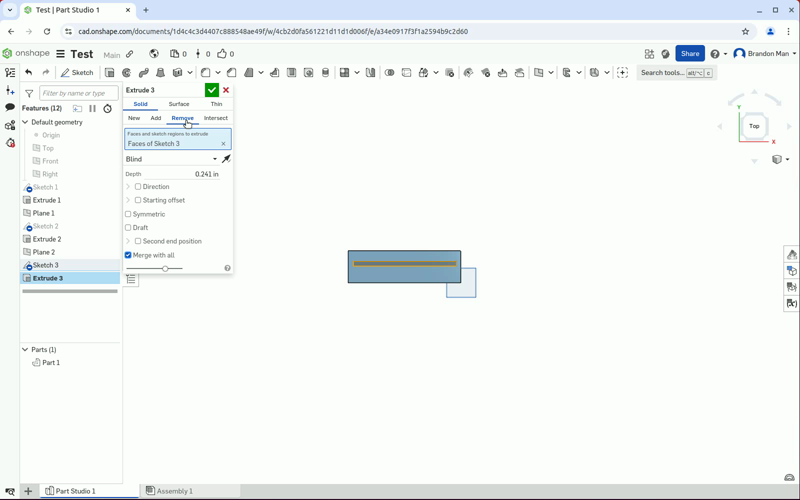
key(enter)
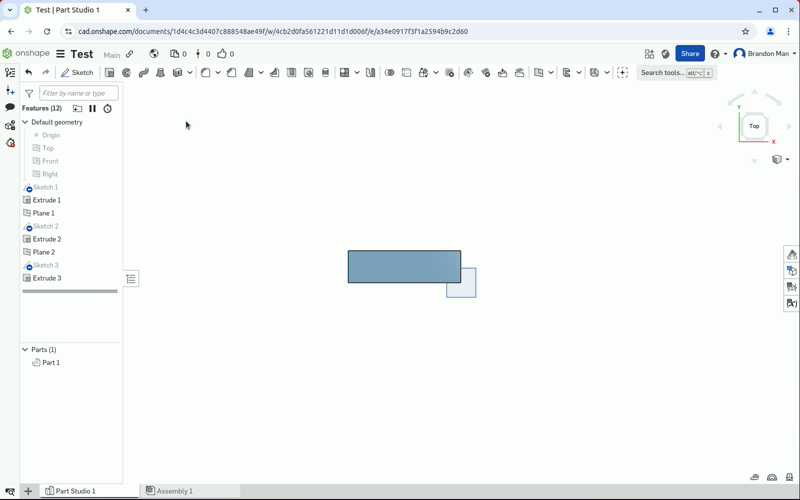
key(shift+h)
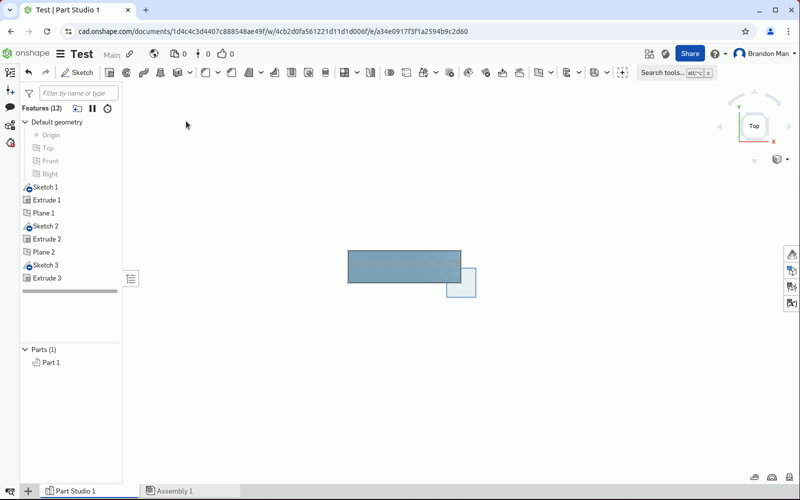
key(shift+h)
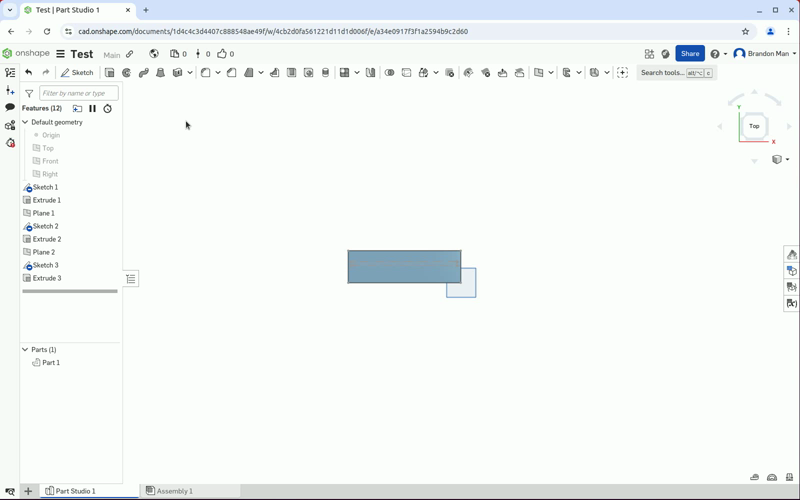
key(shift+7)
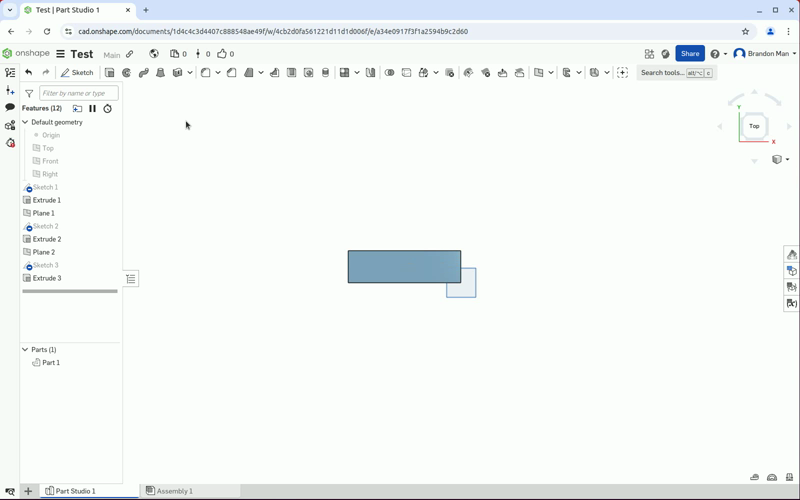
key(up, 3)
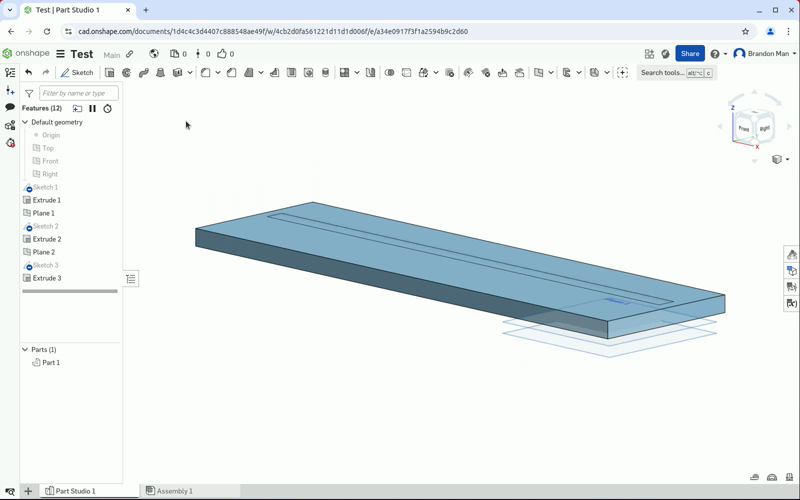
key(left, 3)
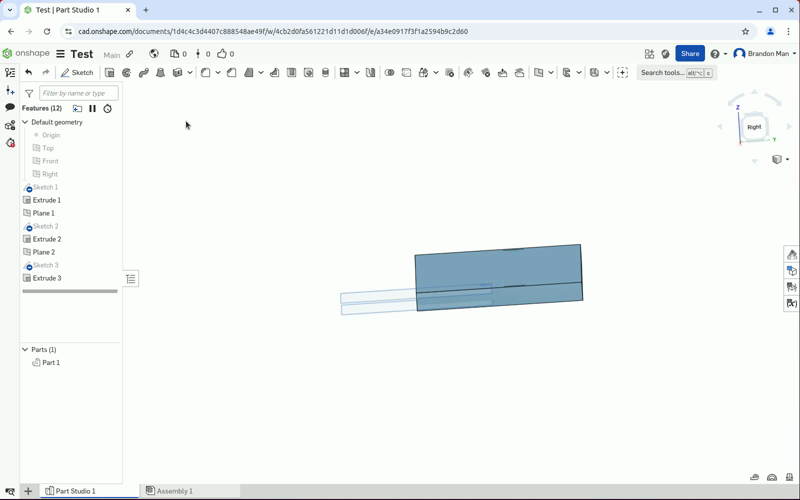
key(right, 3)
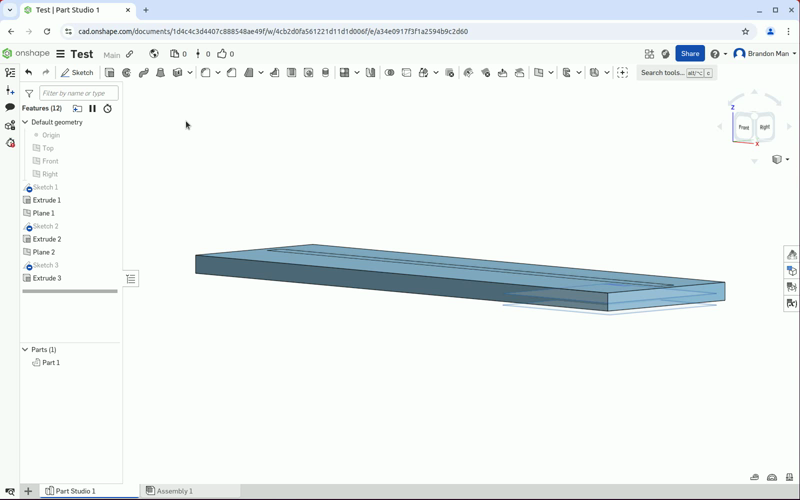
key(down, 3)
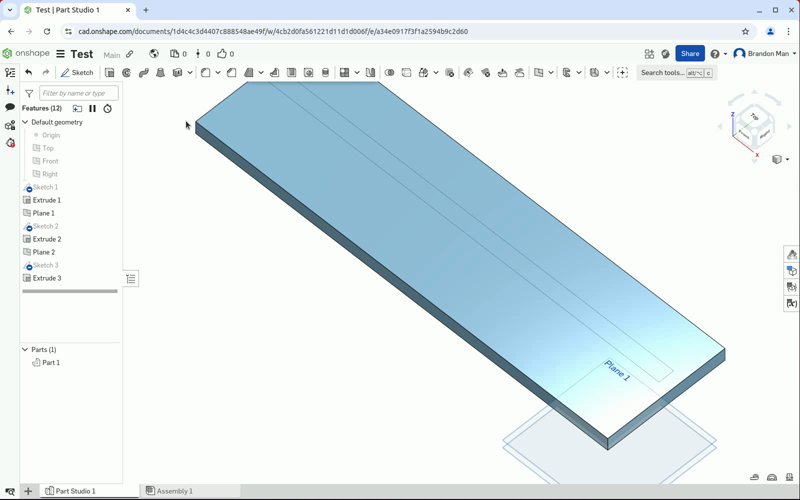
mouse_move(73, 189)
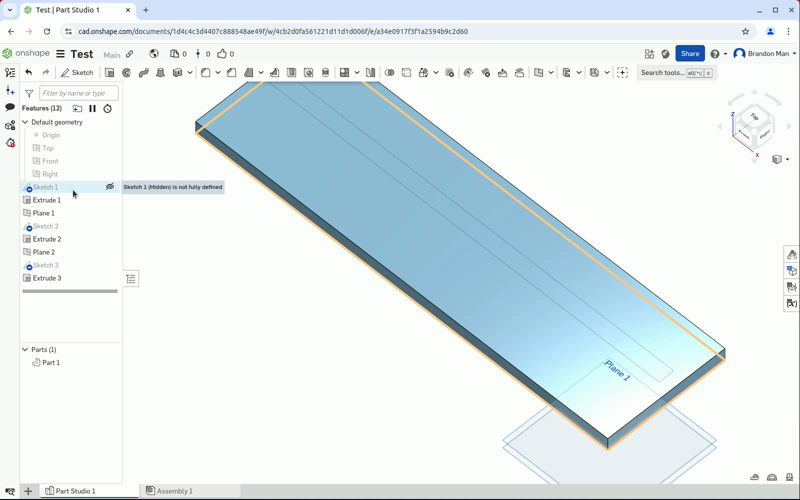
click(73, 189)